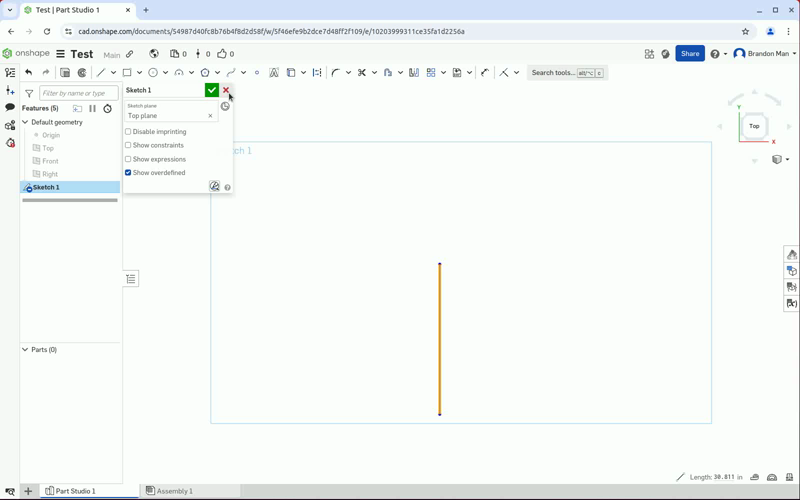
key(shift+h)
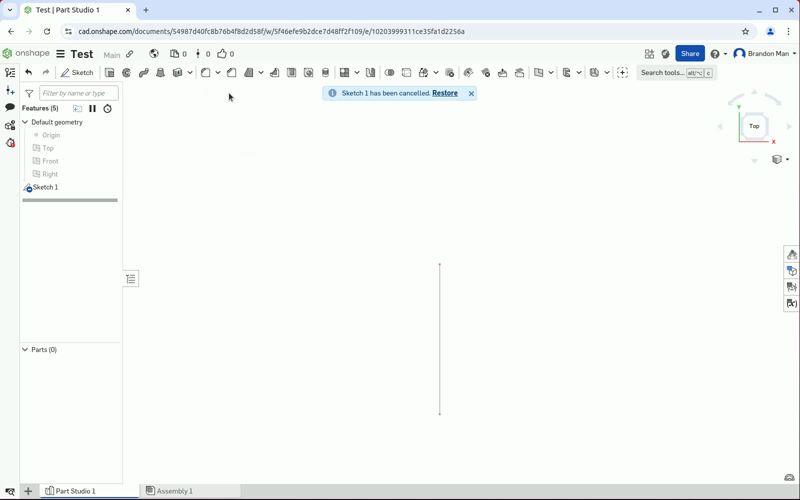
key(shift+s)
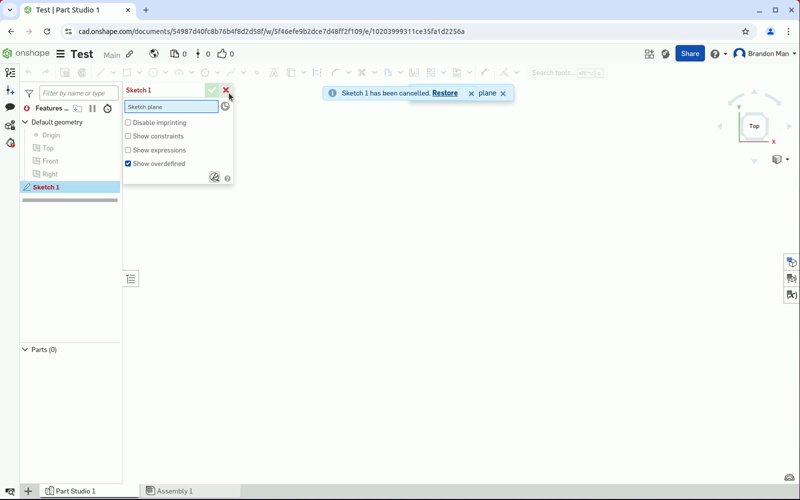
mouse_move(73, 150)
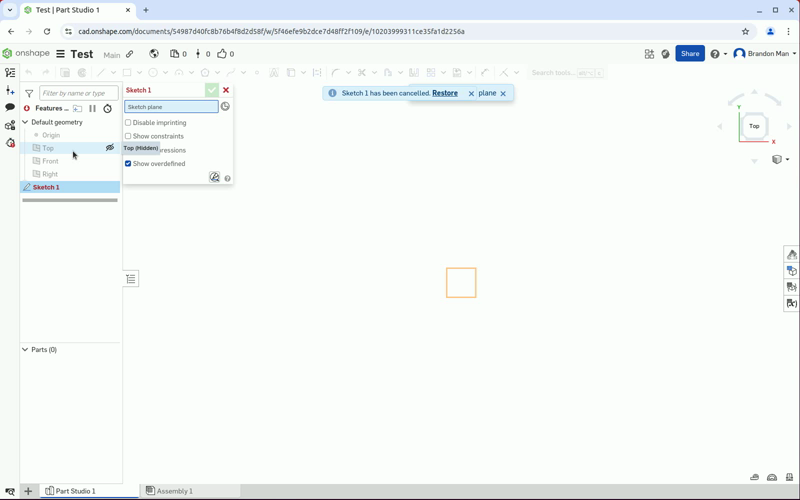
click(73, 150)
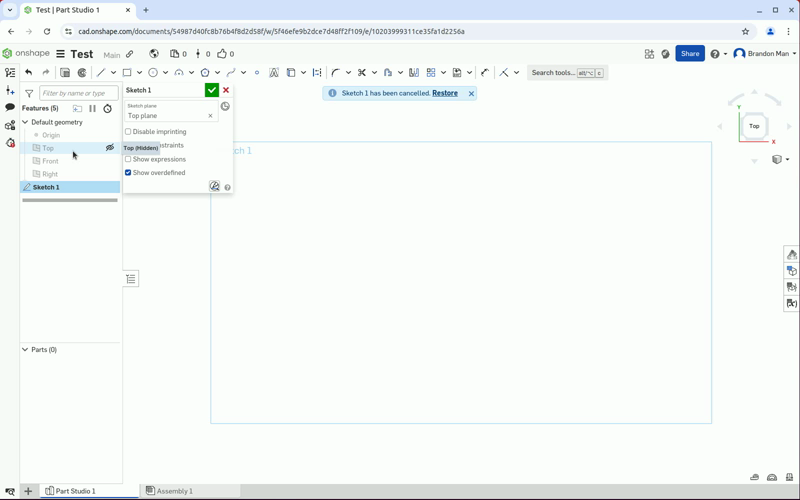
mouse_move(73, 352)
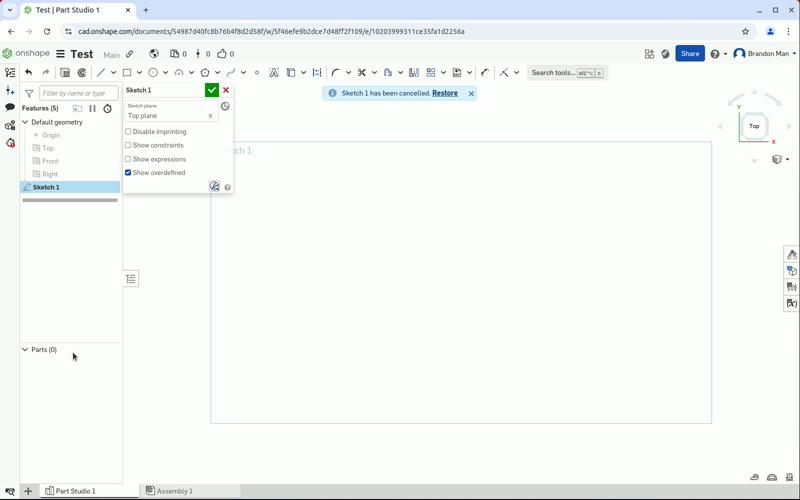
key(y)
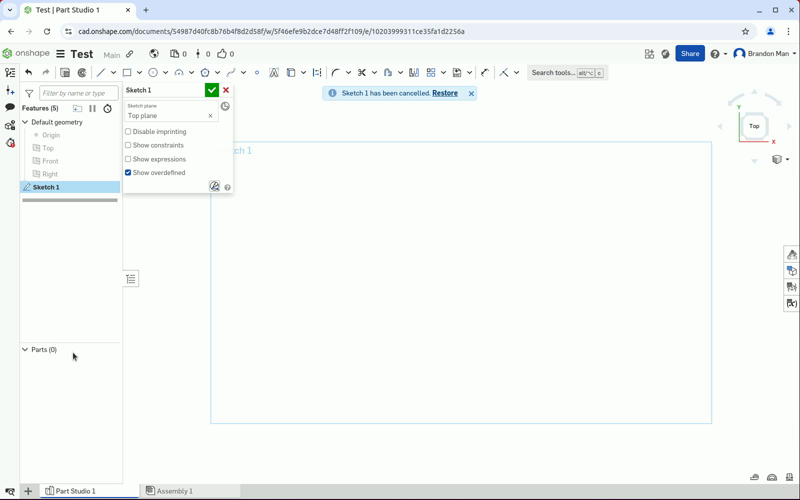
key(l)
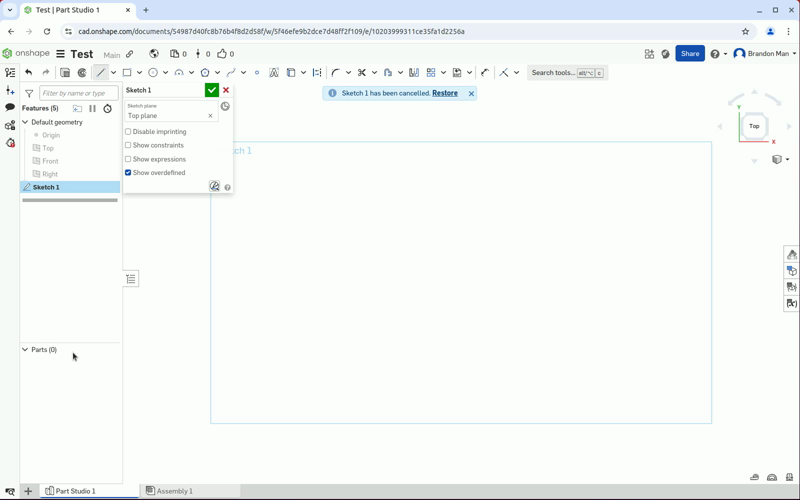
key_down(shift)
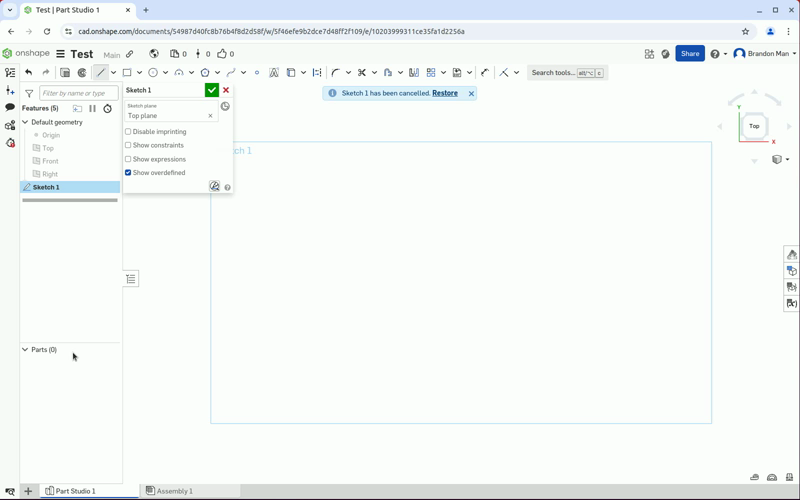
mouse_move(460, 312)
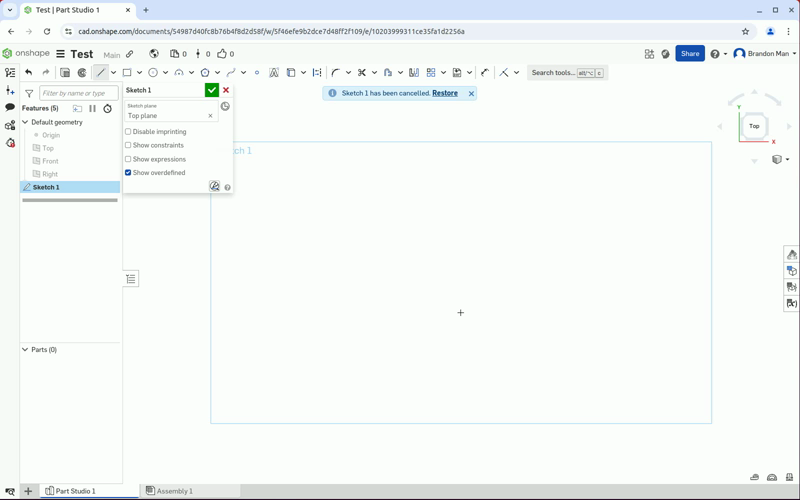
click(460, 312)
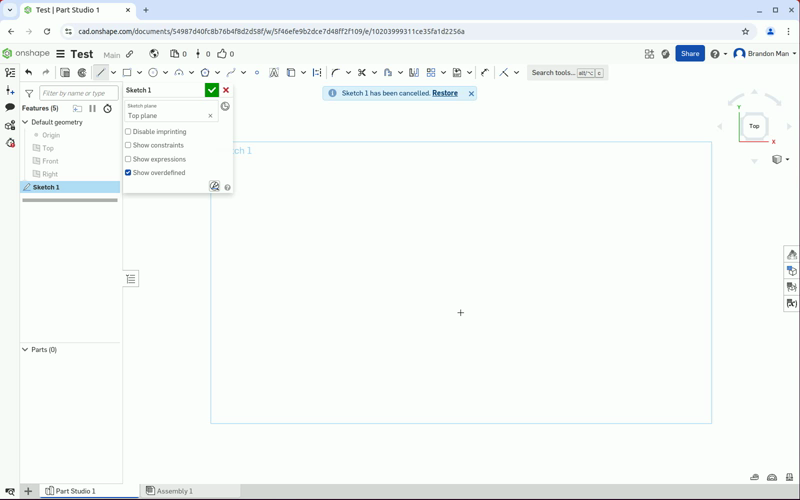
key_up(shift)
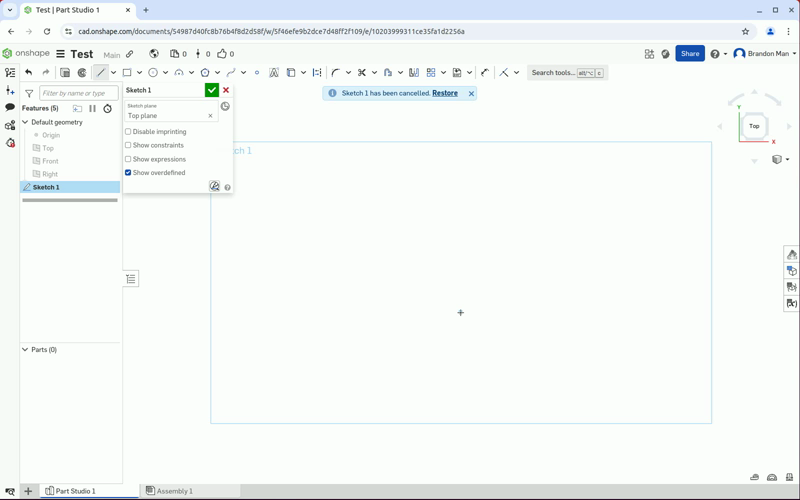
key_down(shift)
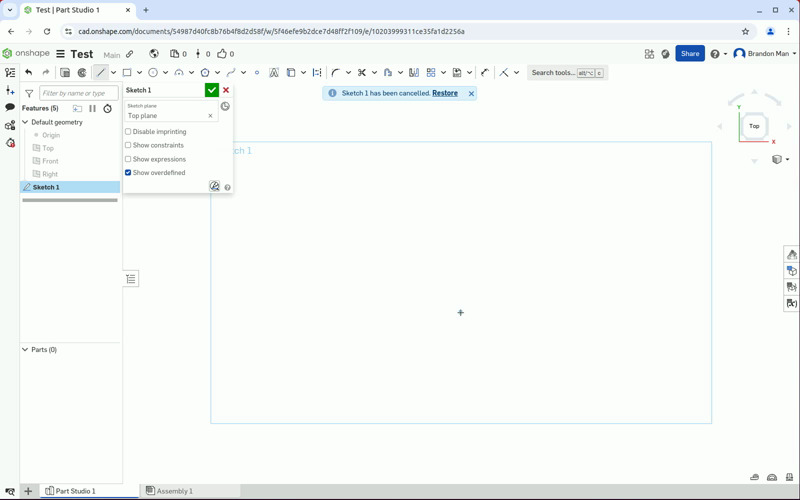
mouse_move(548, 322)
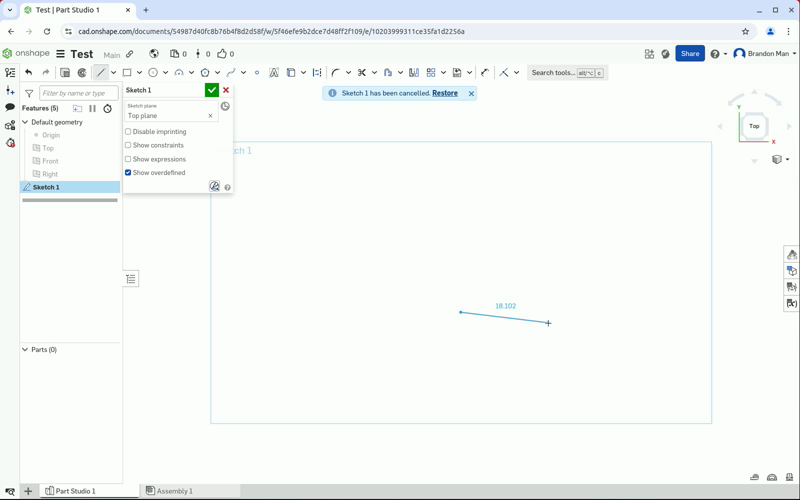
click(548, 322)
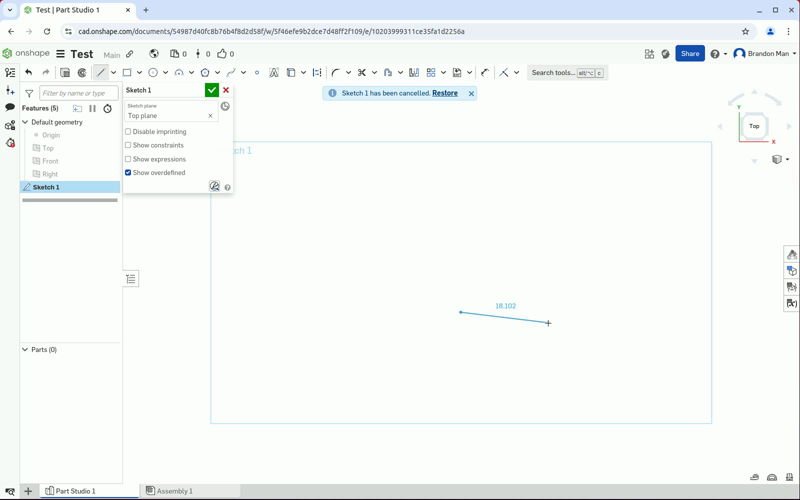
key_up(shift)
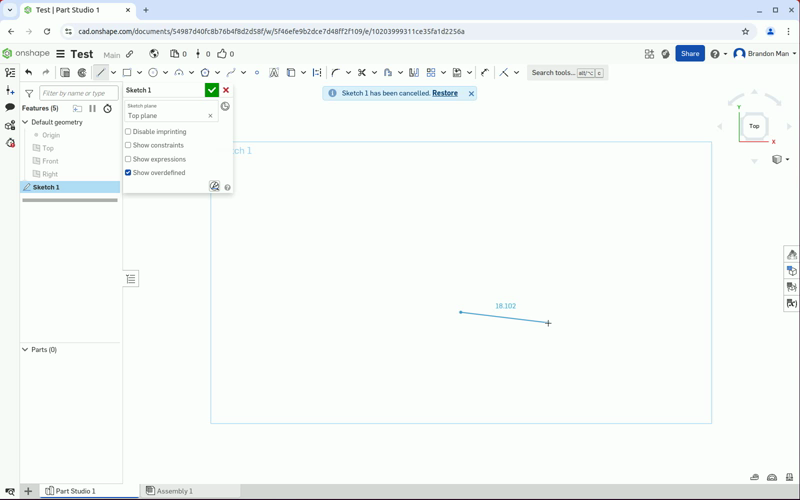
key_down(shift)
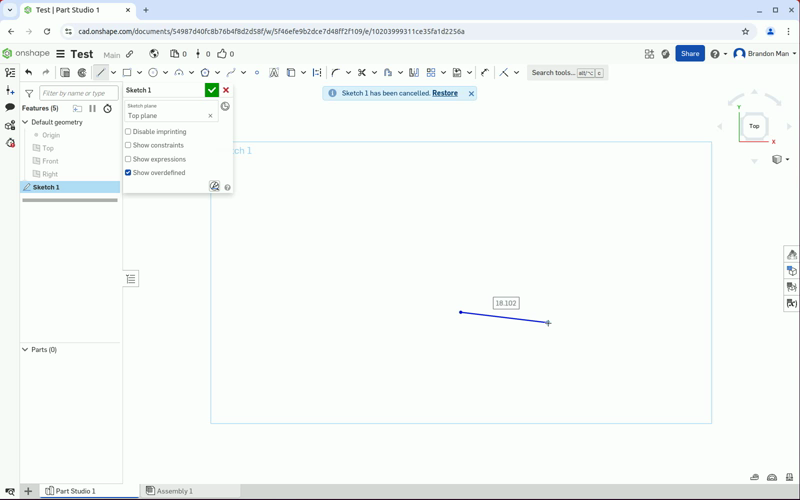
mouse_move(578, 322)
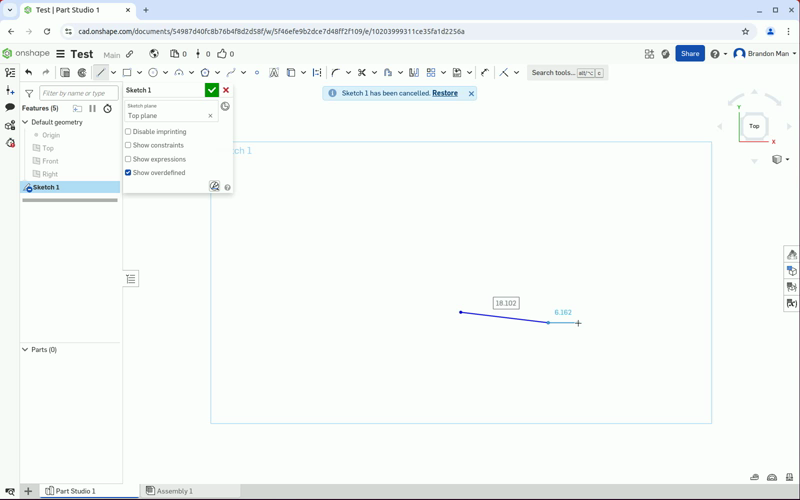
mouse_move(573, 322)
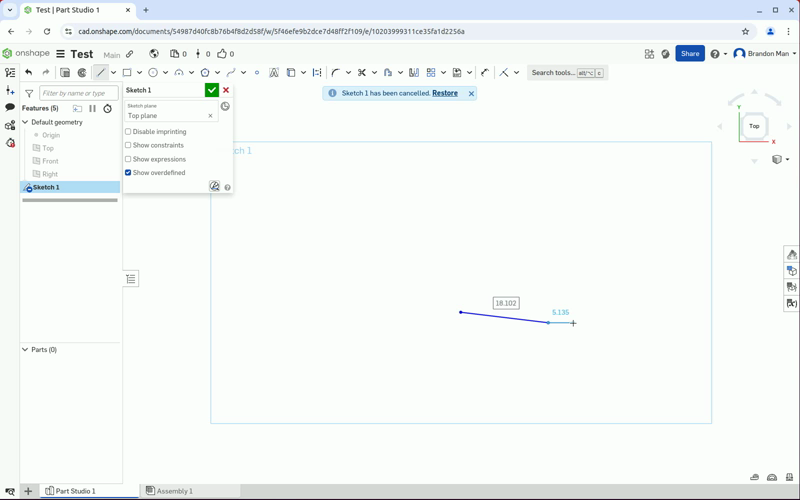
click(573, 322)
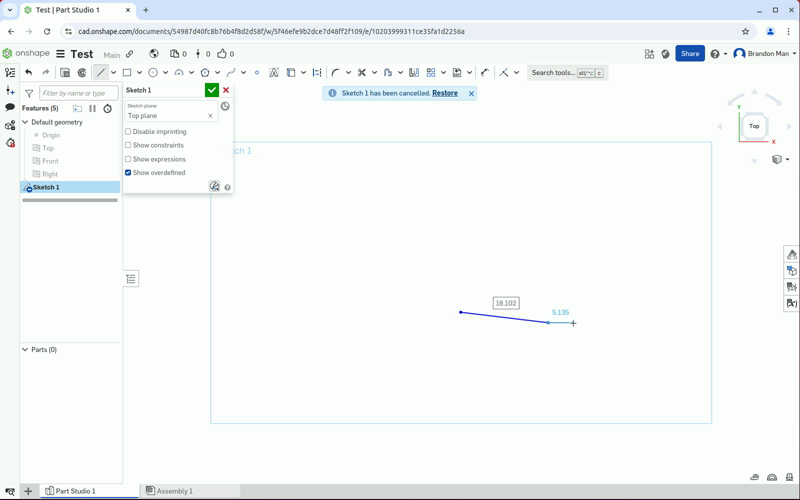
key_up(shift)
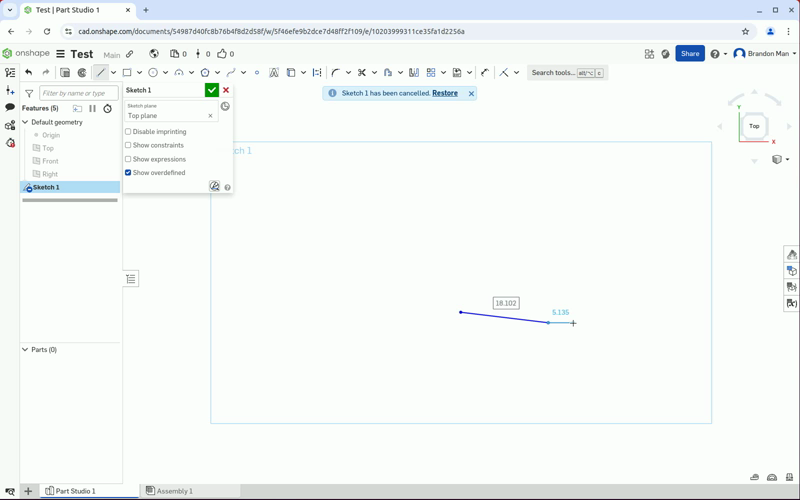
key_down(shift)
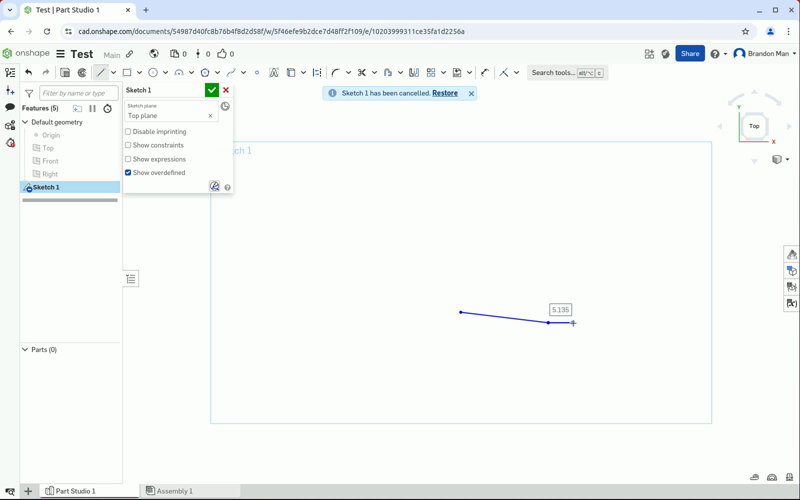
mouse_move(573, 243)
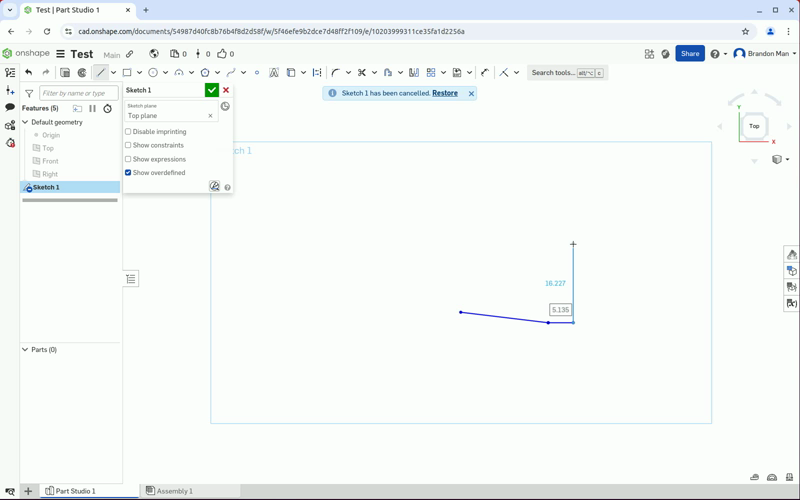
click(573, 243)
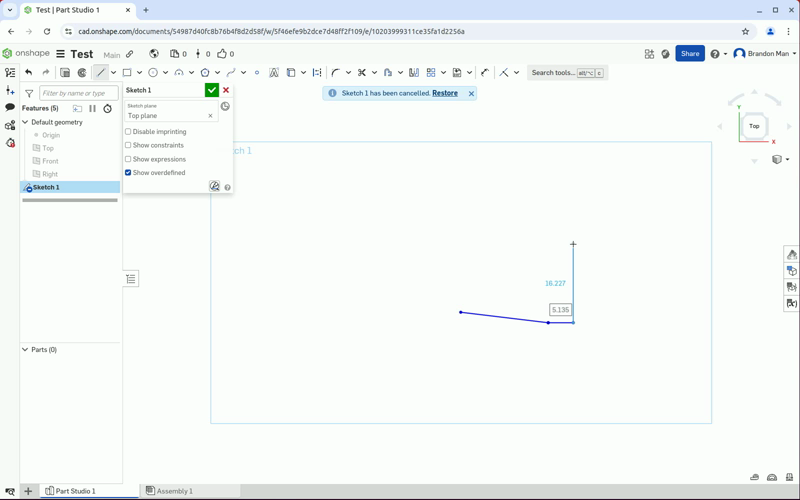
key_up(shift)
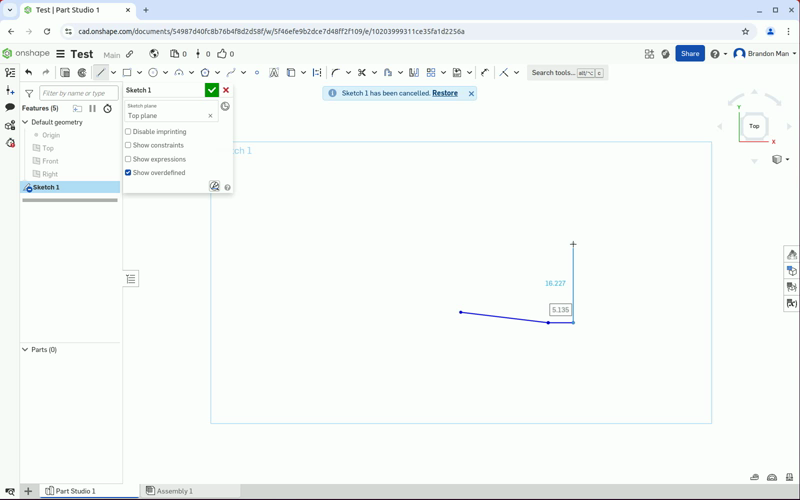
key_down(shift)
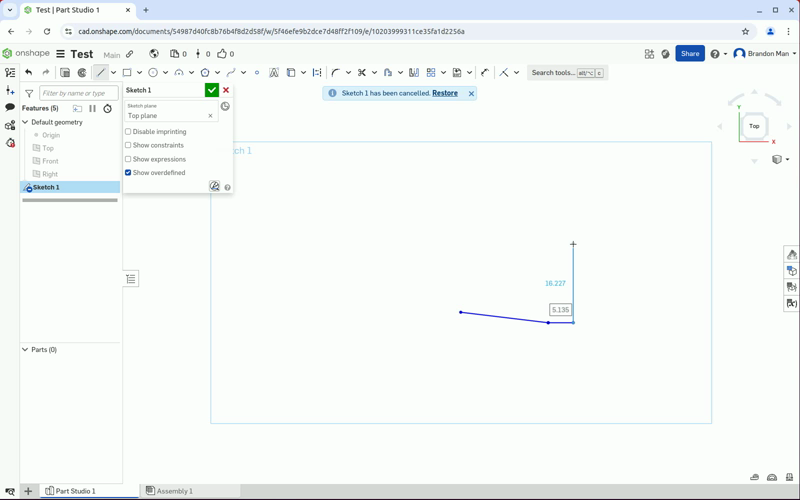
mouse_move(589, 243)
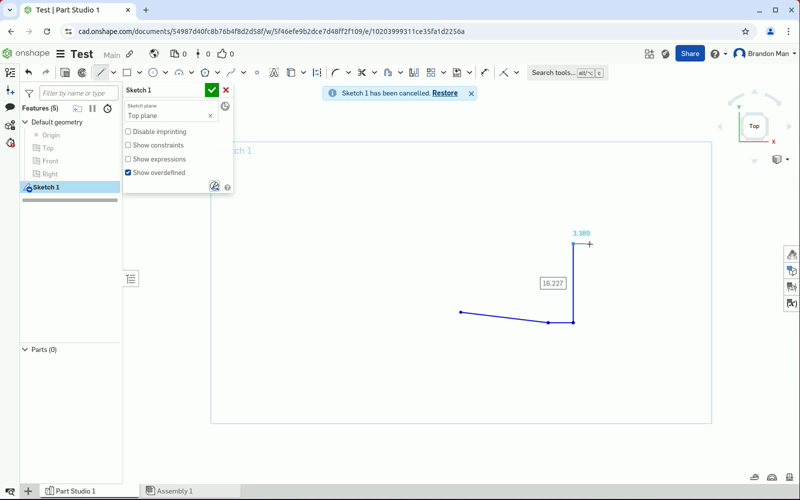
mouse_move(548, 243)
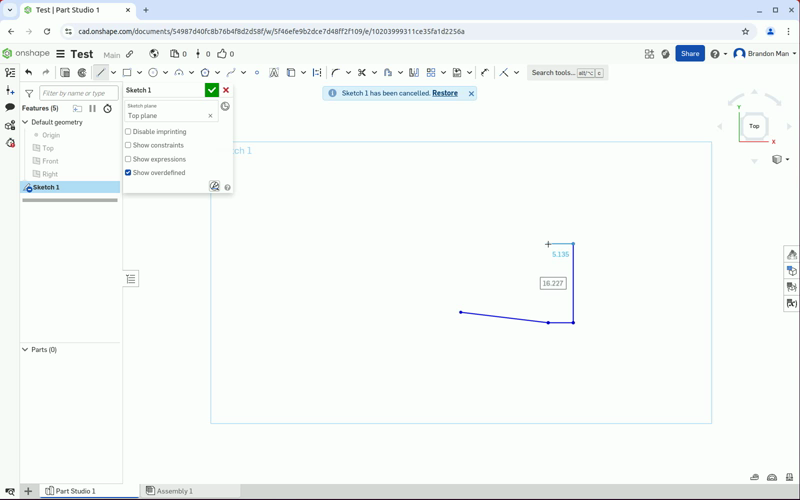
click(548, 243)
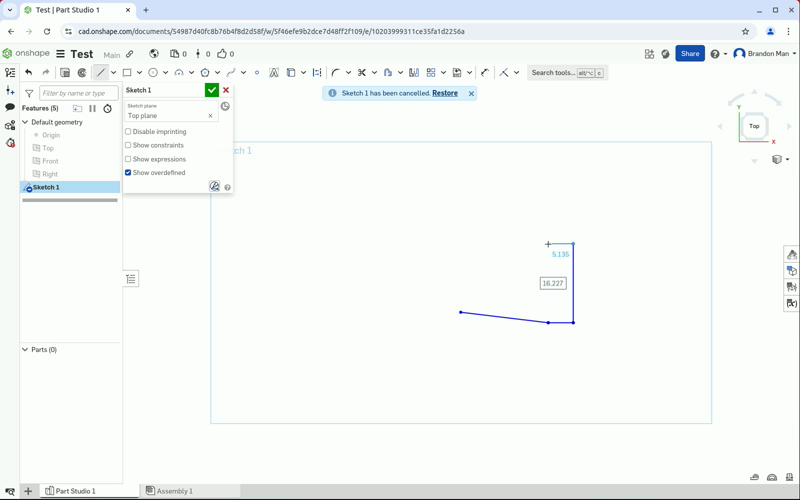
key_up(shift)
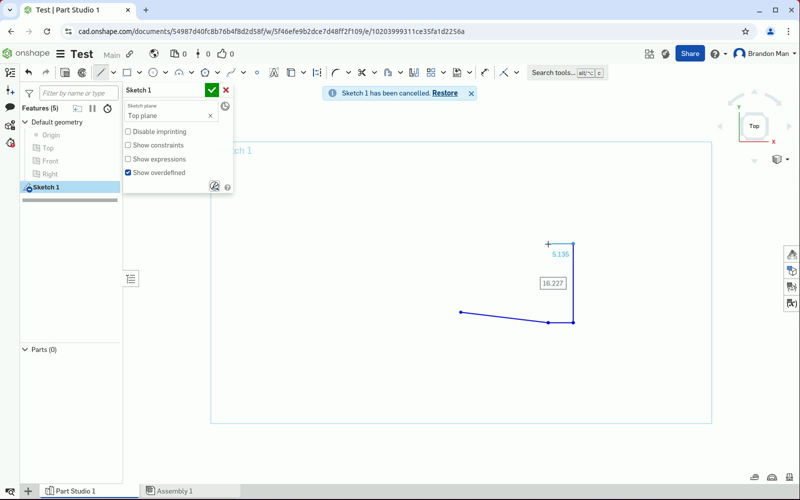
key_down(shift)
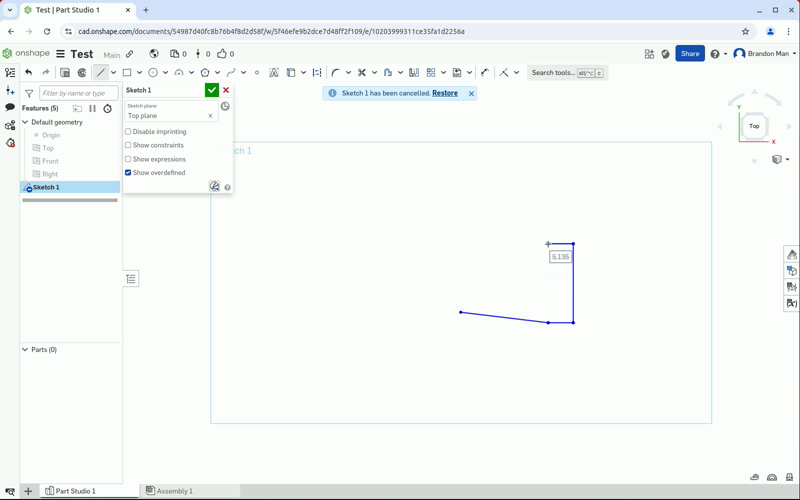
mouse_move(460, 254)
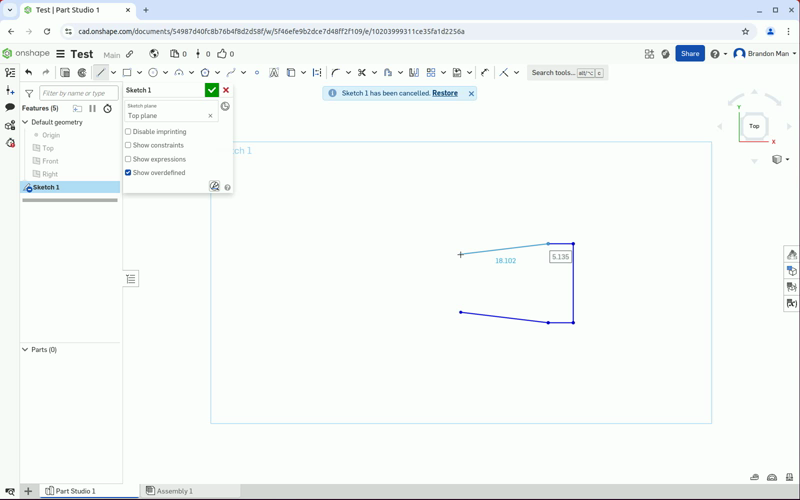
click(460, 254)
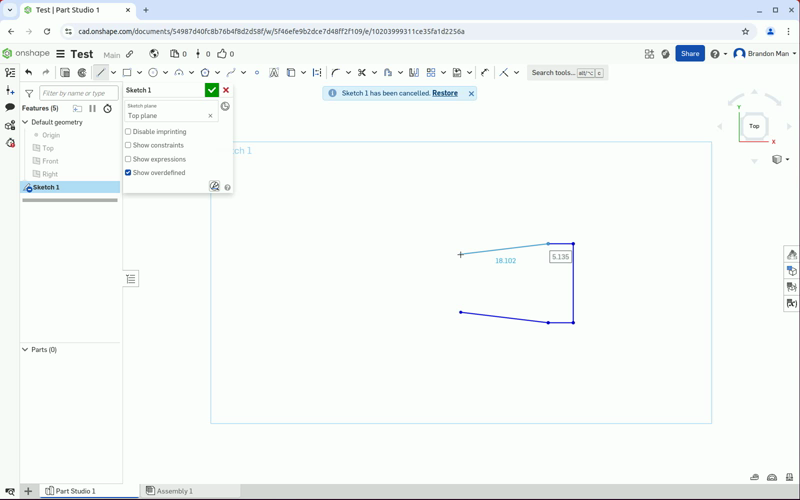
key_up(shift)
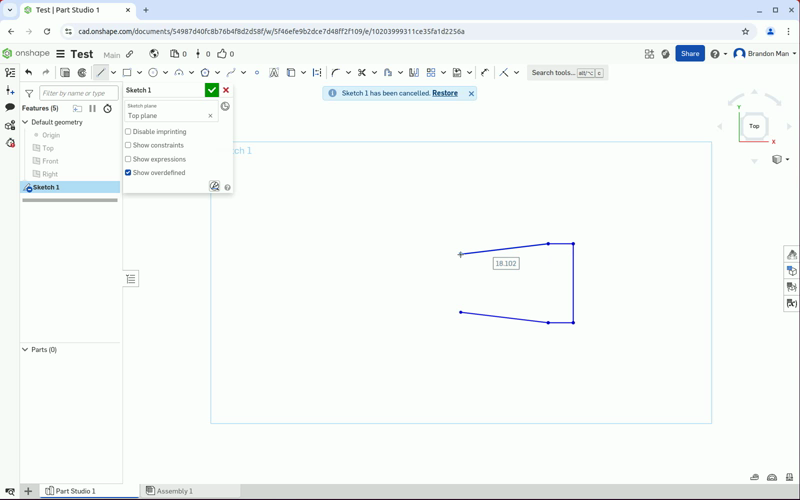
mouse_move(490, 254)
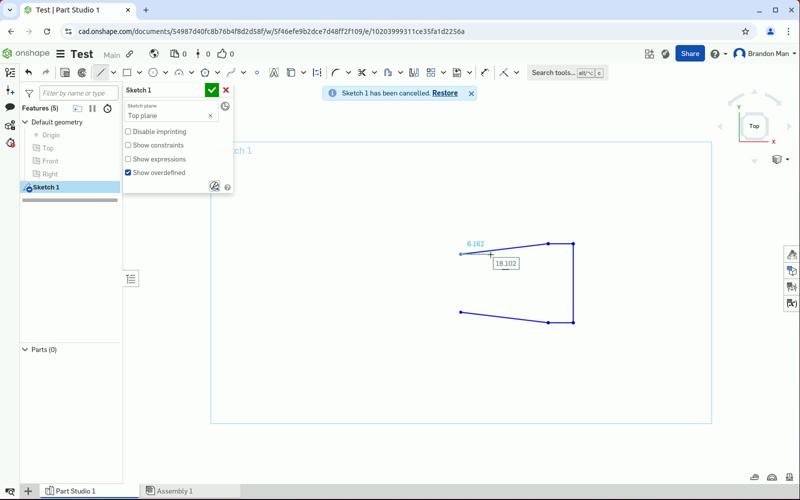
key_down(shift)
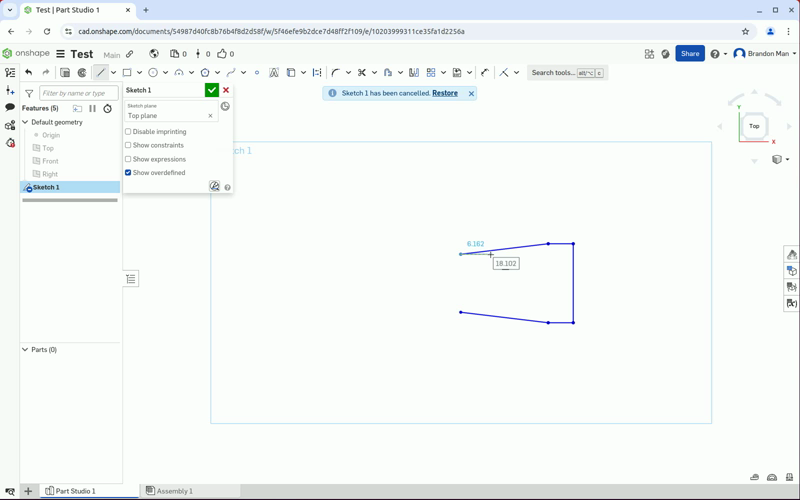
mouse_move(460, 312)
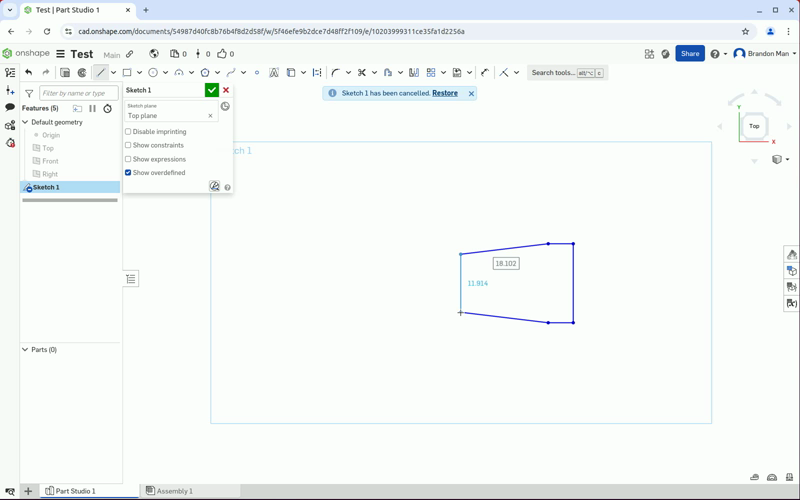
key_up(shift)
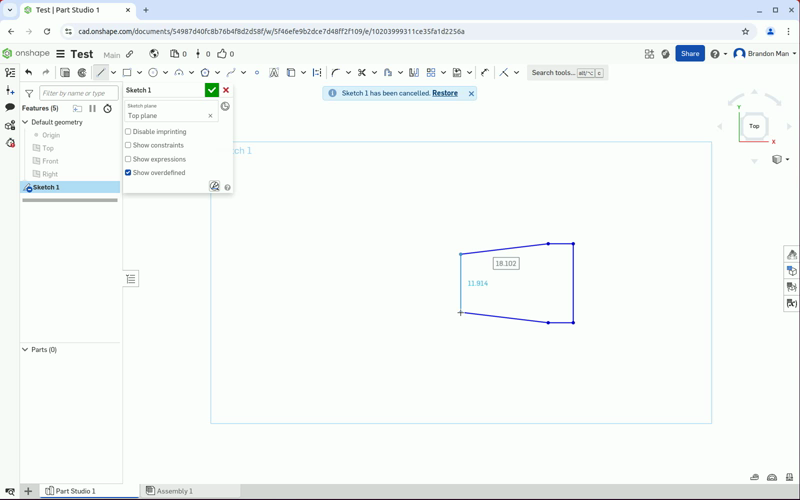
click(460, 312)
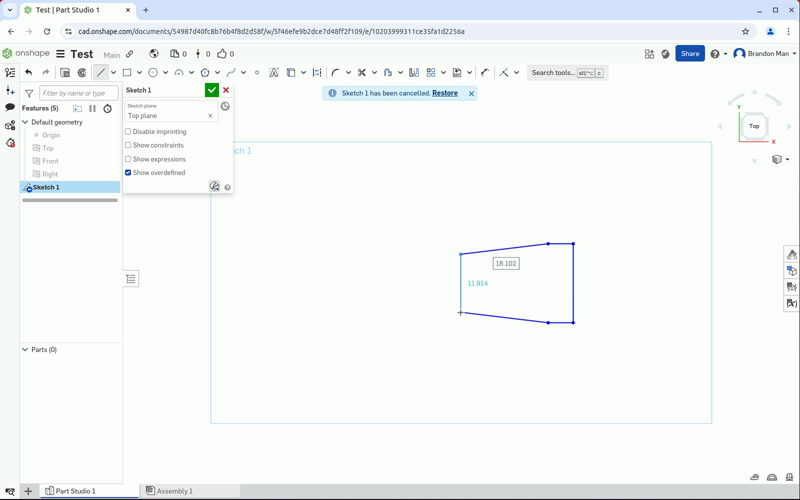
key(esc)
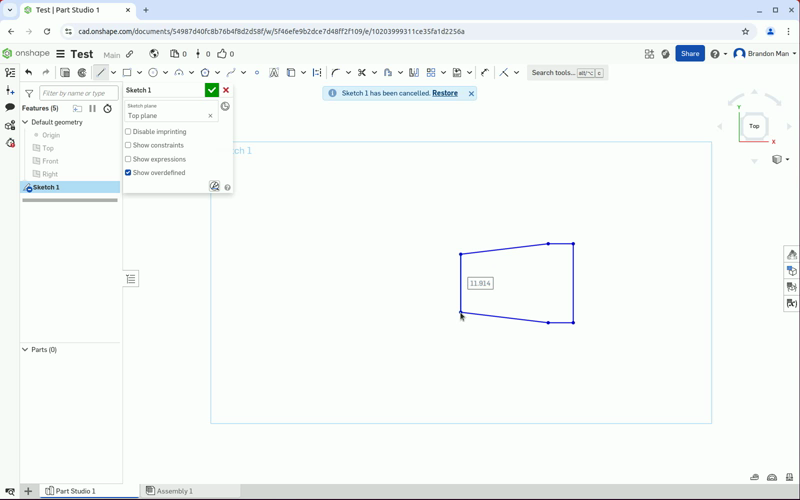
key(a)
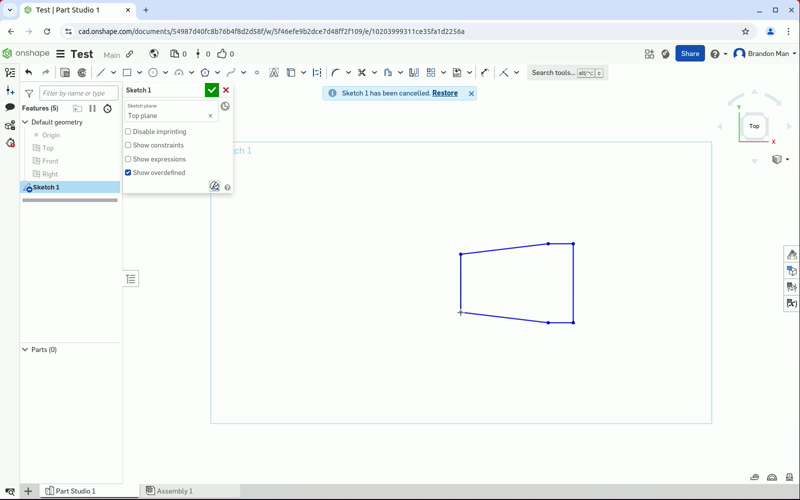
key_down(shift)
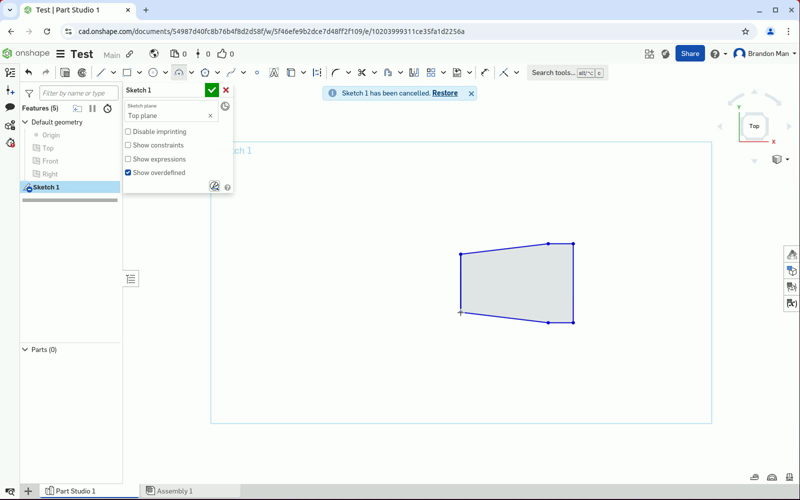
mouse_move(474, 295)
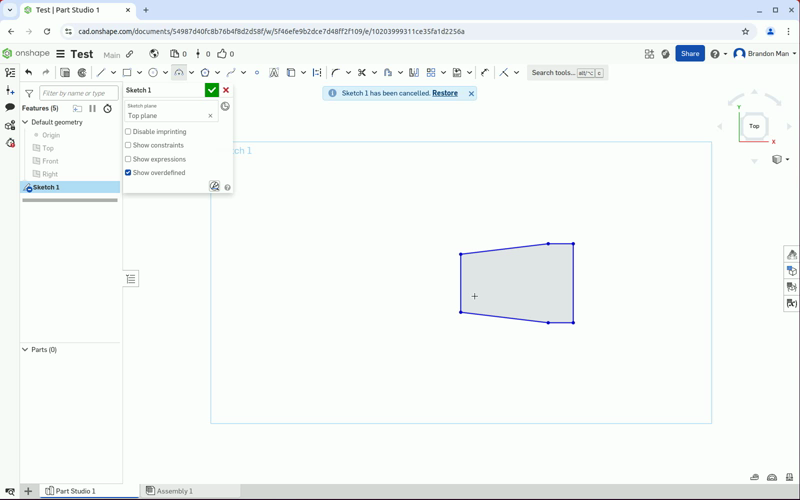
click(474, 295)
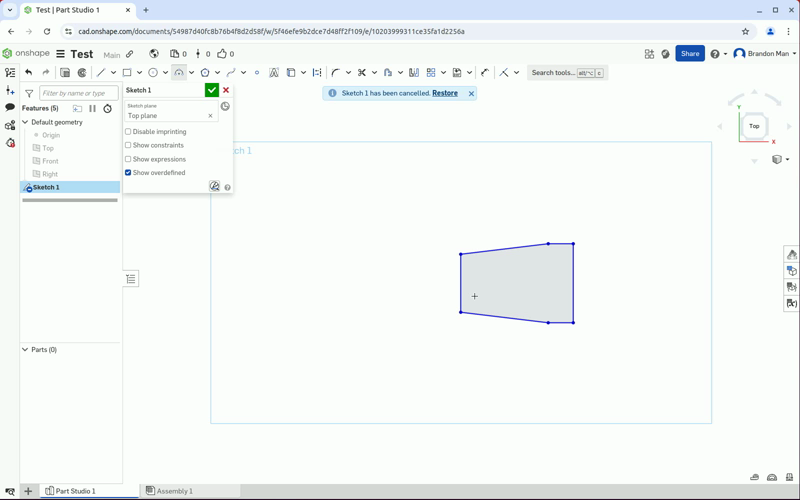
key_up(shift)
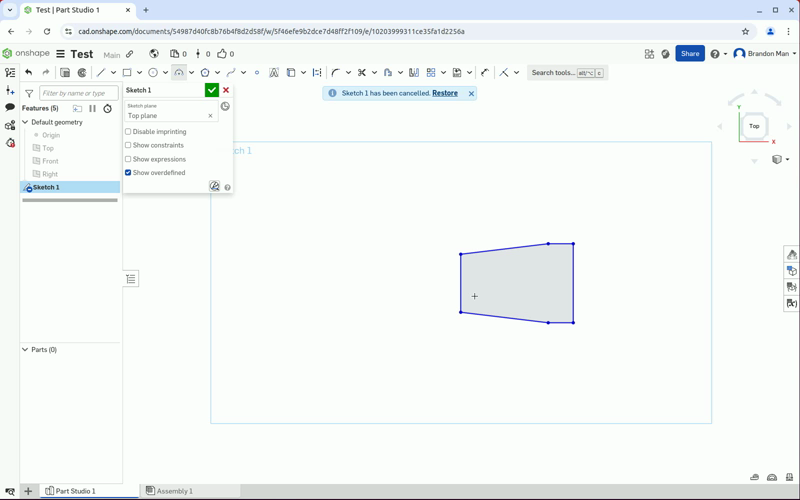
key_down(shift)
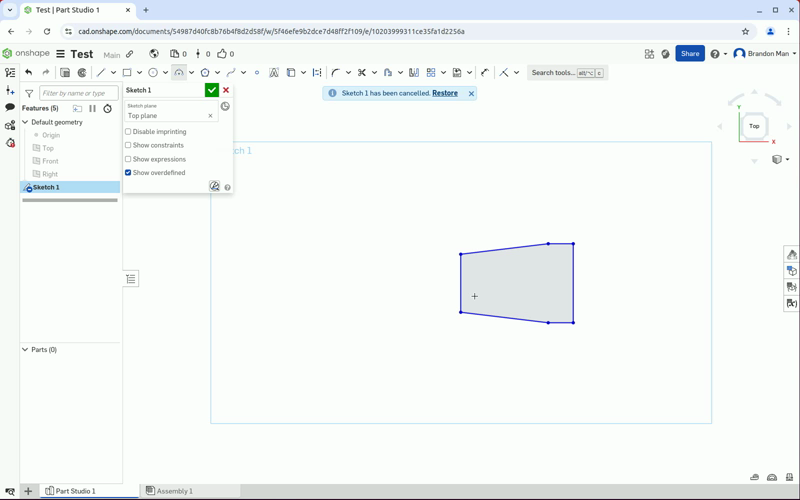
mouse_move(480, 300)
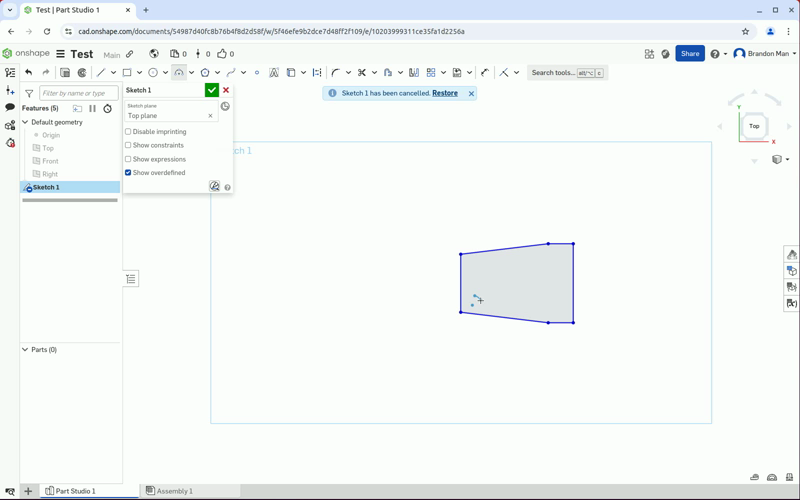
click(480, 300)
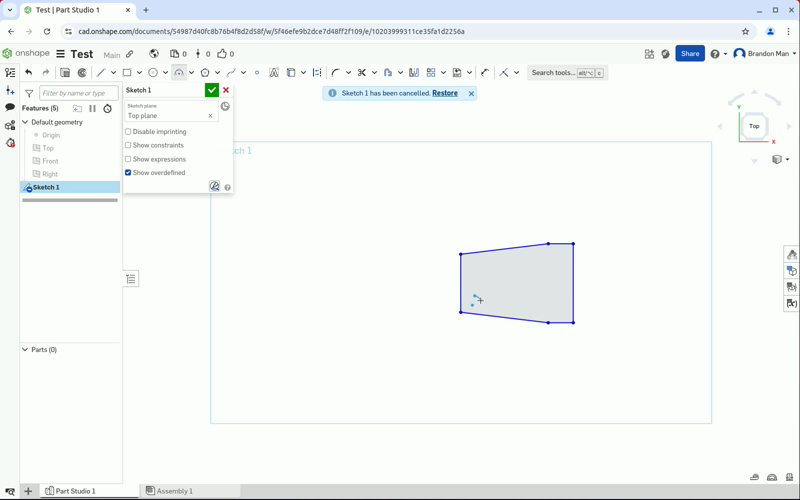
mouse_move(477, 299)
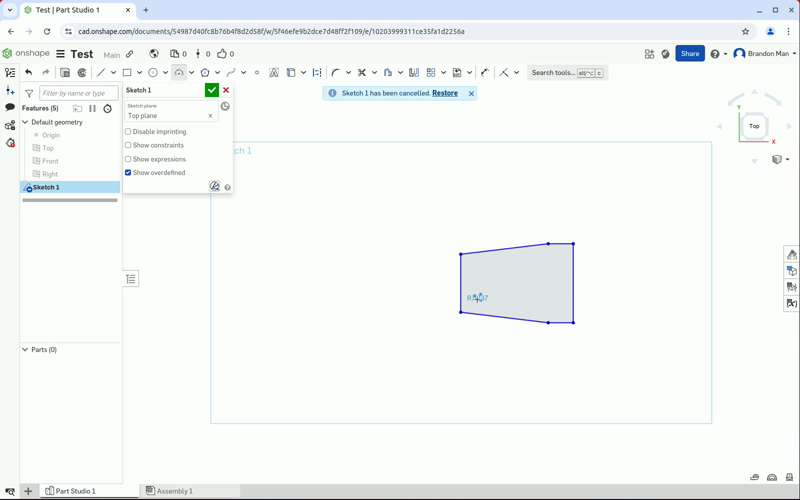
click(477, 299)
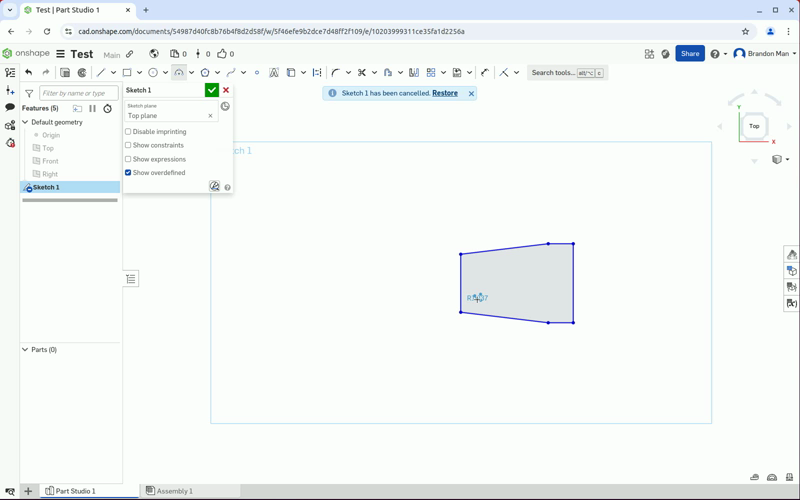
key_up(shift)
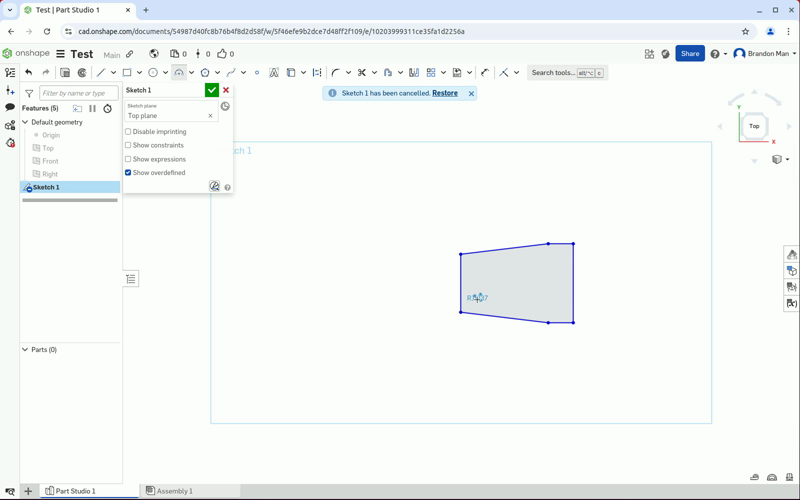
key(esc)
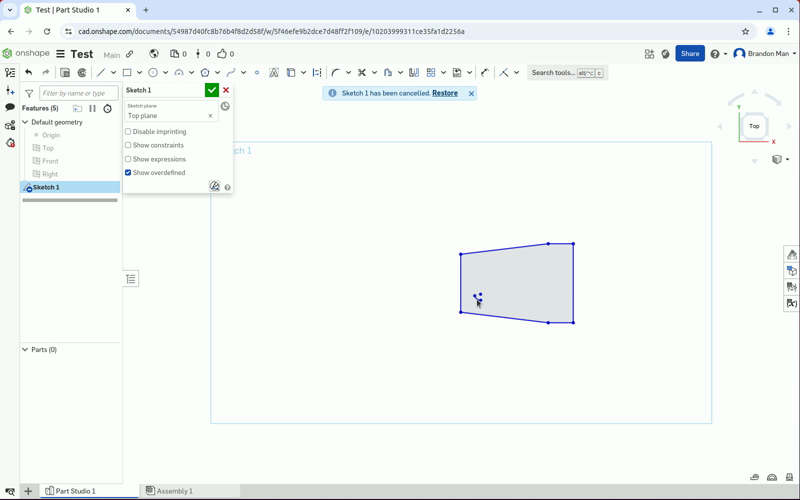
key(l)
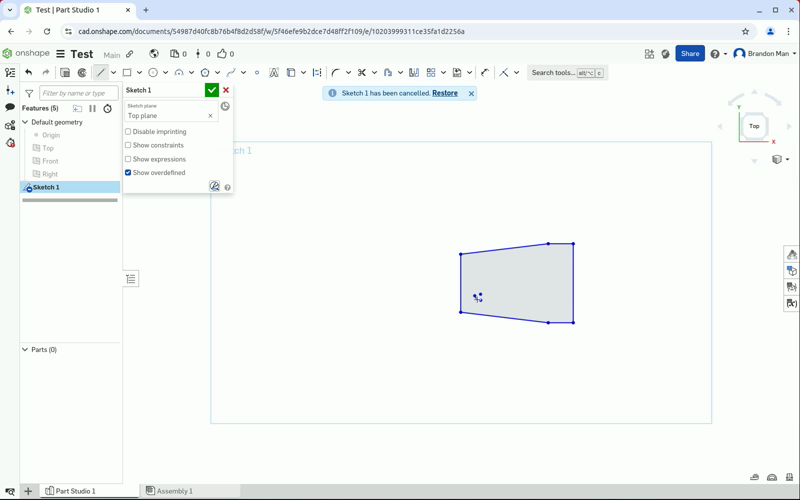
mouse_move(480, 300)
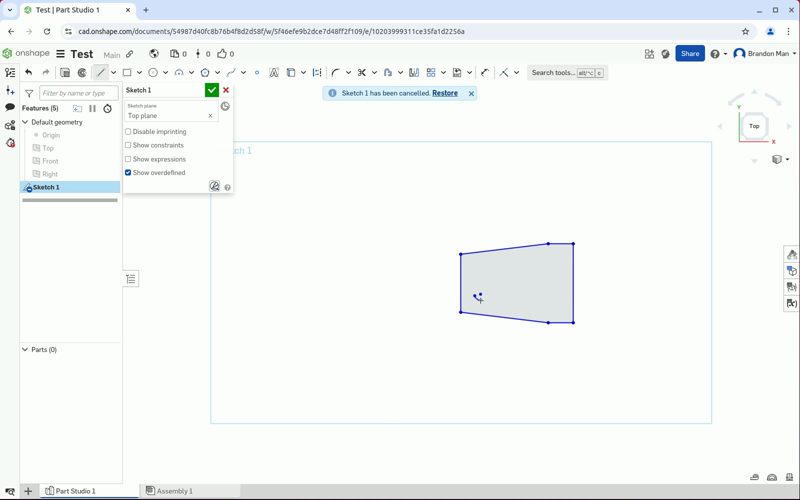
scroll(6)
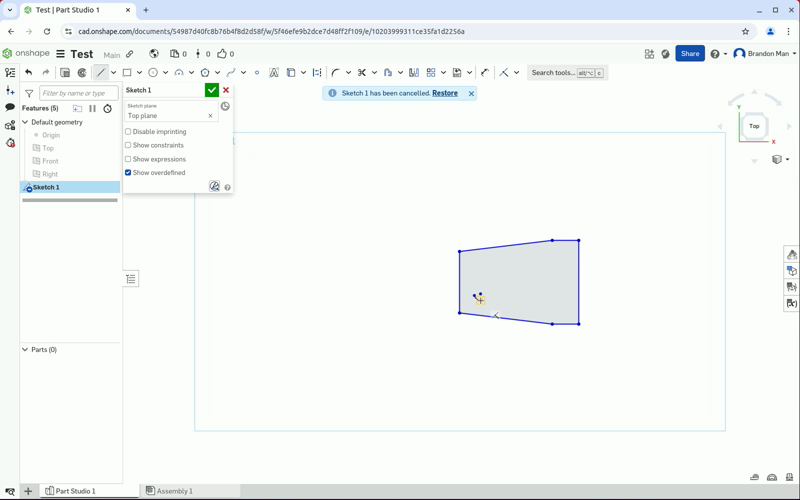
scroll(6)
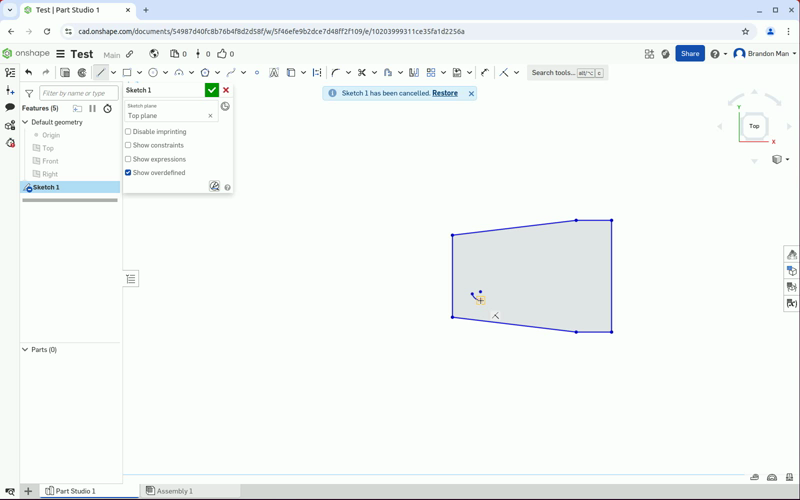
scroll(6)
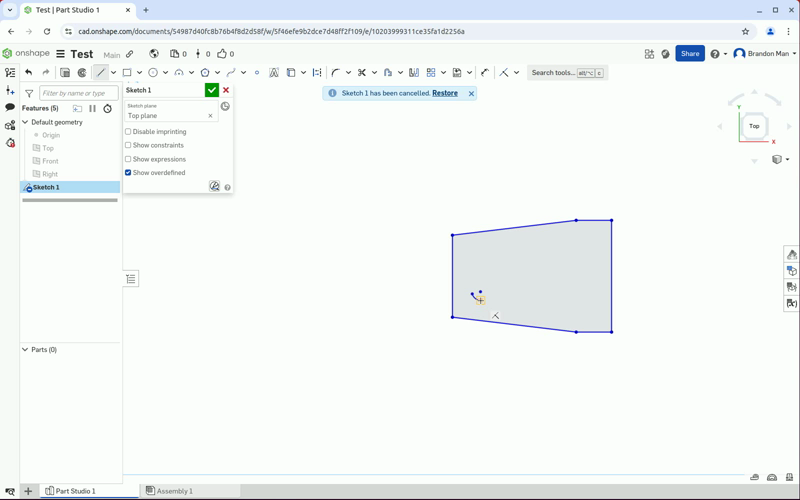
scroll(6)
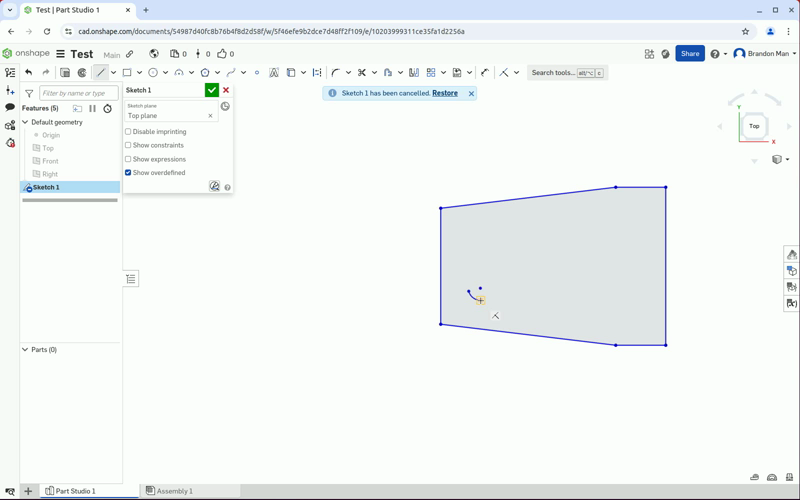
scroll(6)
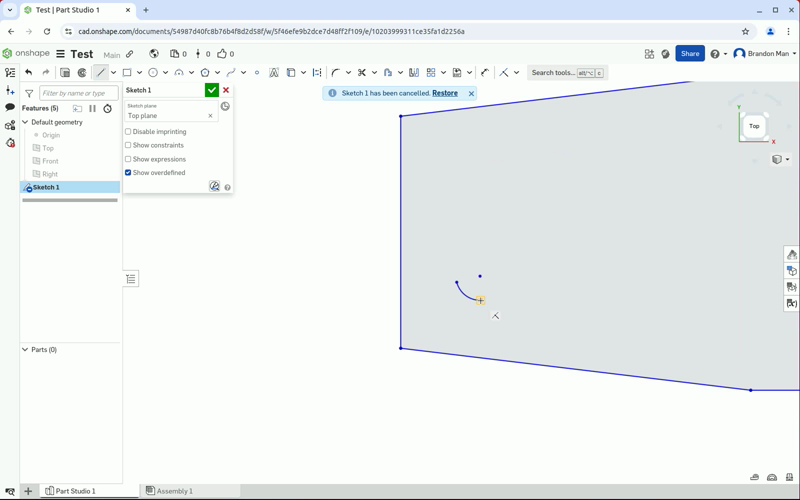
scroll(6)
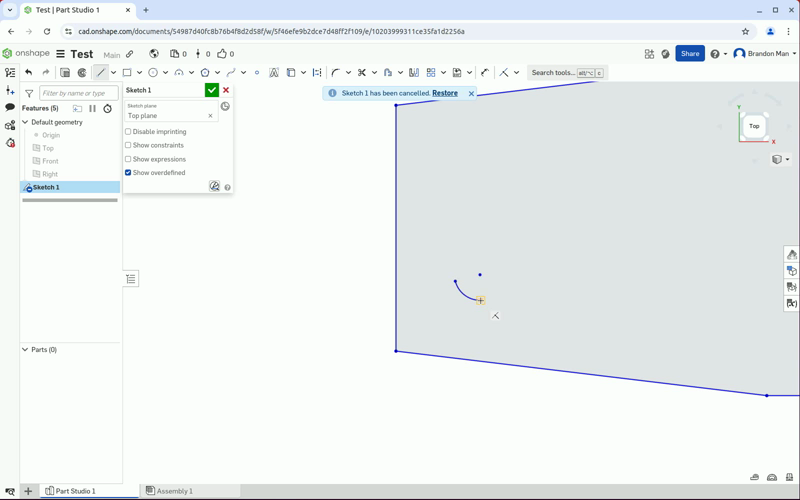
scroll(6)
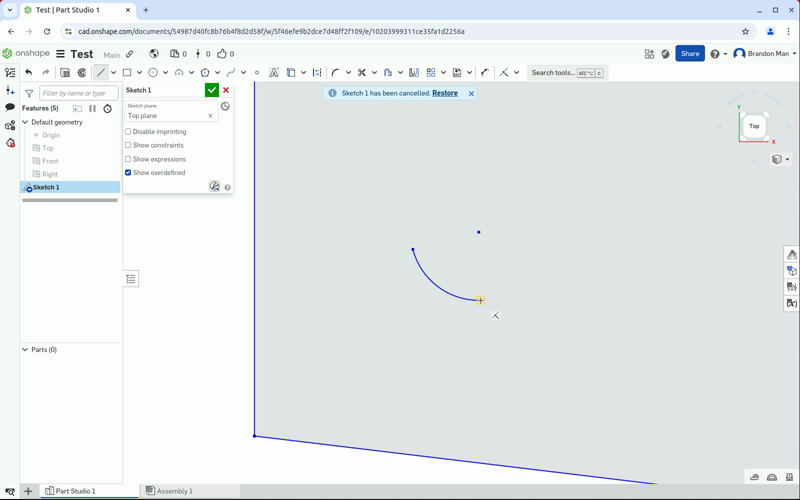
click(480, 300)
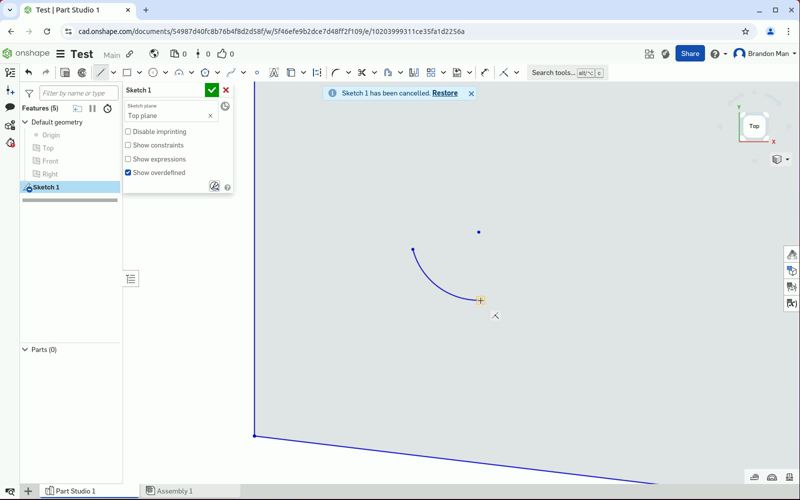
scroll(-6)
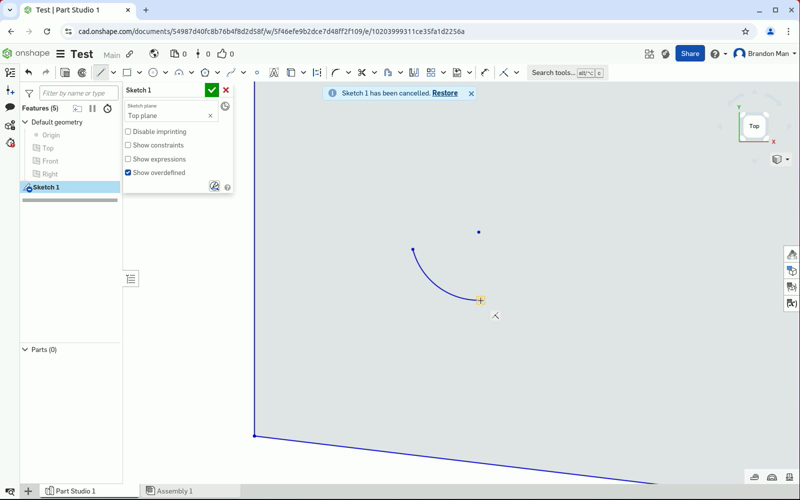
scroll(-6)
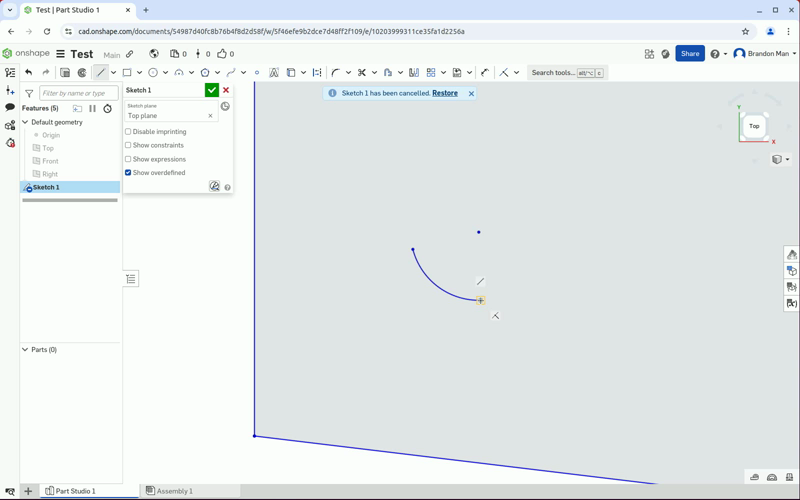
scroll(-6)
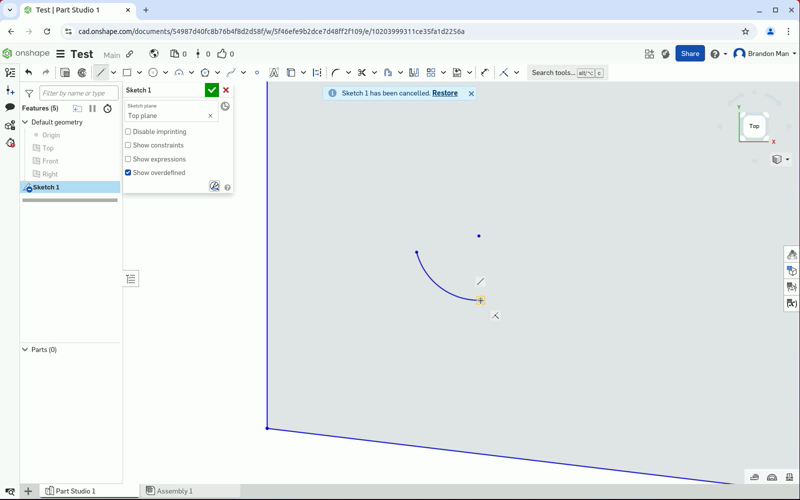
scroll(-6)
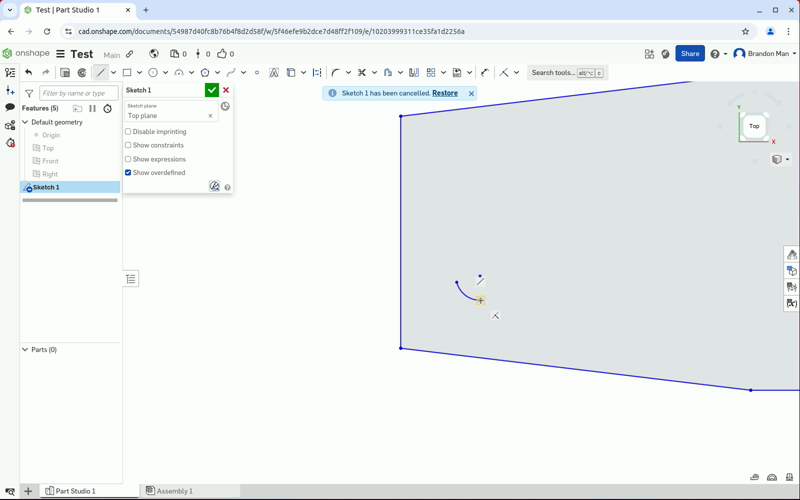
scroll(-6)
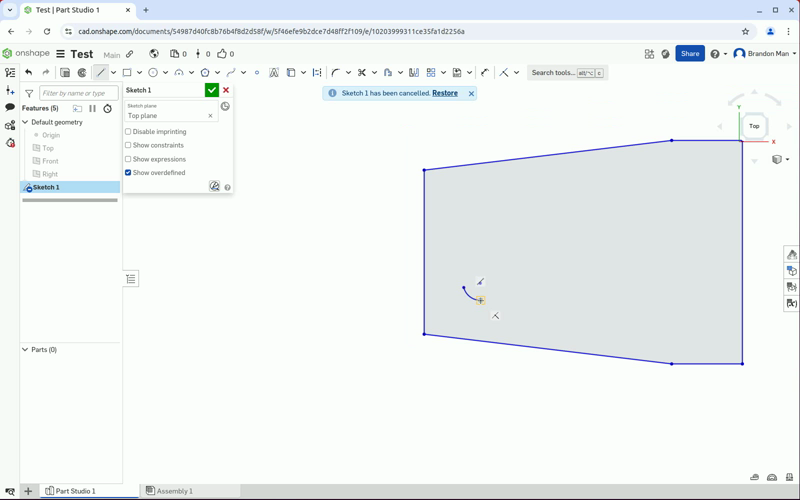
scroll(-6)
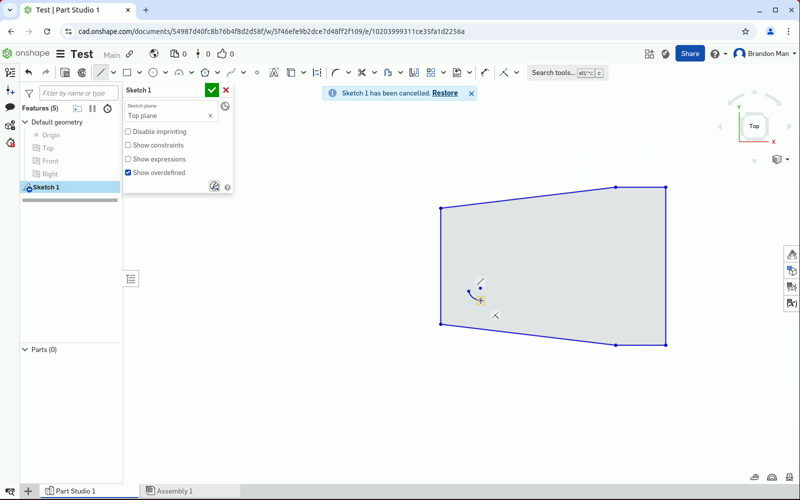
scroll(-6)
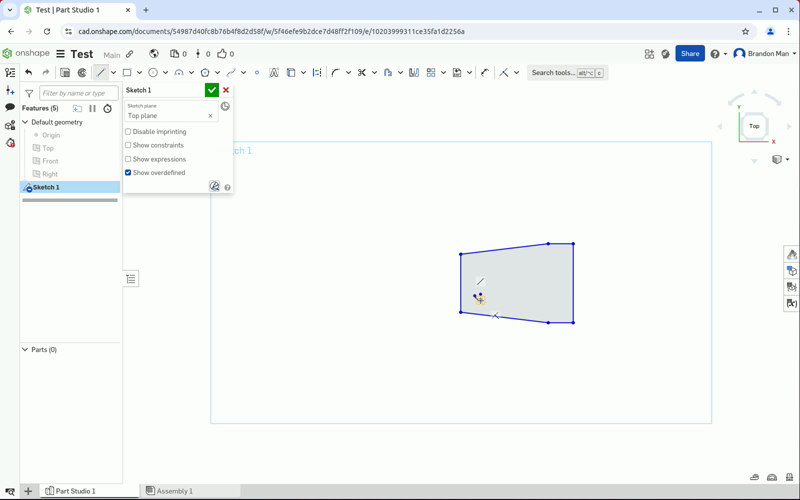
key_down(shift)
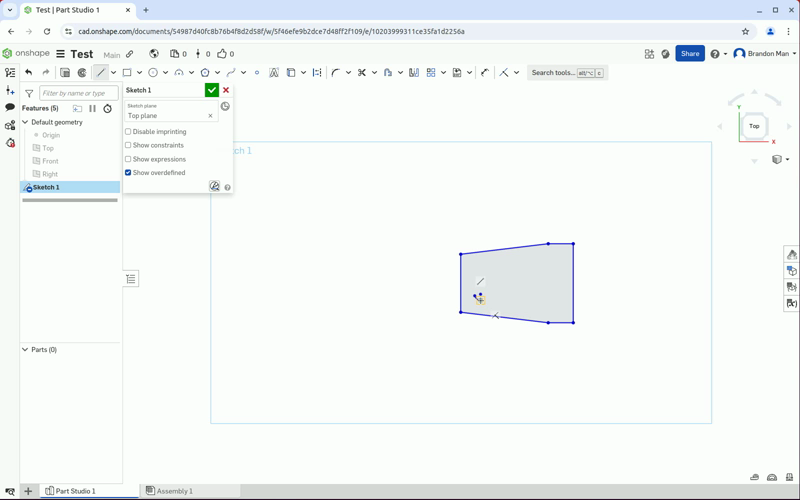
mouse_move(510, 300)
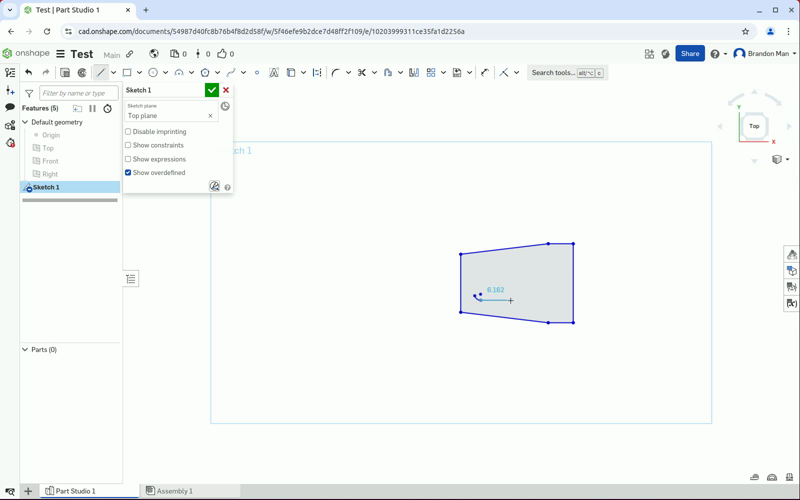
mouse_move(528, 305)
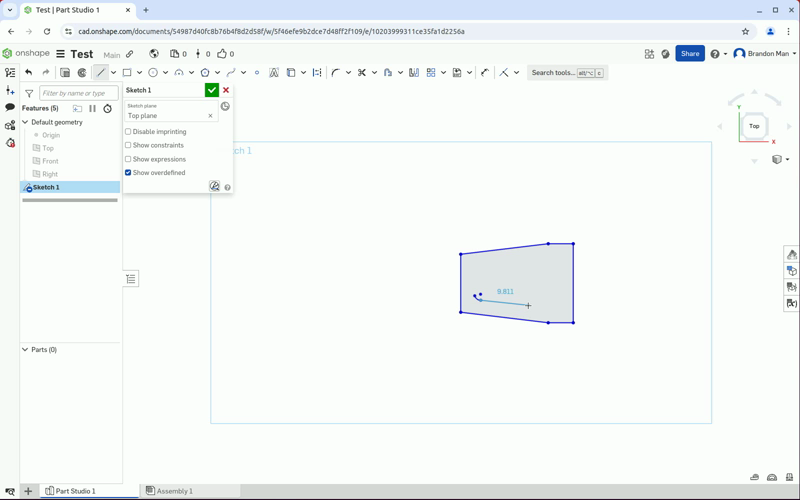
click(528, 305)
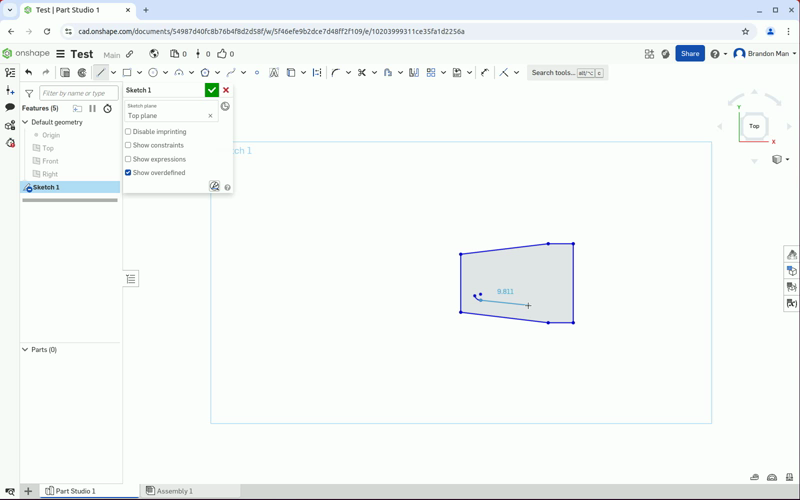
key_up(shift)
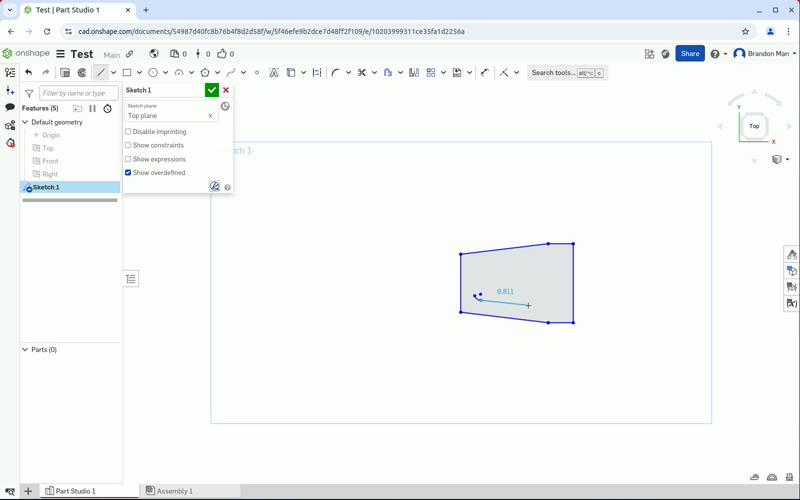
key(esc)
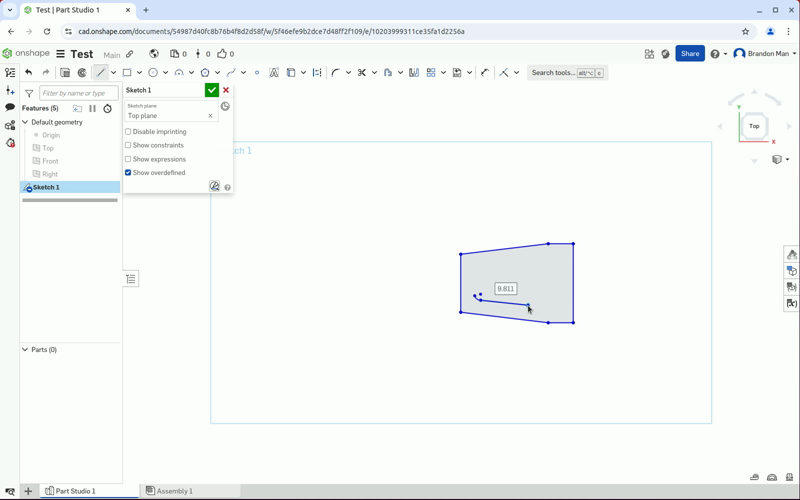
key(a)
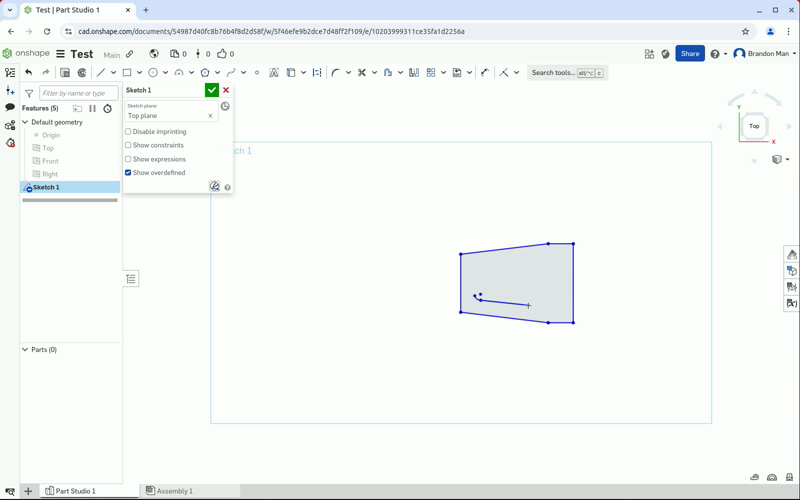
mouse_move(528, 305)
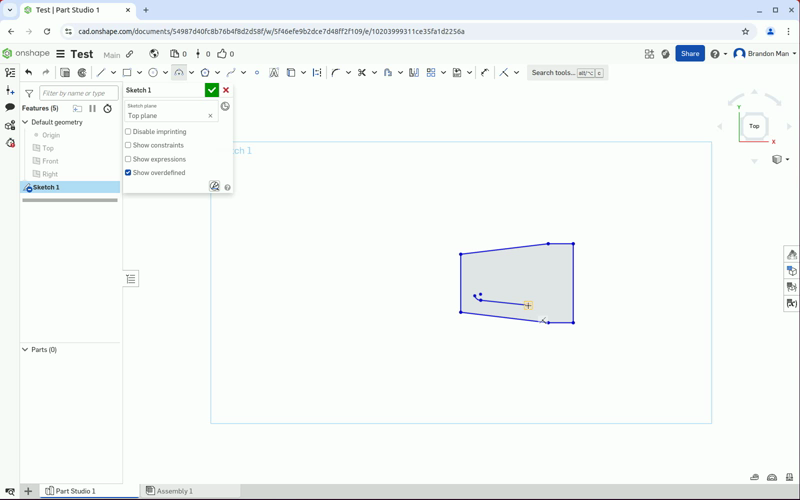
click(528, 305)
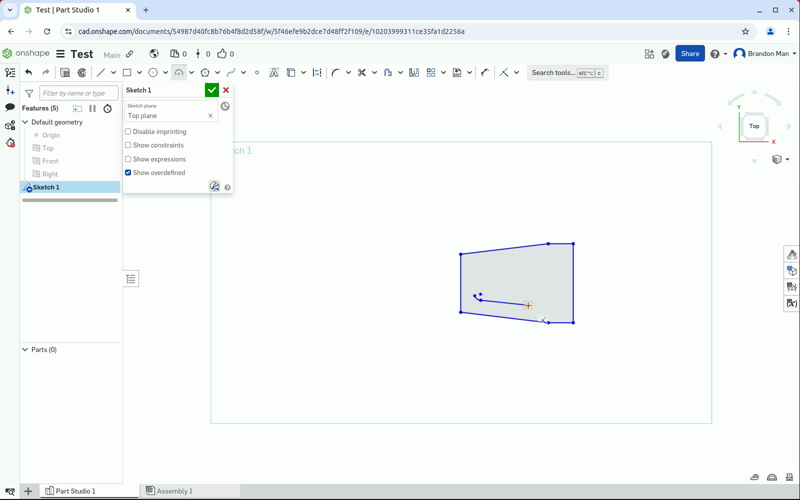
key_down(shift)
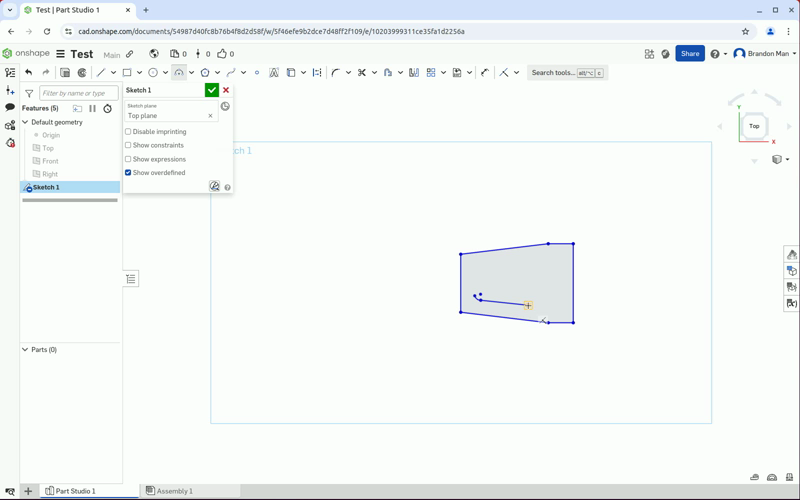
mouse_move(535, 299)
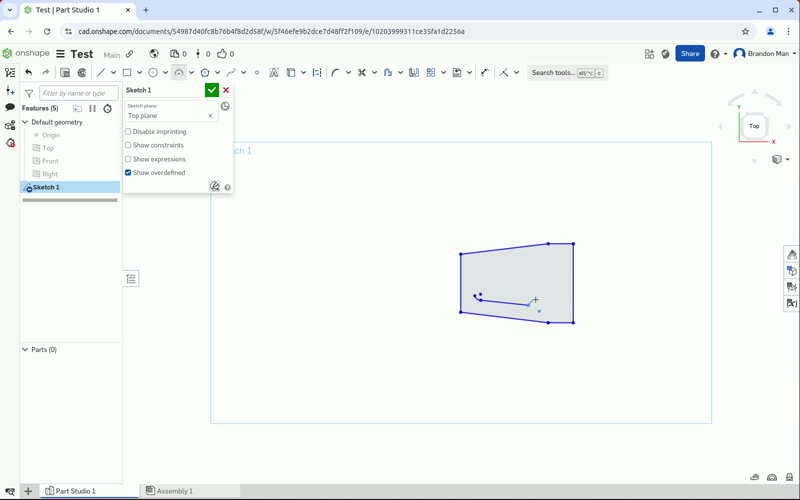
click(535, 299)
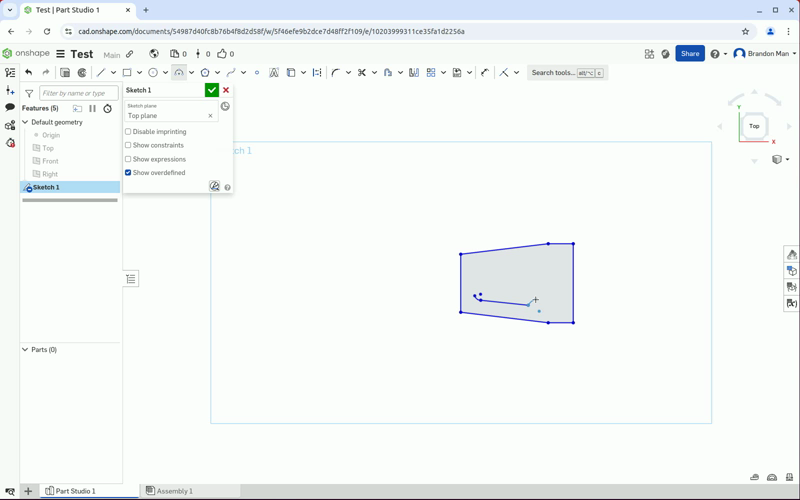
mouse_move(533, 303)
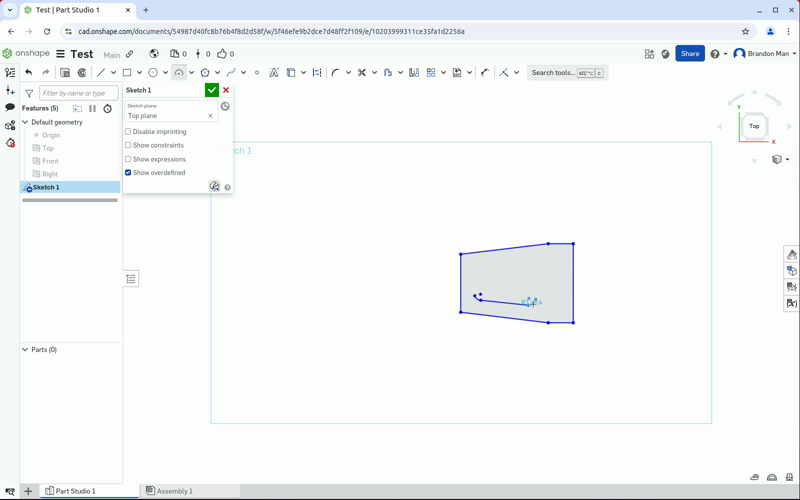
click(533, 303)
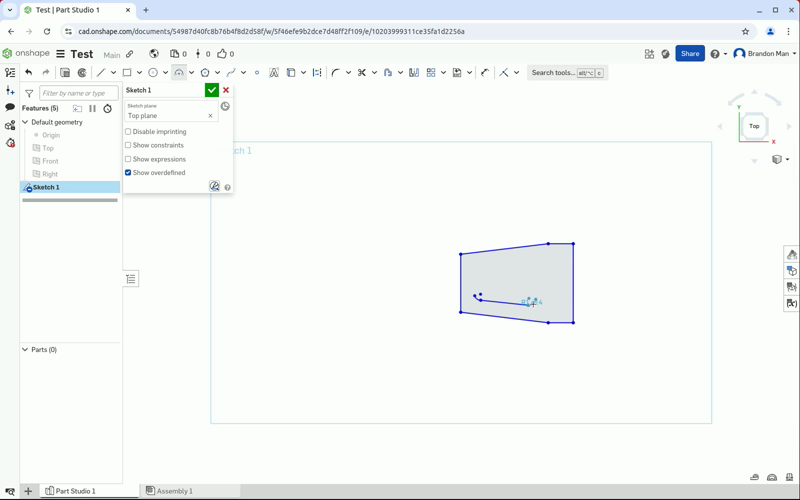
key_up(shift)
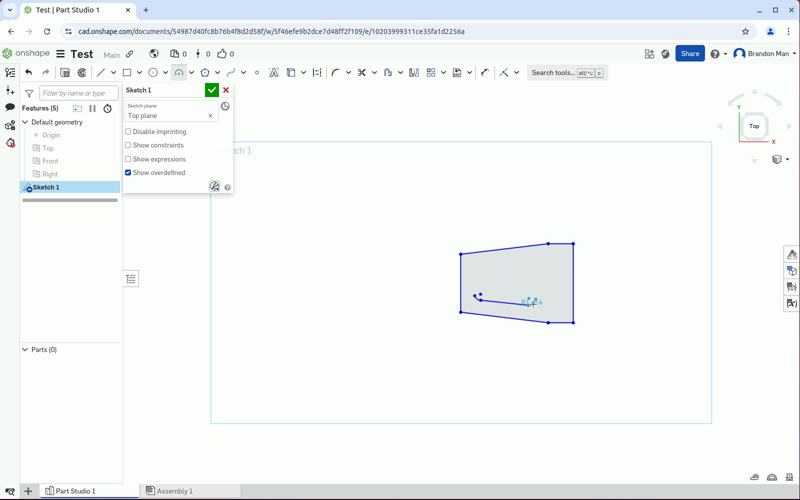
key(esc)
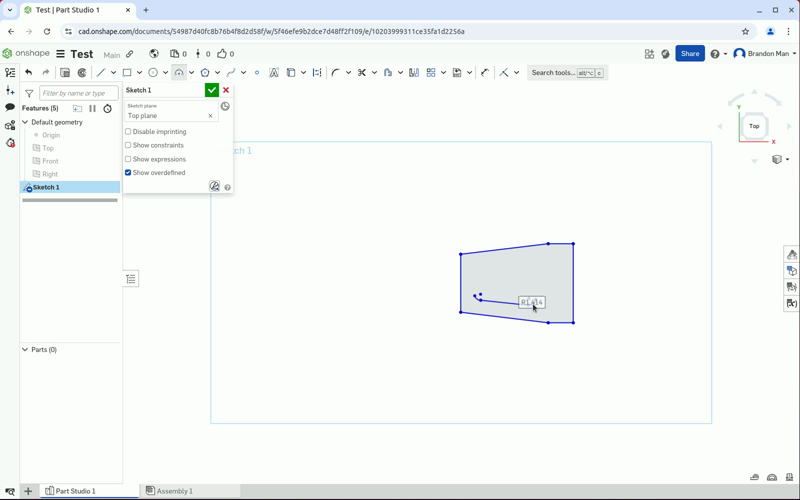
key(l)
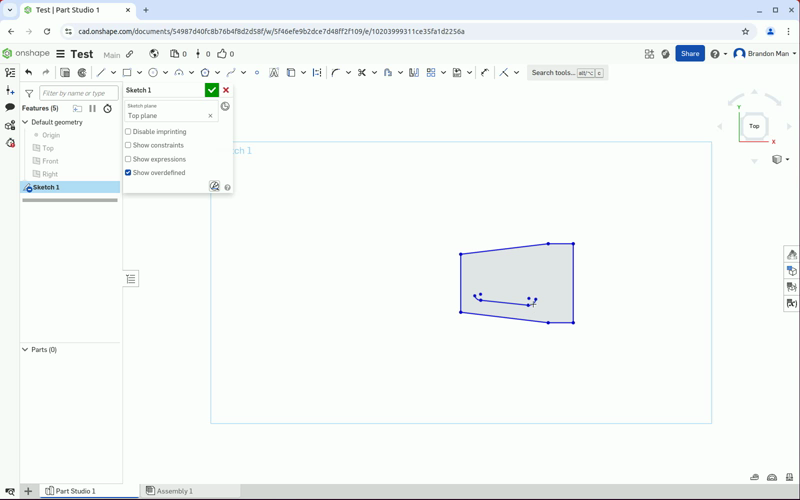
mouse_move(535, 299)
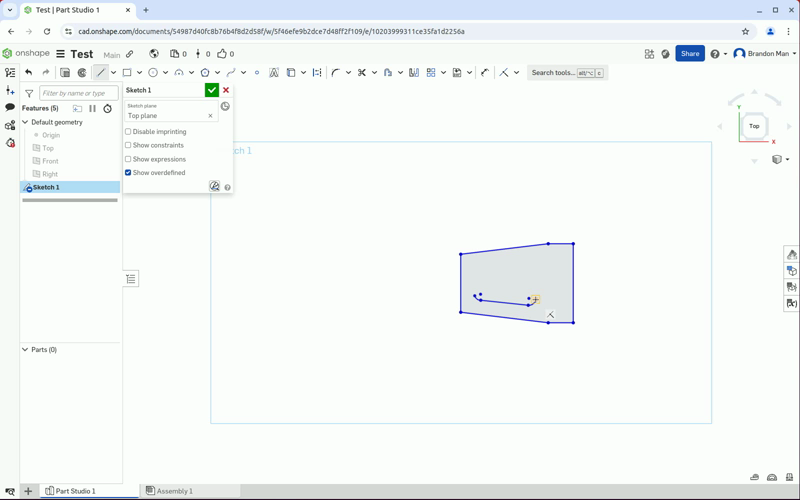
click(535, 299)
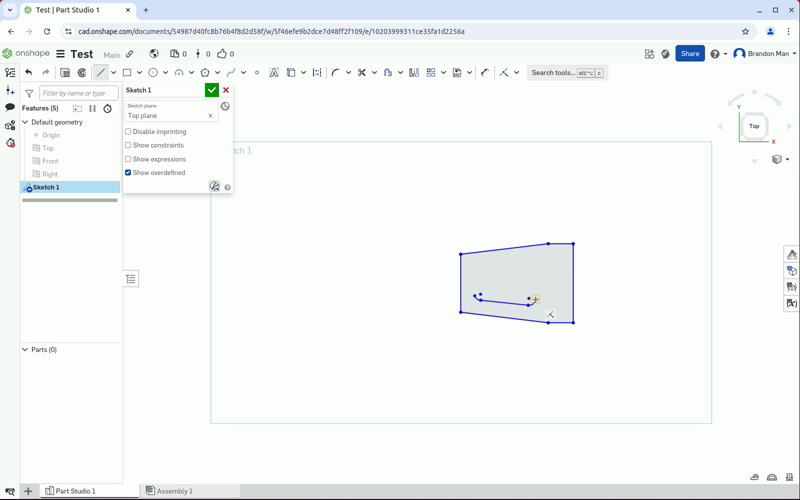
key_down(shift)
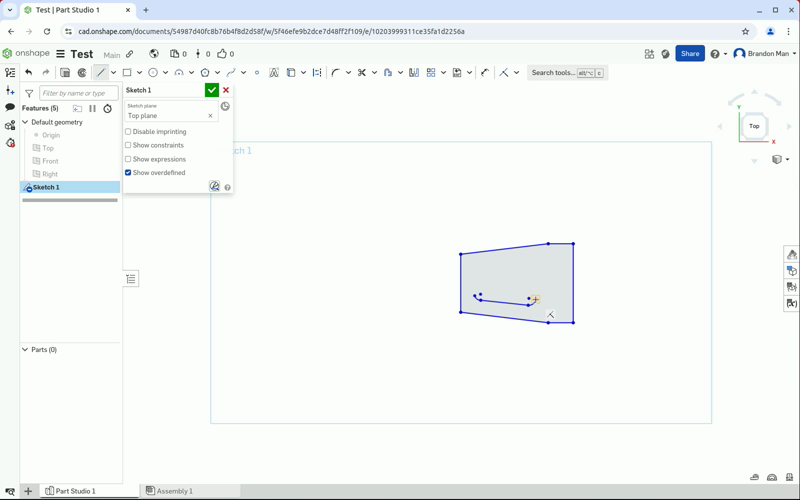
mouse_move(565, 299)
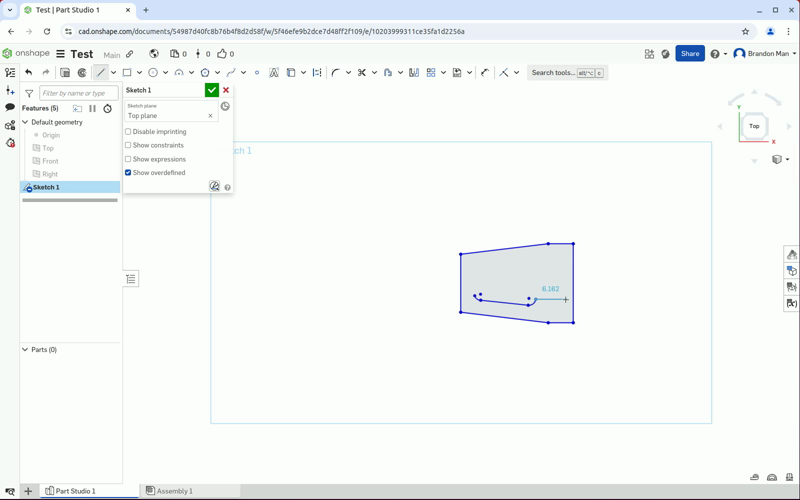
mouse_move(535, 267)
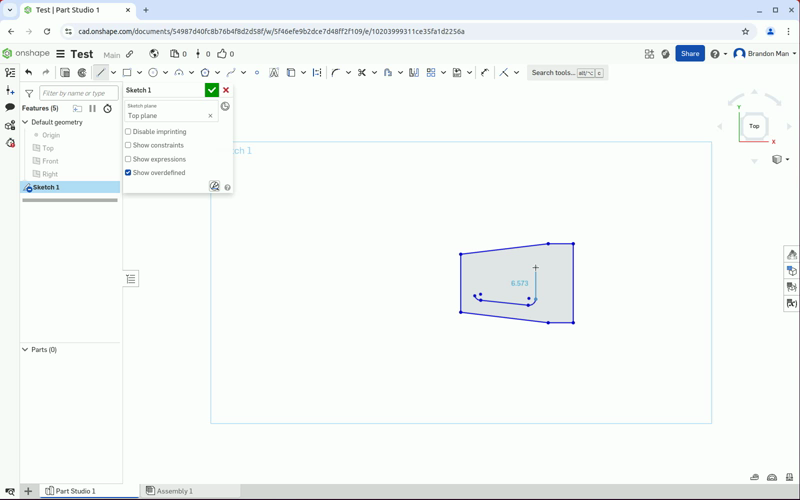
click(535, 267)
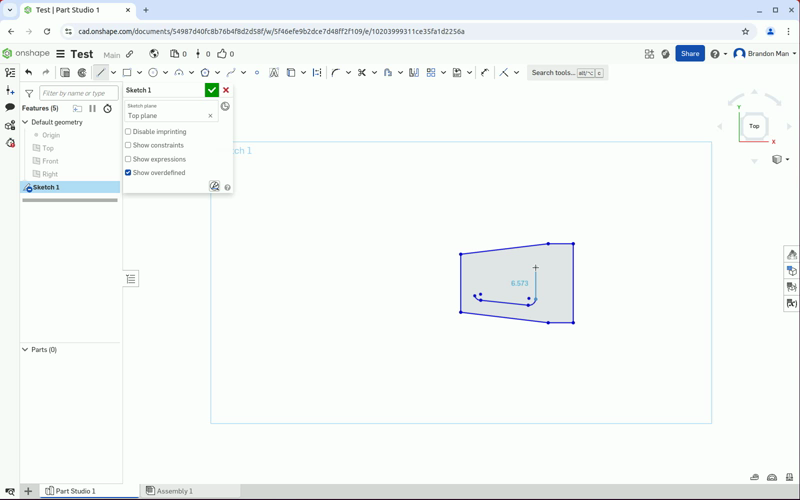
key_up(shift)
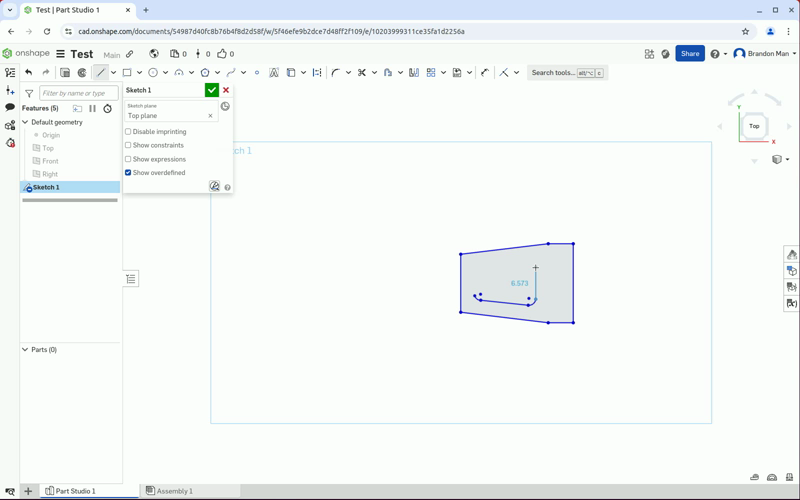
key(esc)
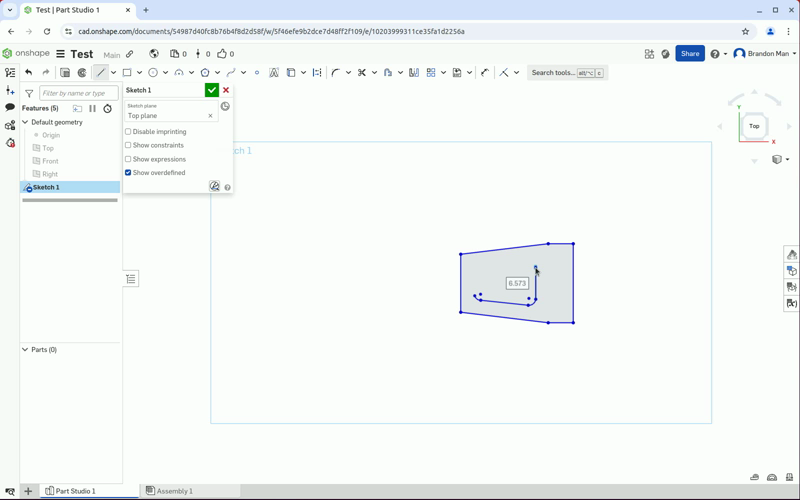
key(a)
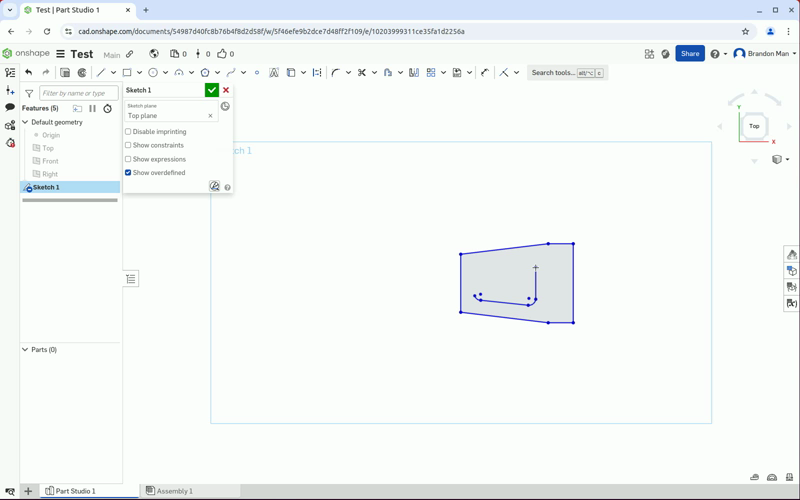
mouse_move(535, 267)
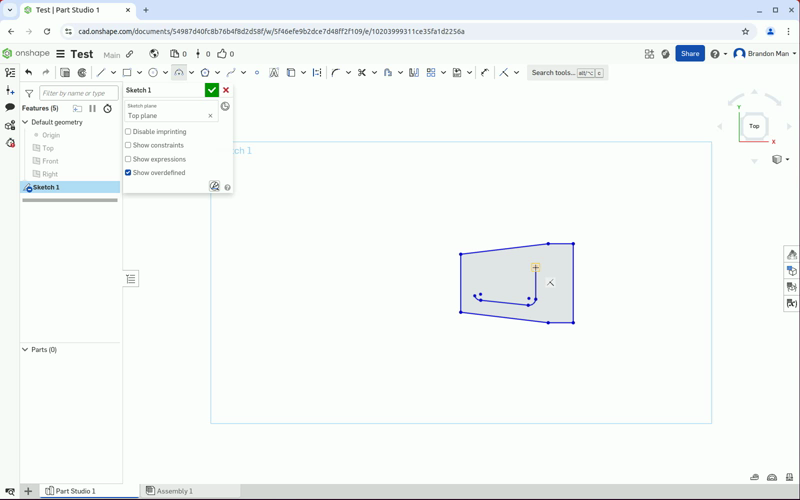
click(535, 267)
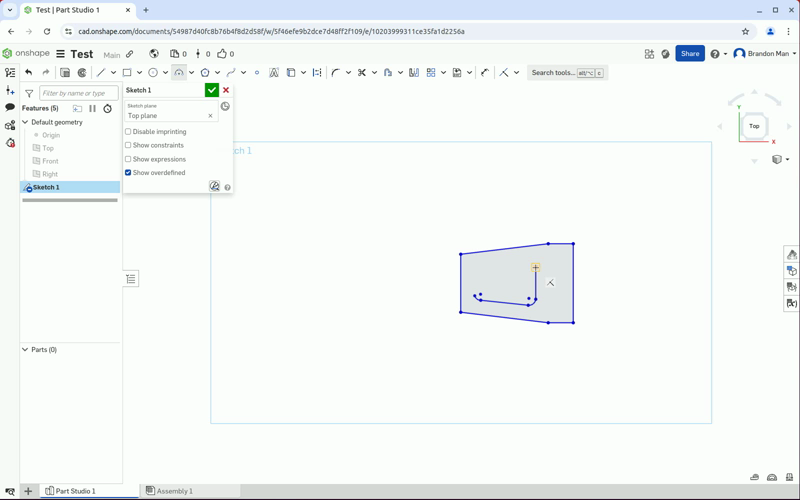
key_down(shift)
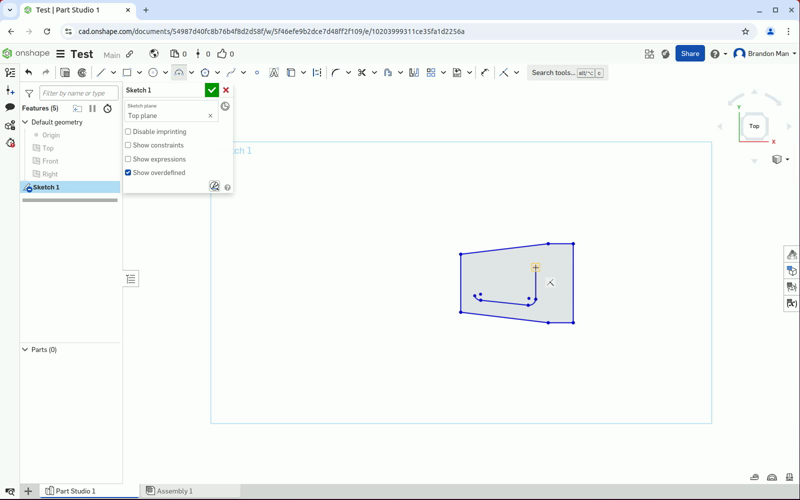
mouse_move(528, 261)
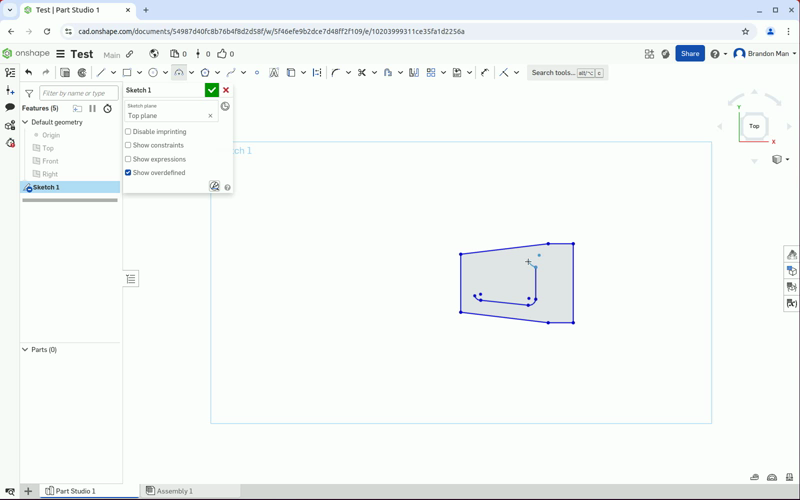
click(528, 261)
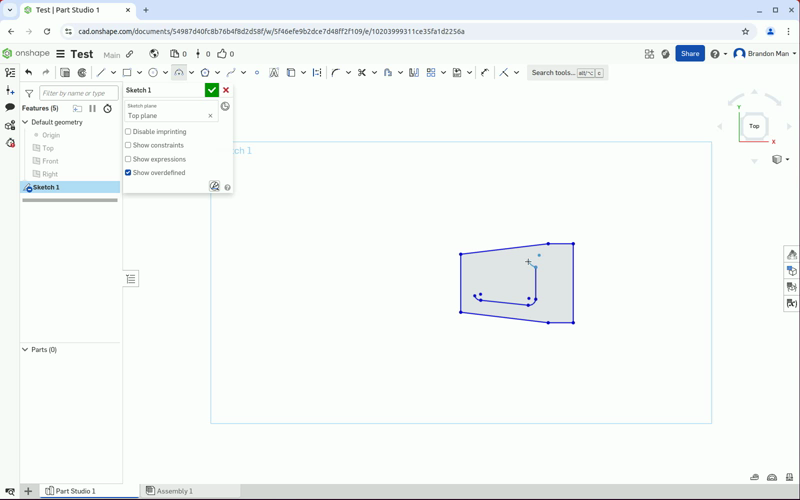
mouse_move(533, 262)
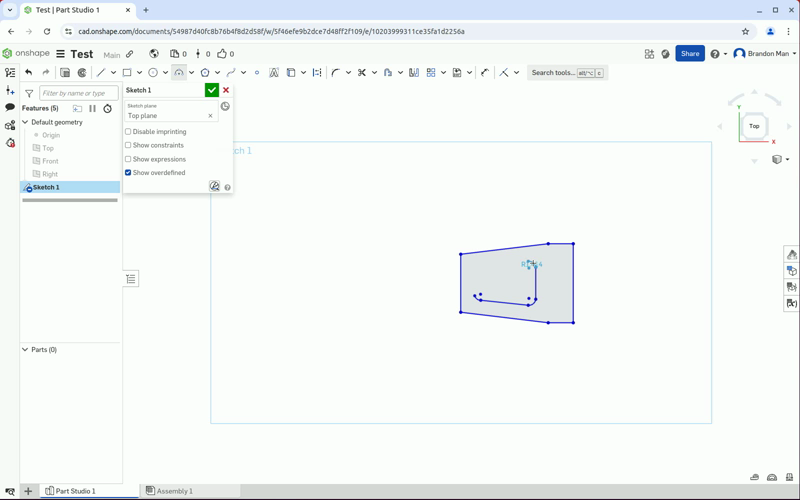
click(533, 262)
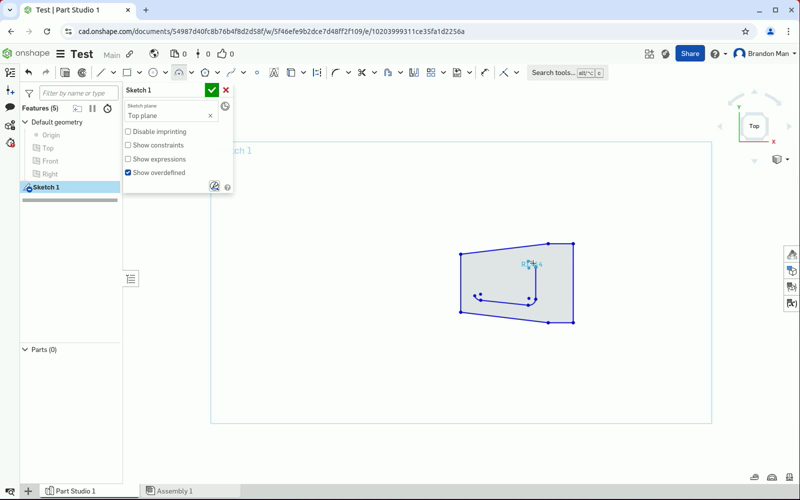
key_up(shift)
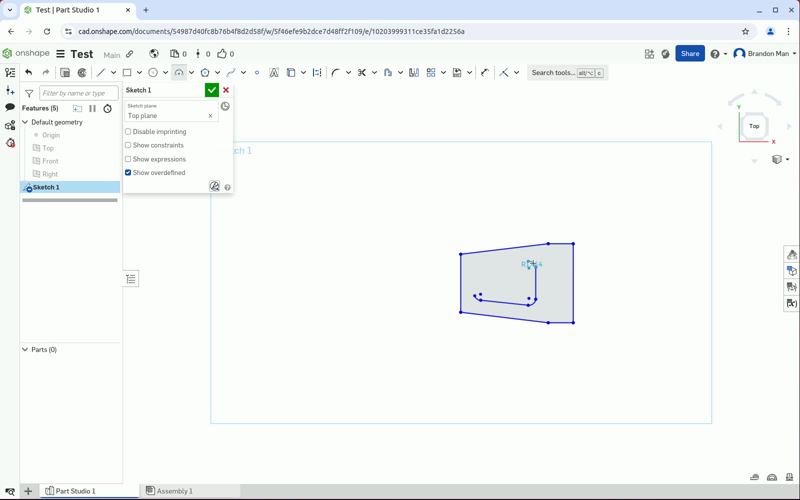
key(esc)
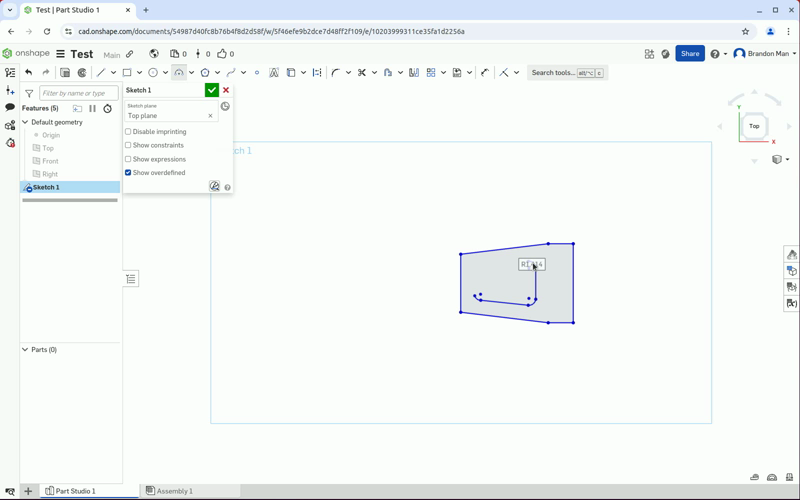
key(l)
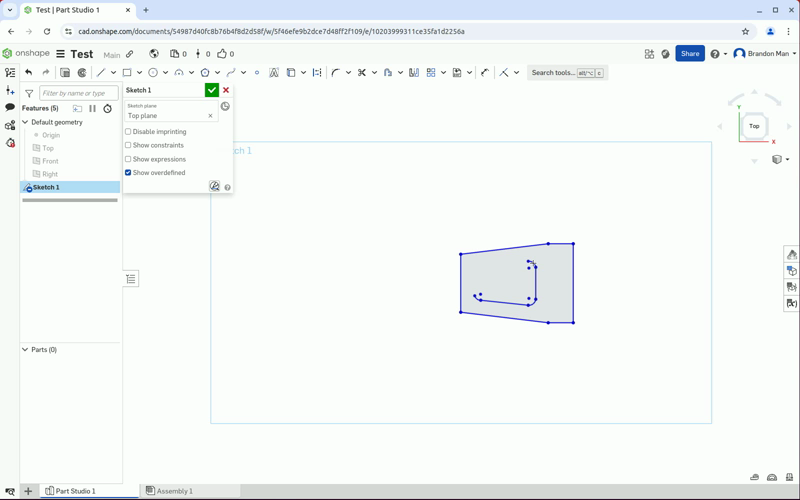
mouse_move(528, 261)
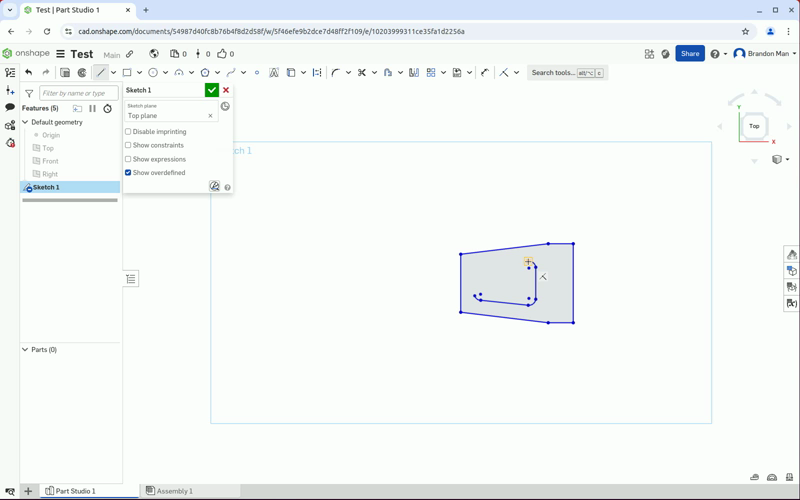
click(528, 261)
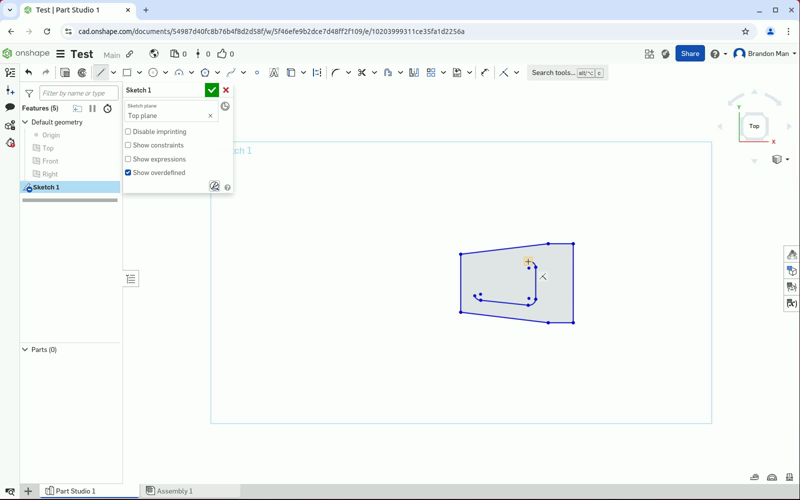
key_down(shift)
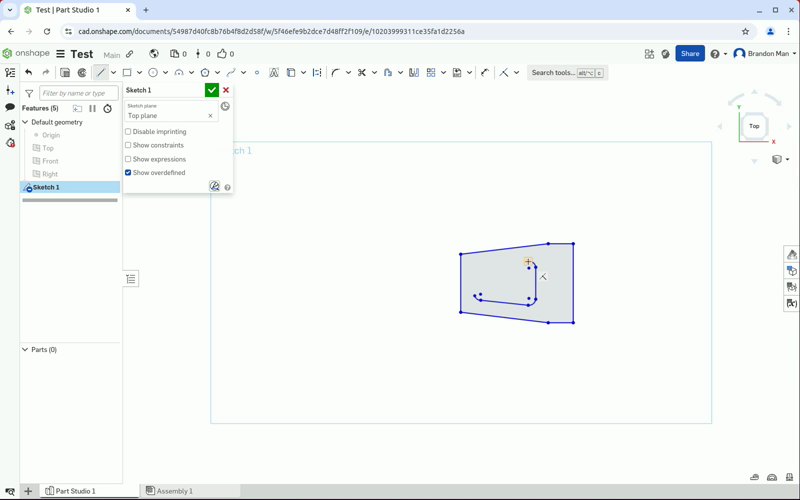
mouse_move(558, 261)
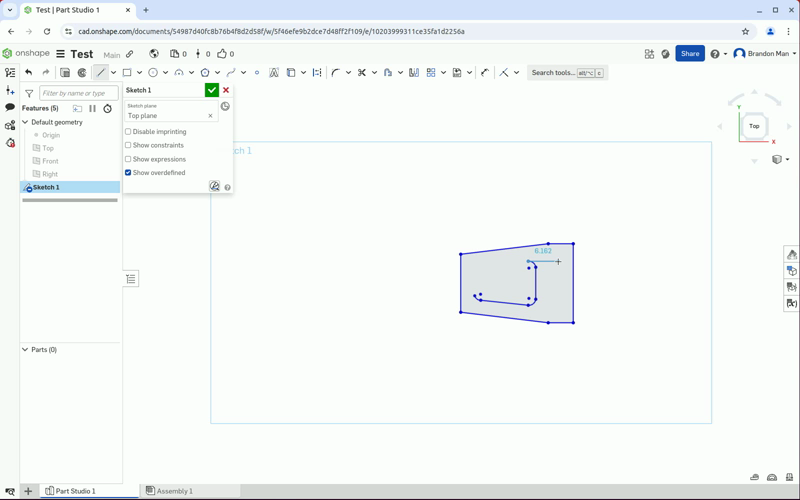
mouse_move(480, 264)
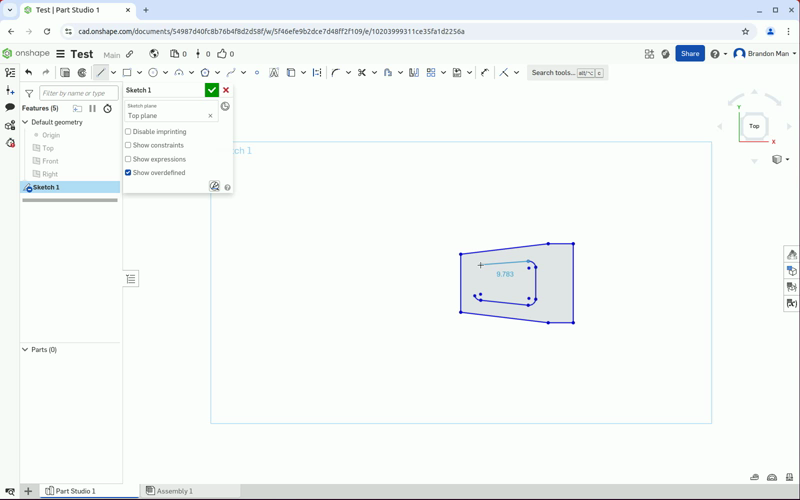
click(480, 264)
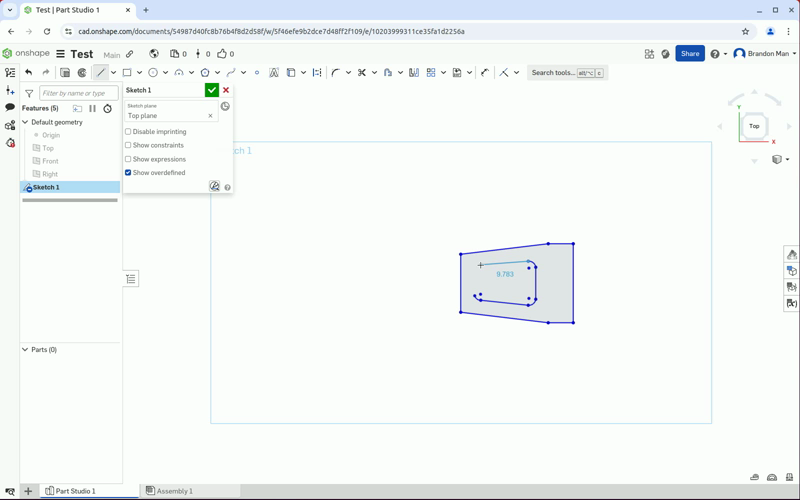
key_up(shift)
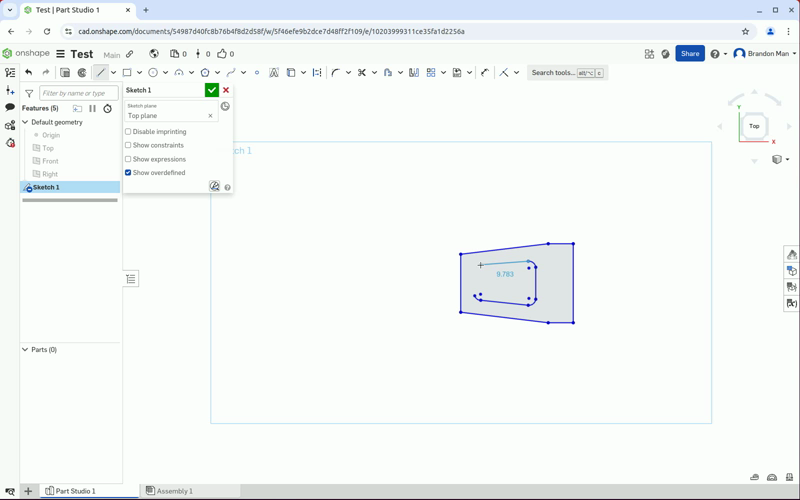
key(esc)
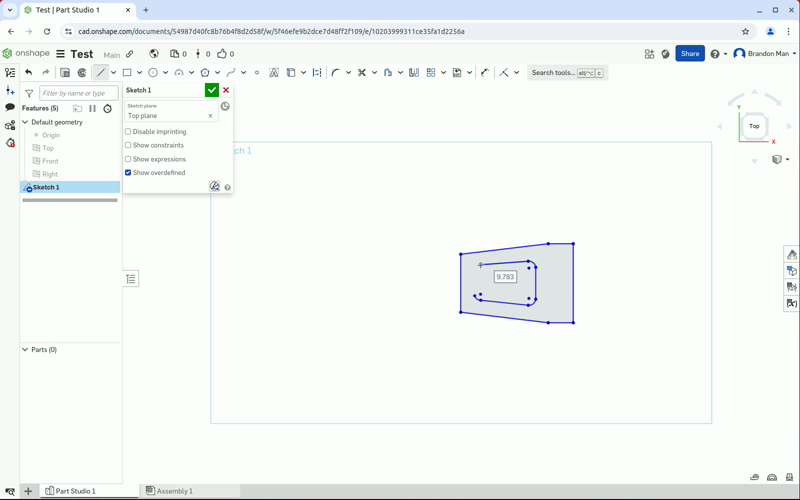
key(a)
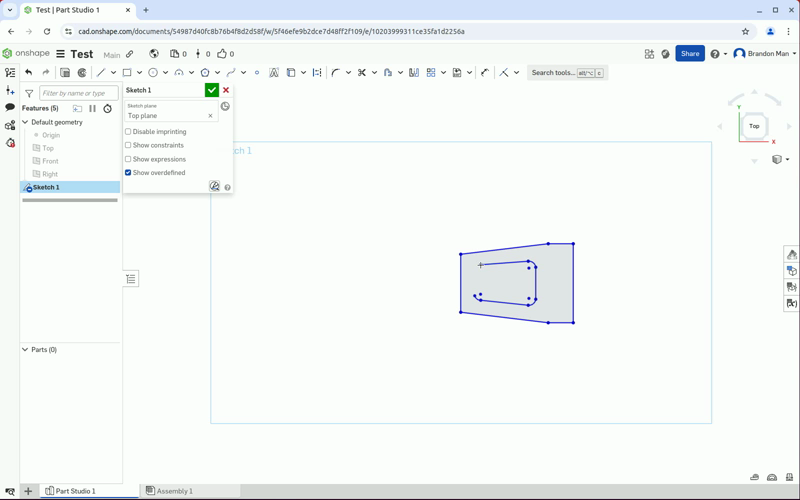
mouse_move(480, 264)
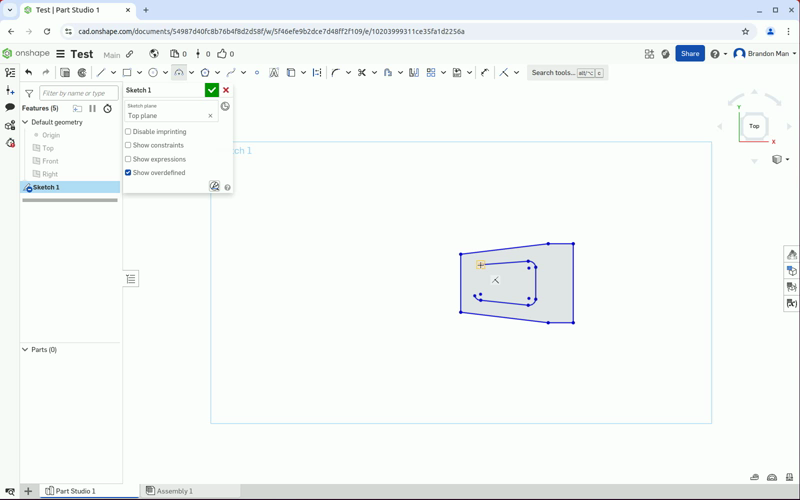
click(480, 264)
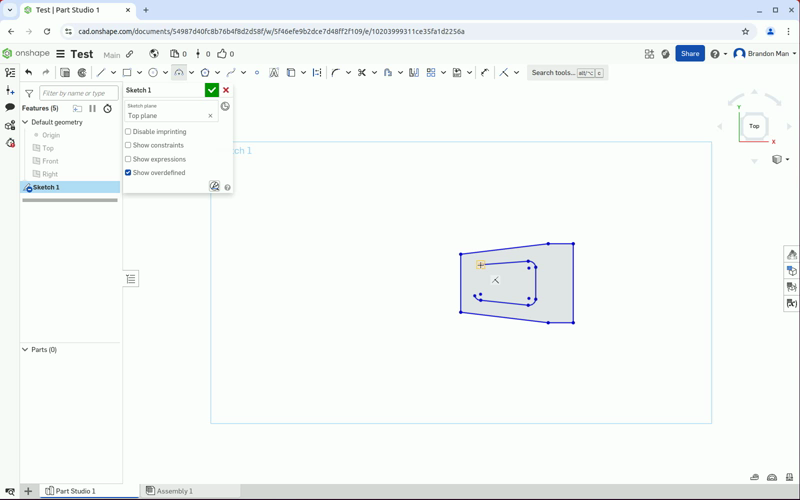
key_down(shift)
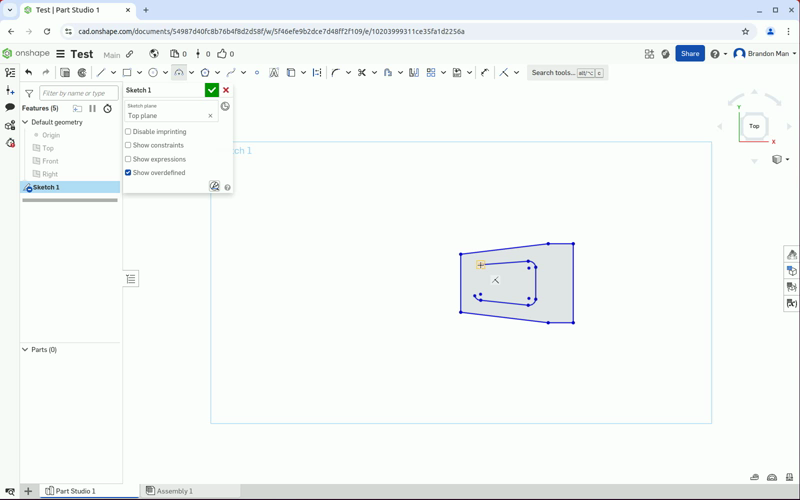
mouse_move(474, 270)
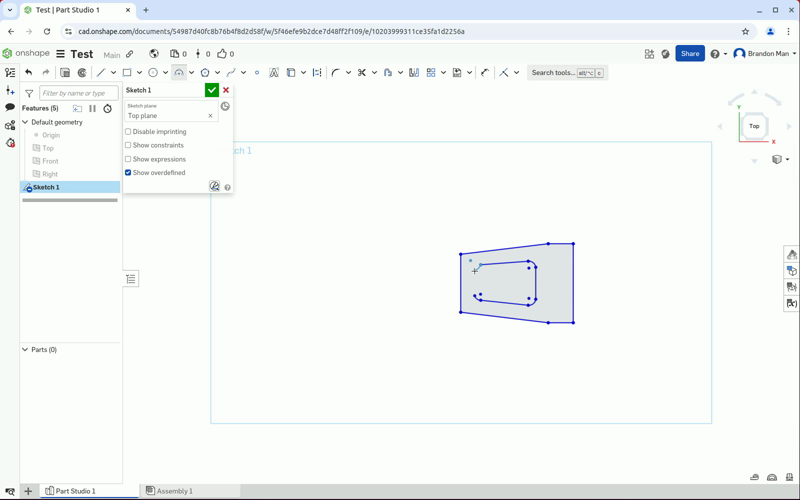
click(474, 270)
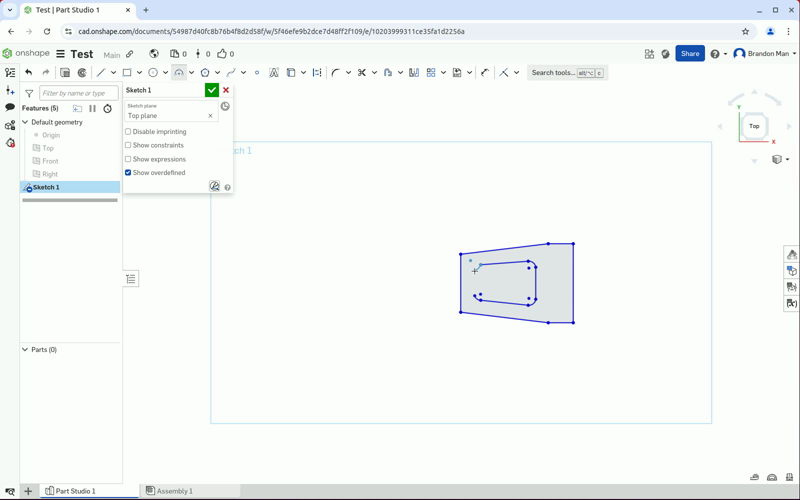
mouse_move(476, 266)
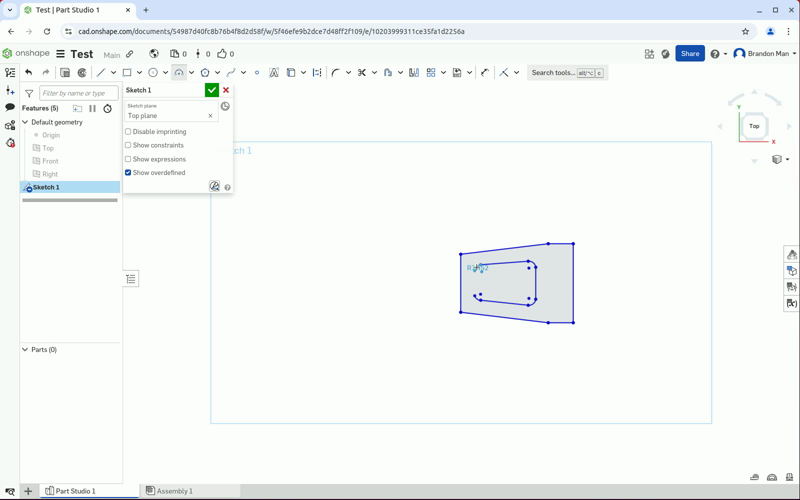
click(476, 266)
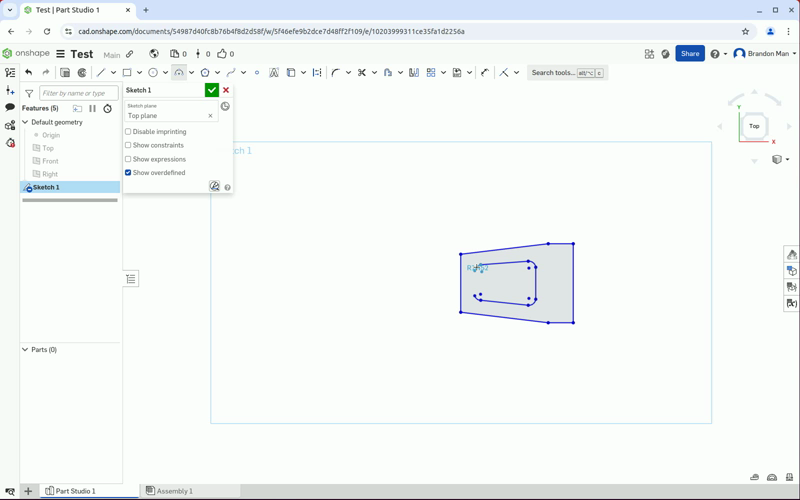
key_up(shift)
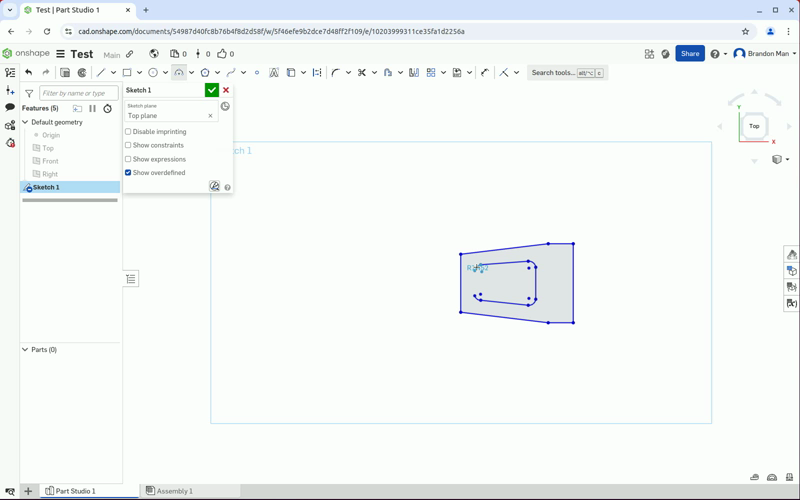
key(esc)
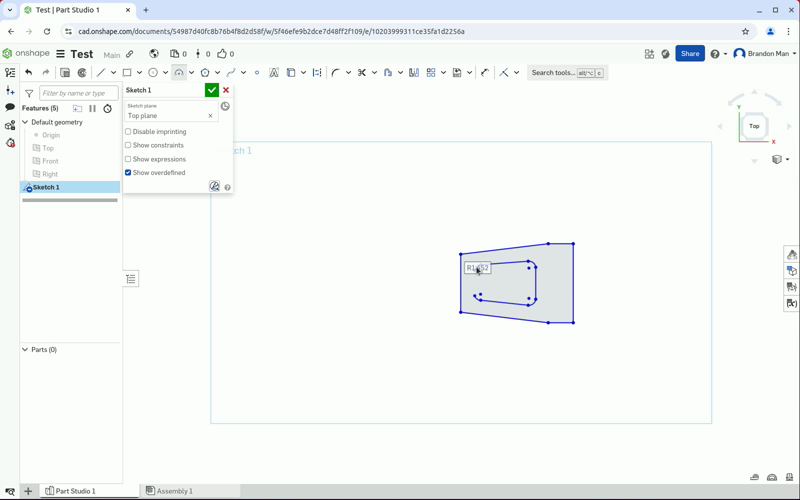
key(l)
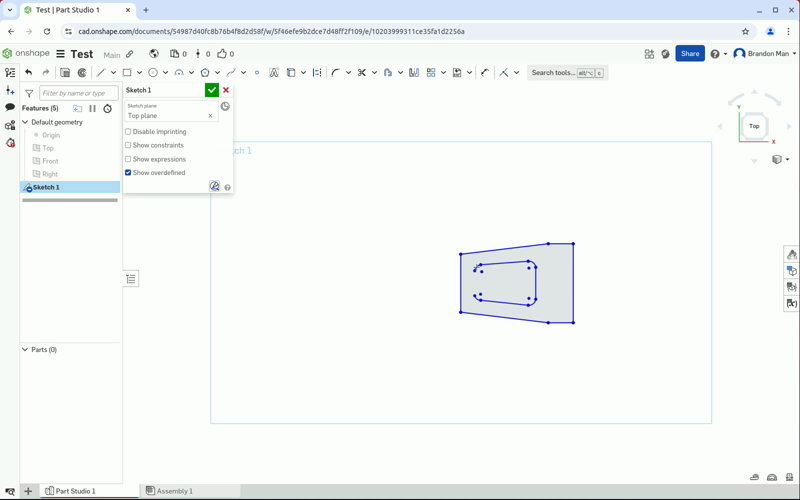
mouse_move(474, 270)
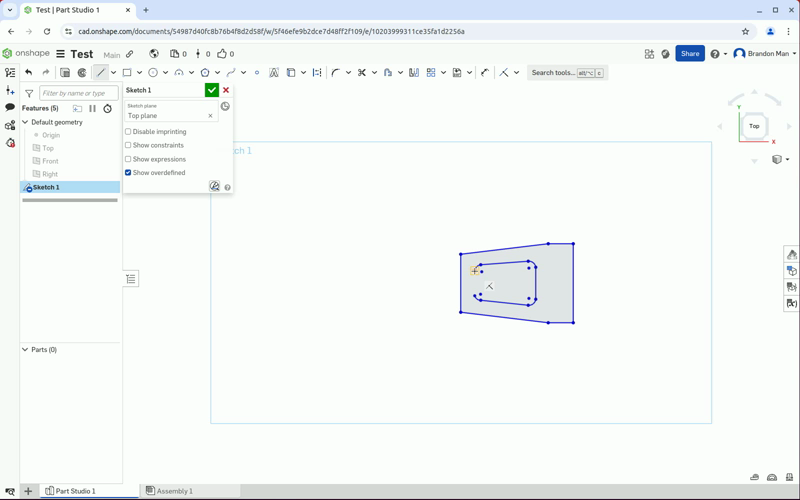
scroll(6)
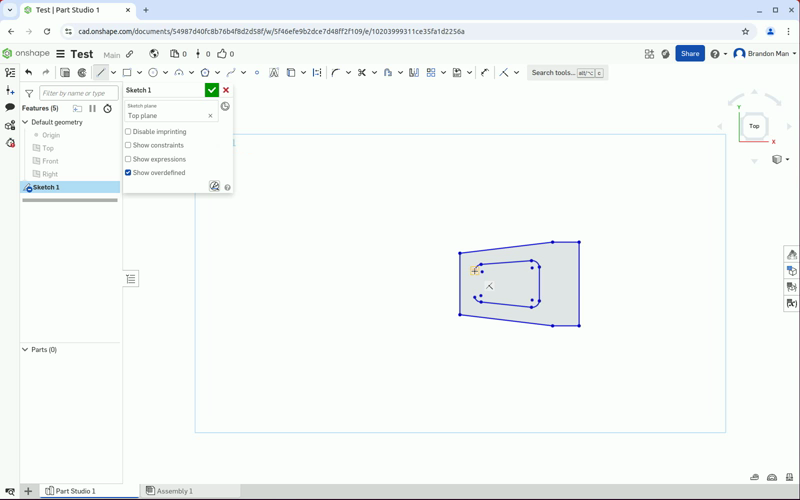
scroll(6)
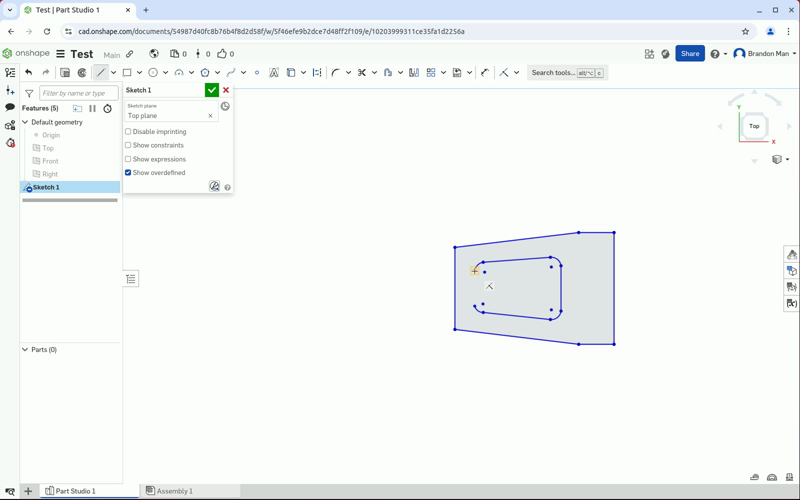
scroll(6)
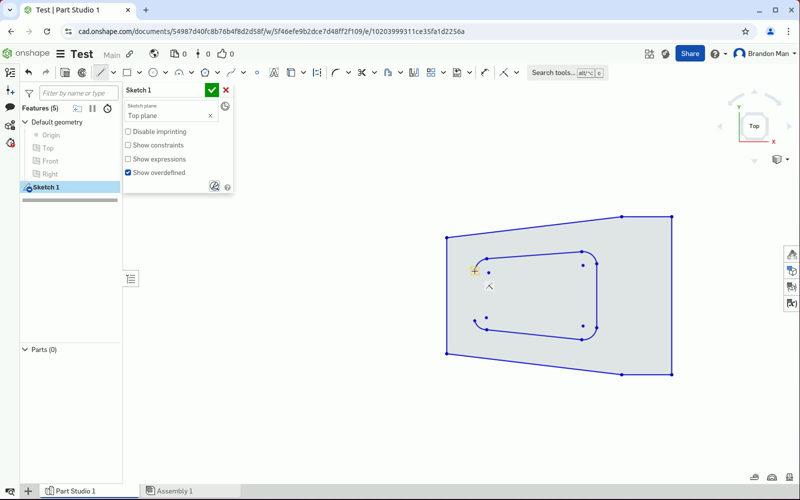
scroll(6)
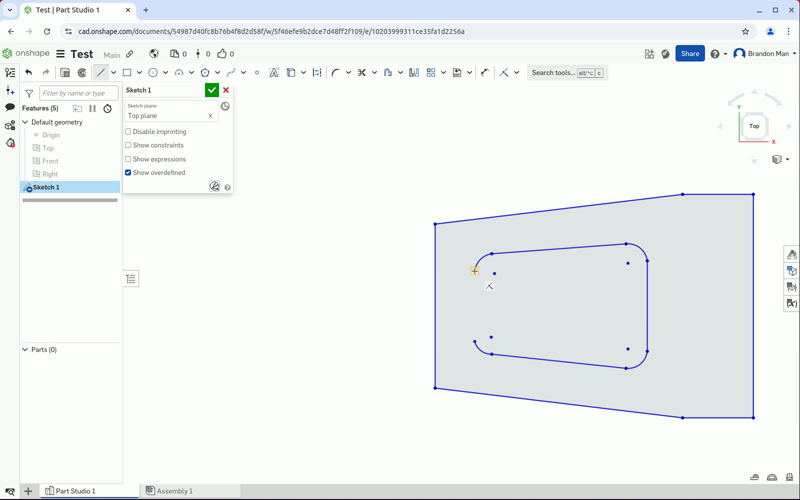
scroll(6)
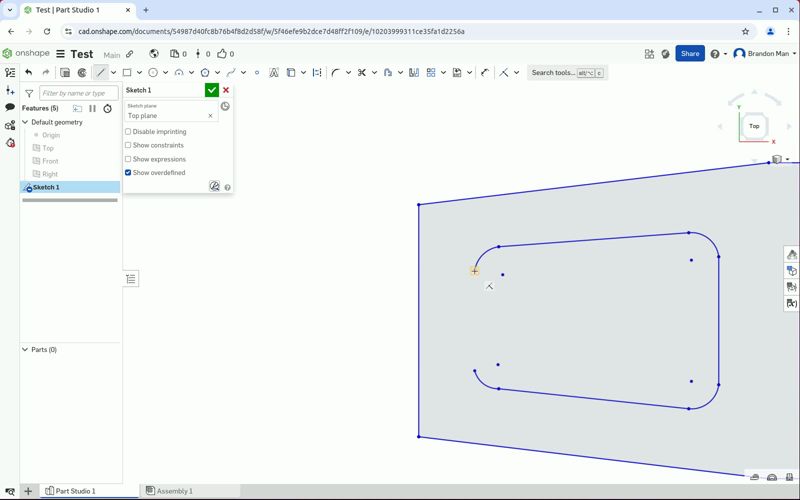
scroll(6)
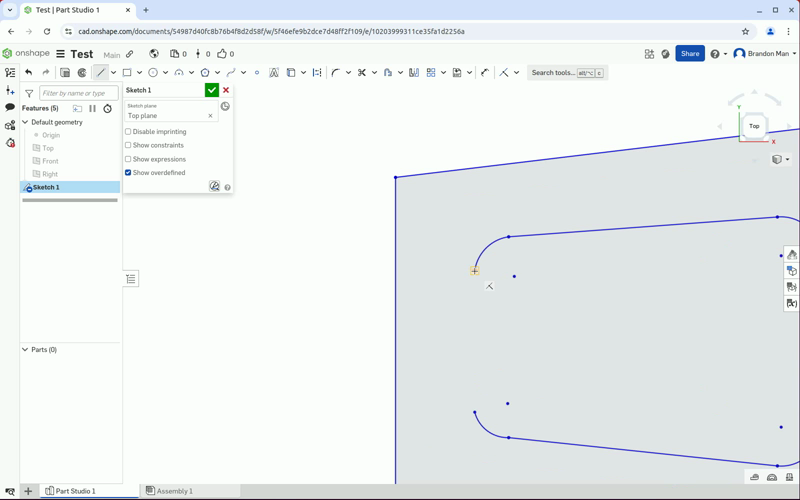
scroll(6)
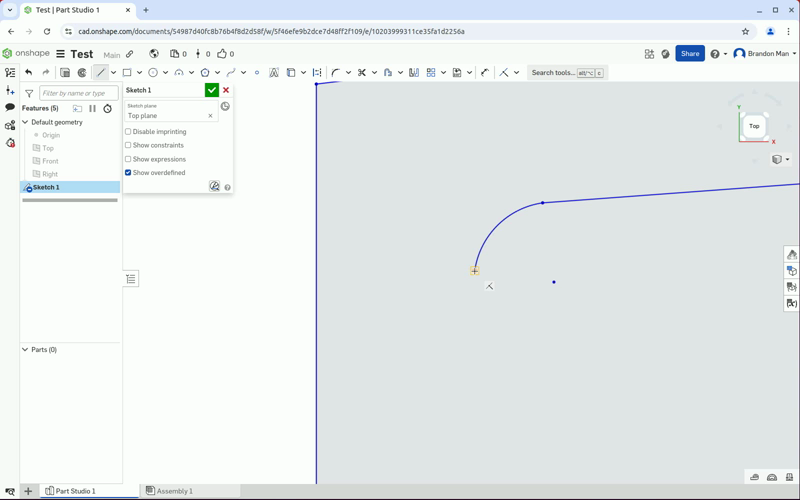
click(474, 270)
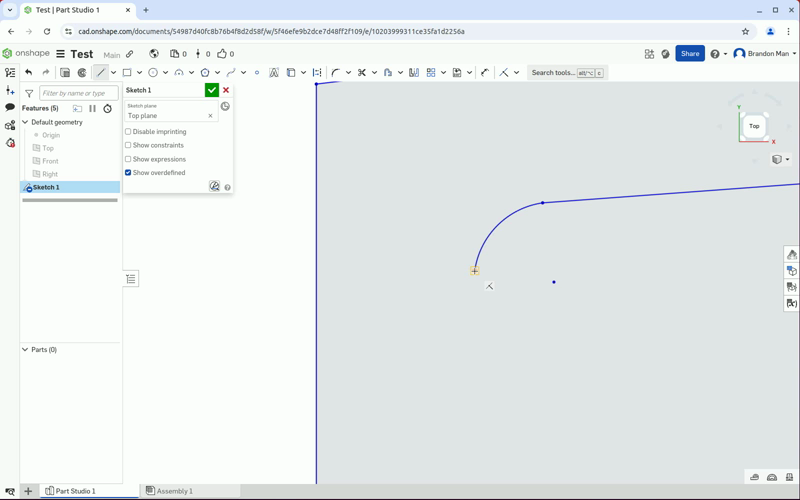
scroll(-6)
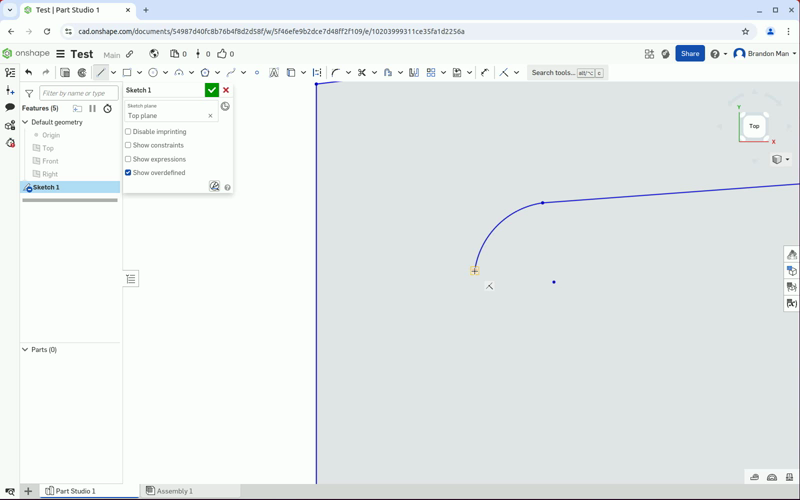
scroll(-6)
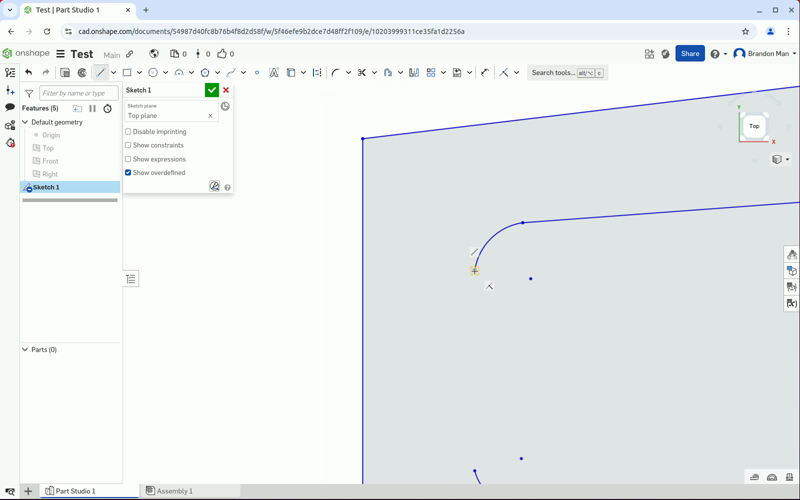
scroll(-6)
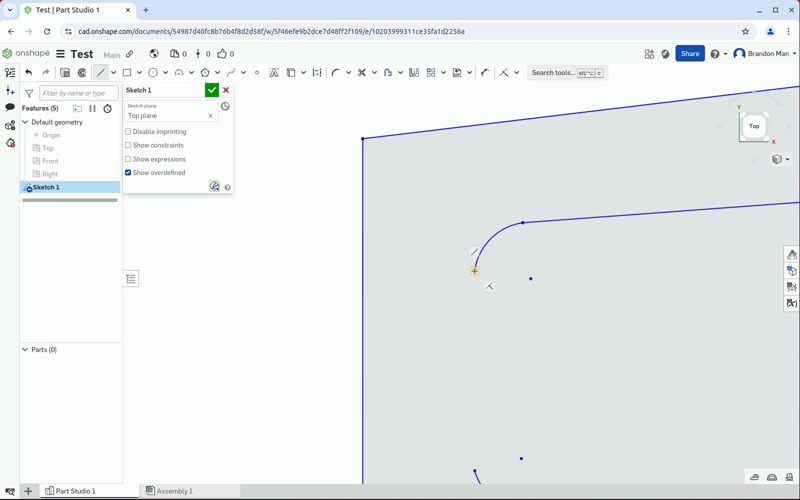
scroll(-6)
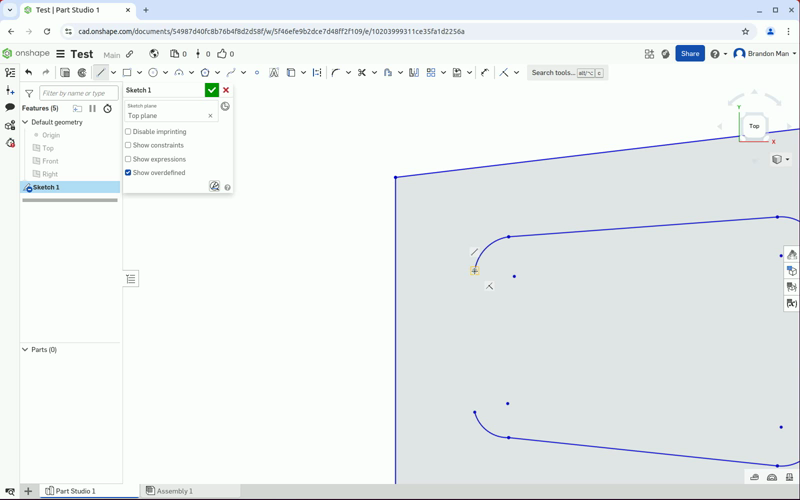
scroll(-6)
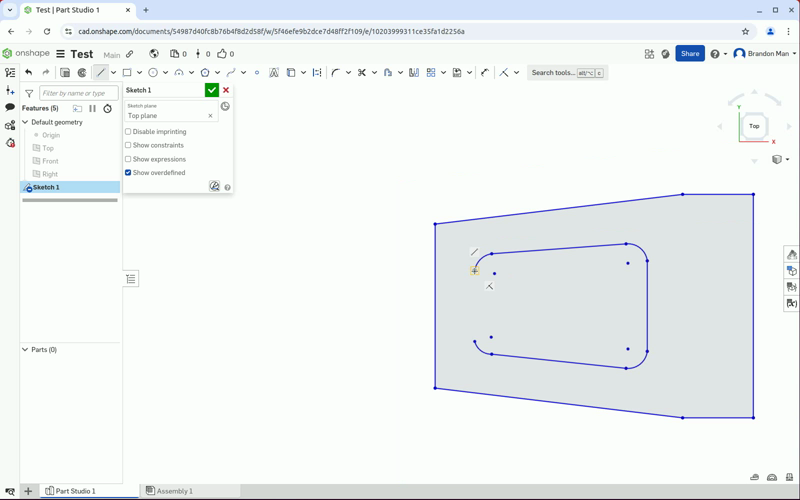
scroll(-6)
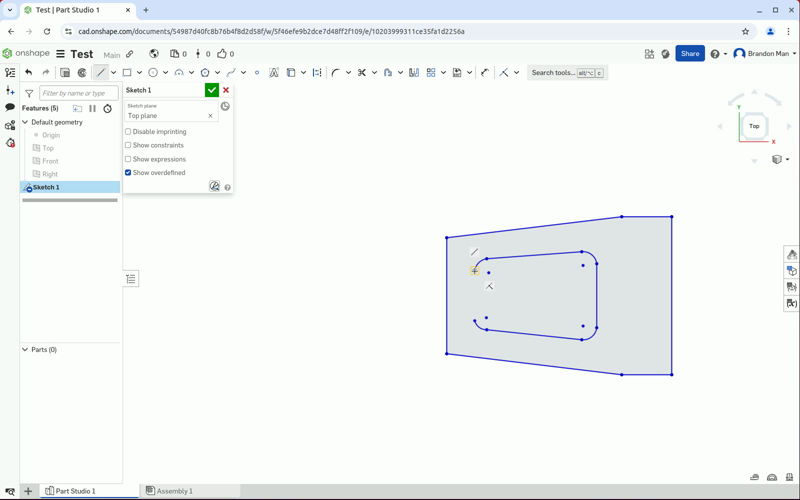
scroll(-6)
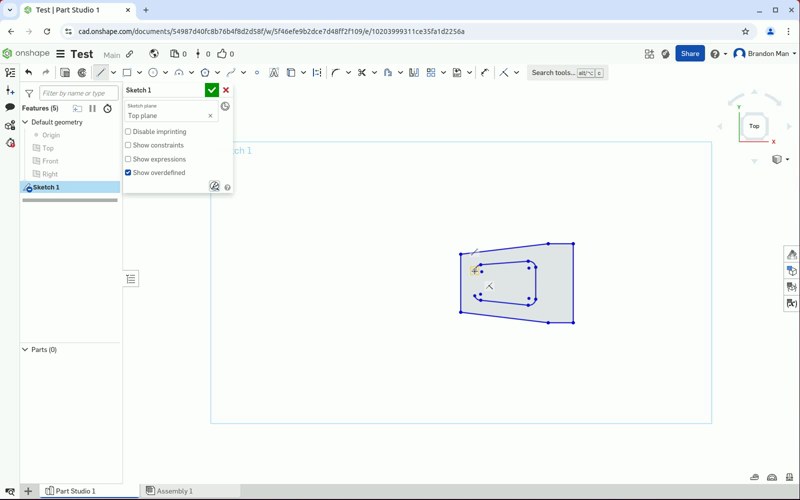
mouse_move(504, 270)
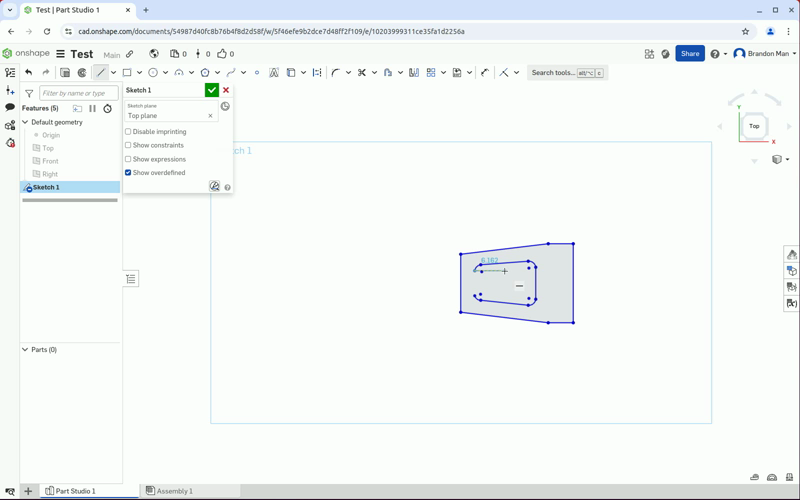
key_down(shift)
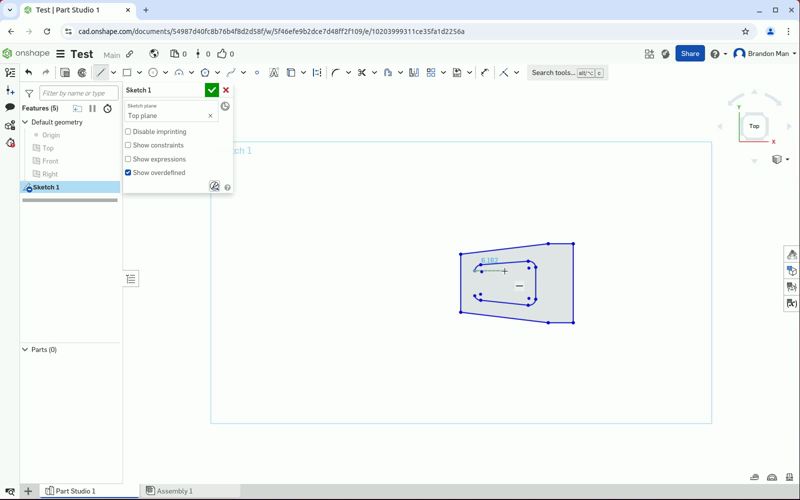
mouse_move(474, 295)
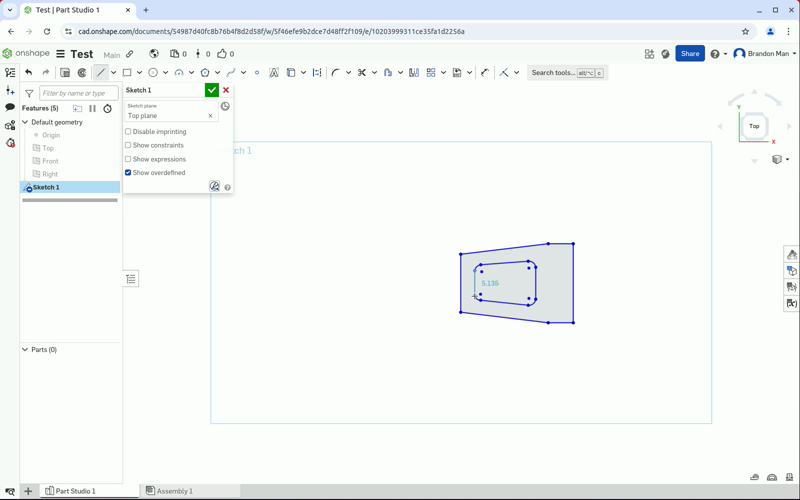
scroll(6)
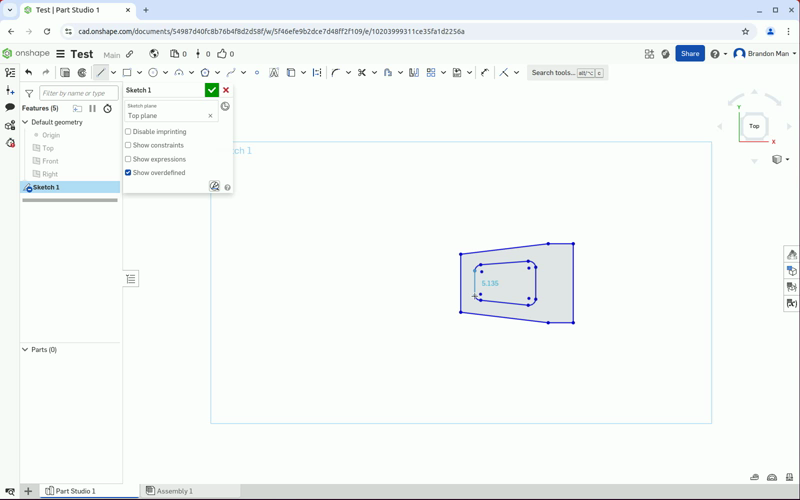
scroll(6)
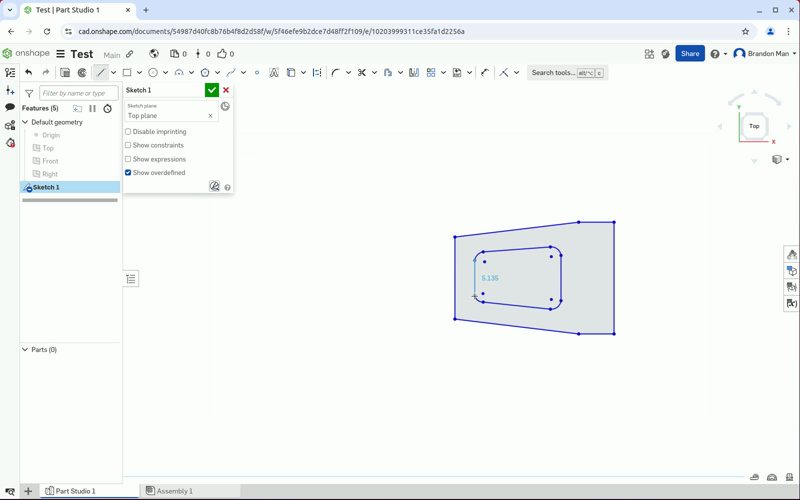
scroll(6)
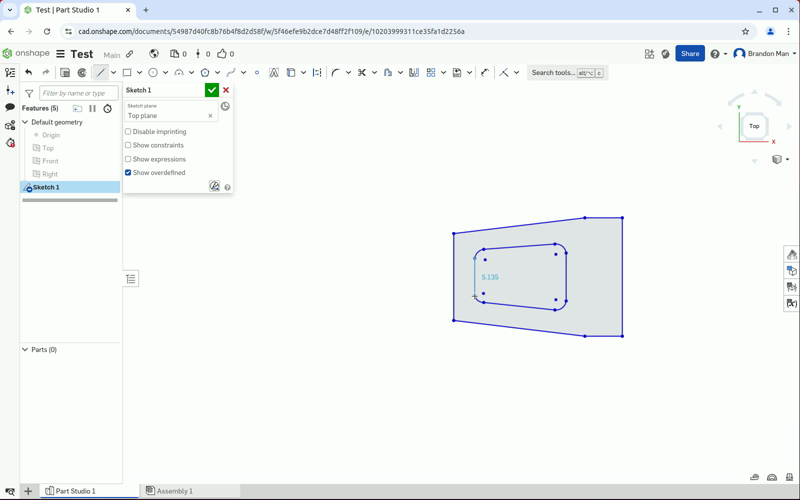
scroll(6)
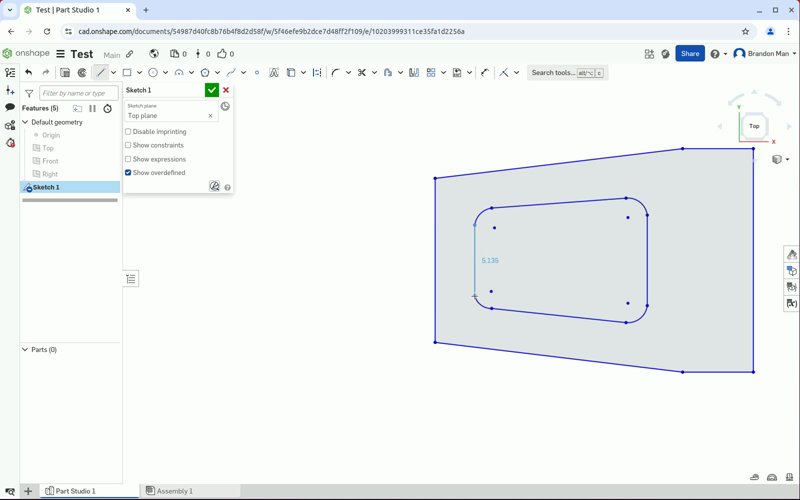
scroll(6)
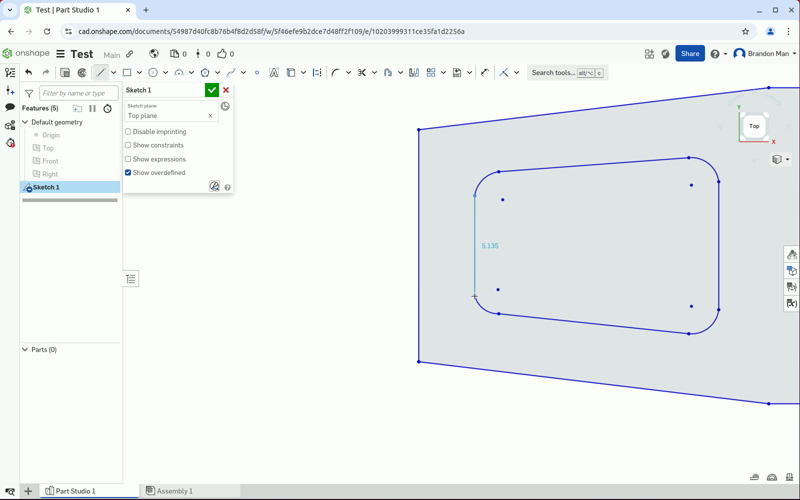
scroll(6)
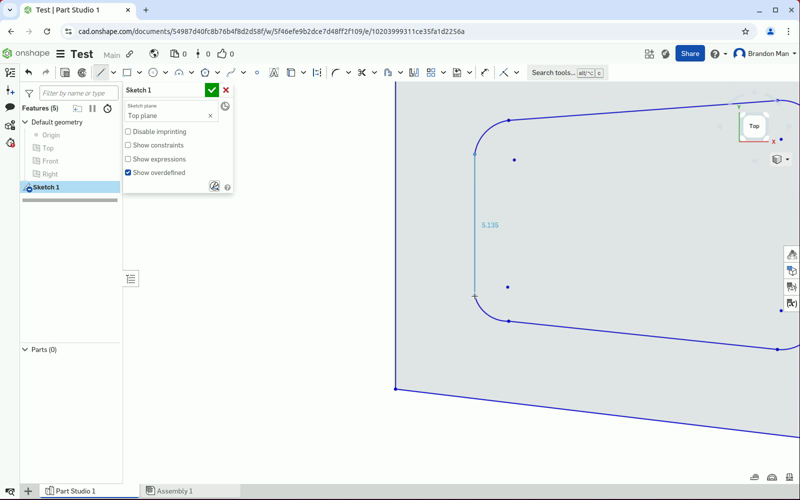
scroll(6)
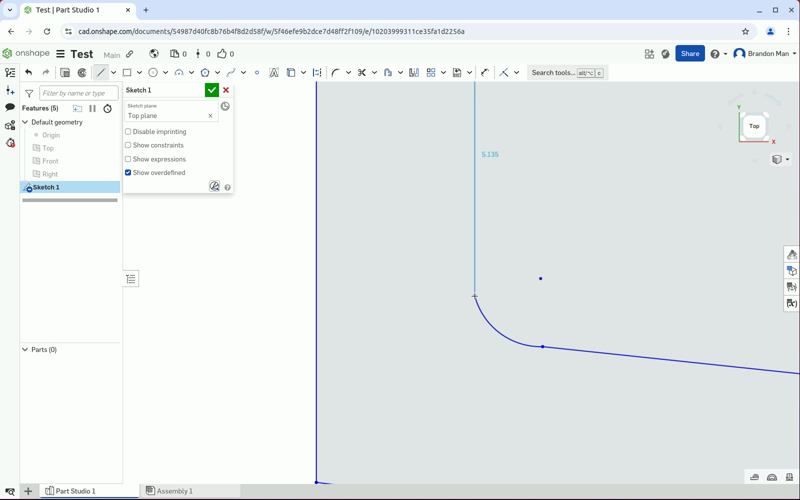
key_up(shift)
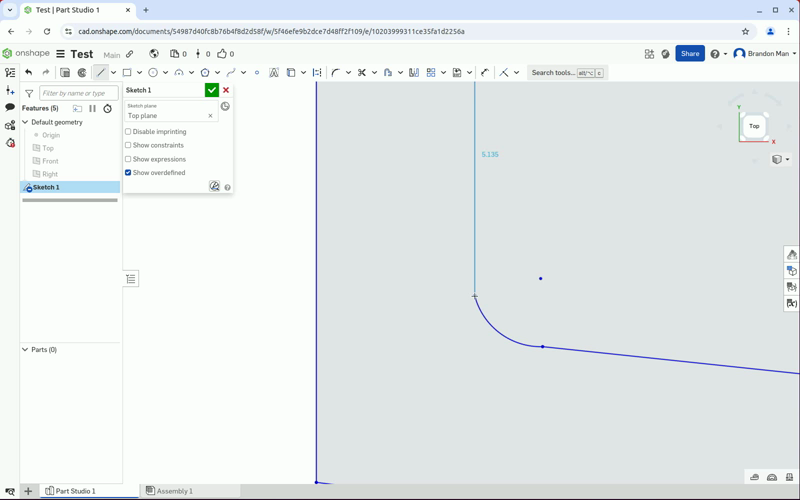
click(474, 295)
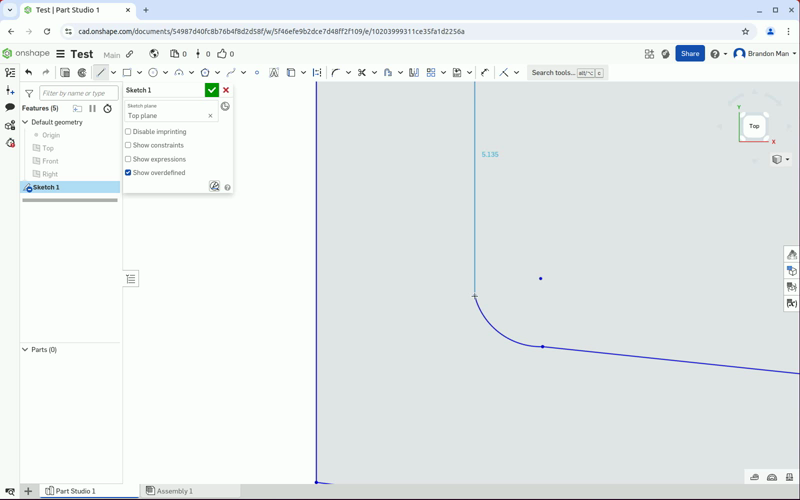
scroll(-6)
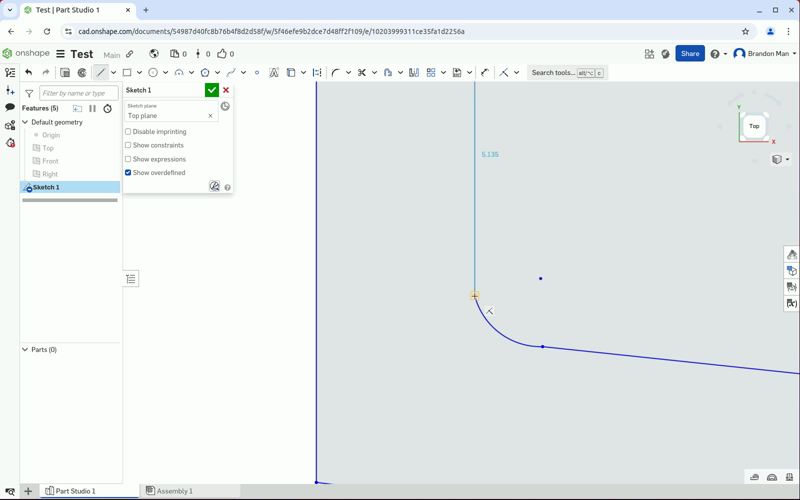
scroll(-6)
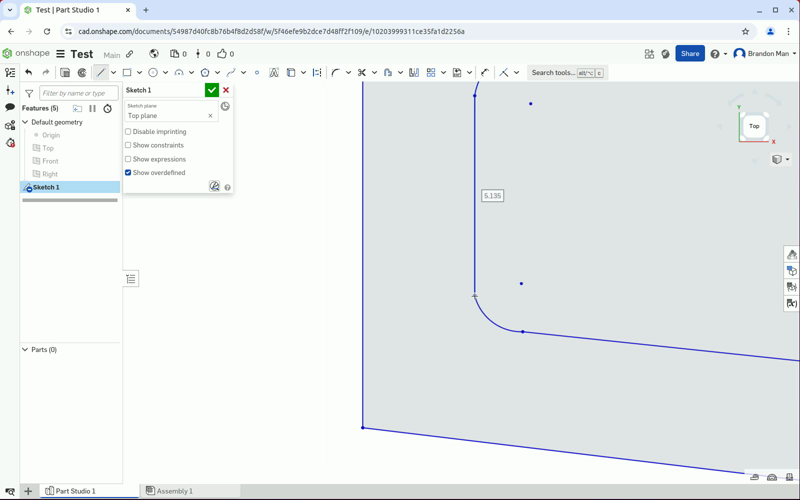
scroll(-6)
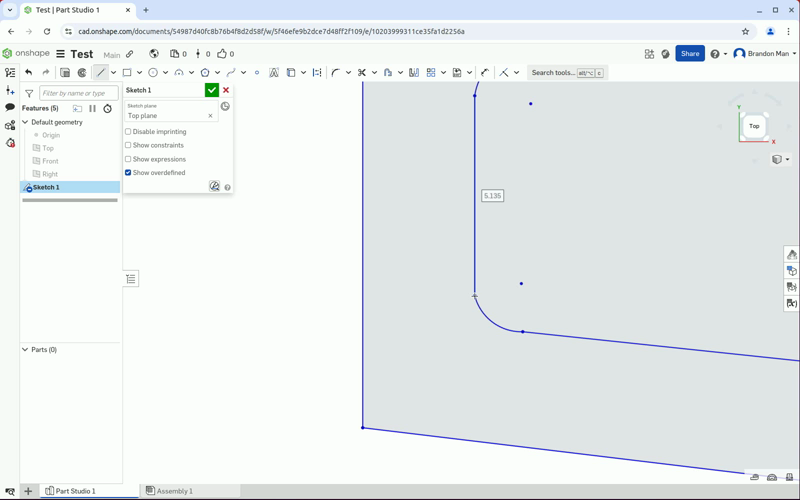
scroll(-6)
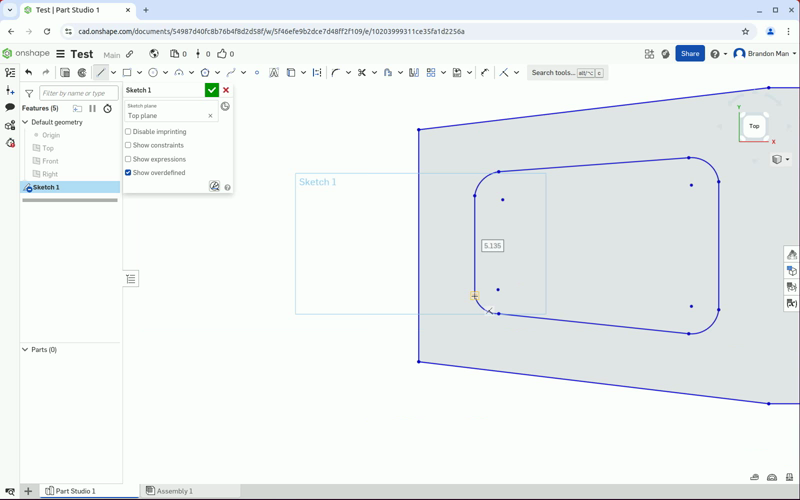
scroll(-6)
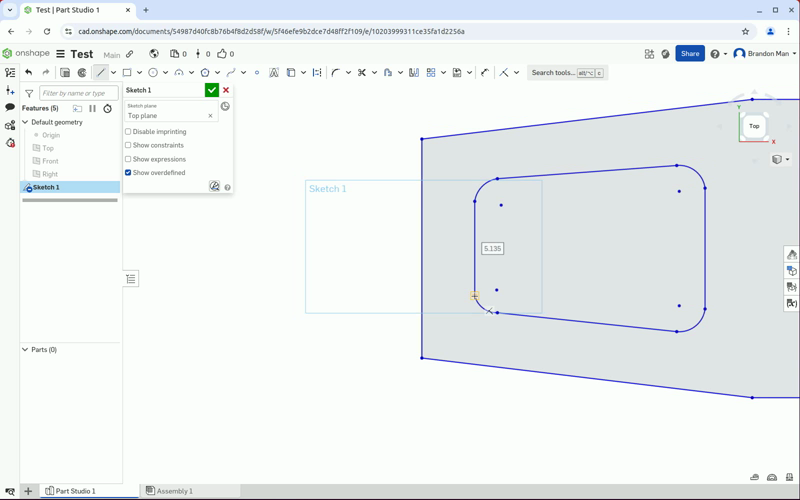
scroll(-6)
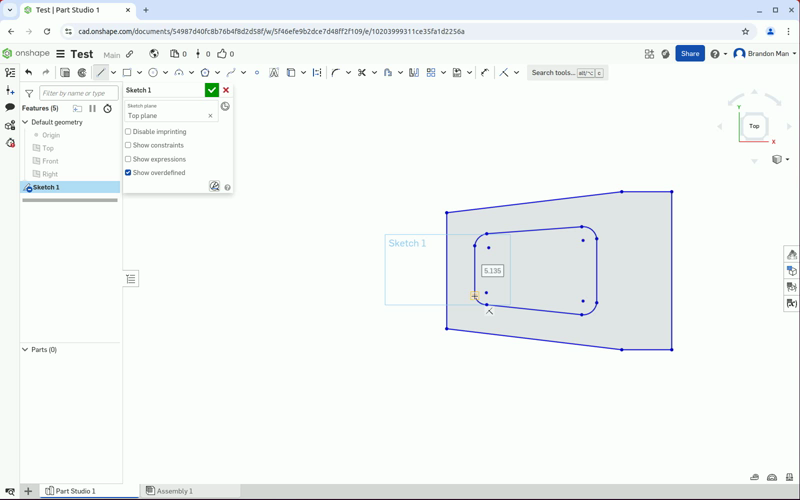
scroll(-6)
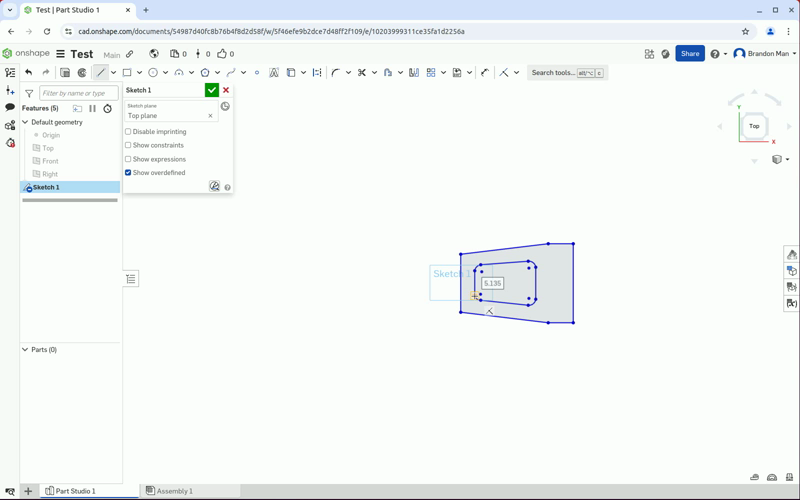
key(esc)
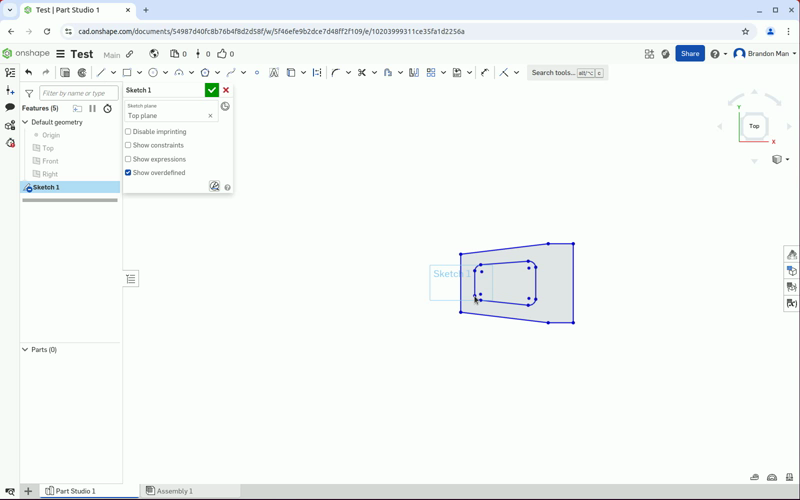
key(c)
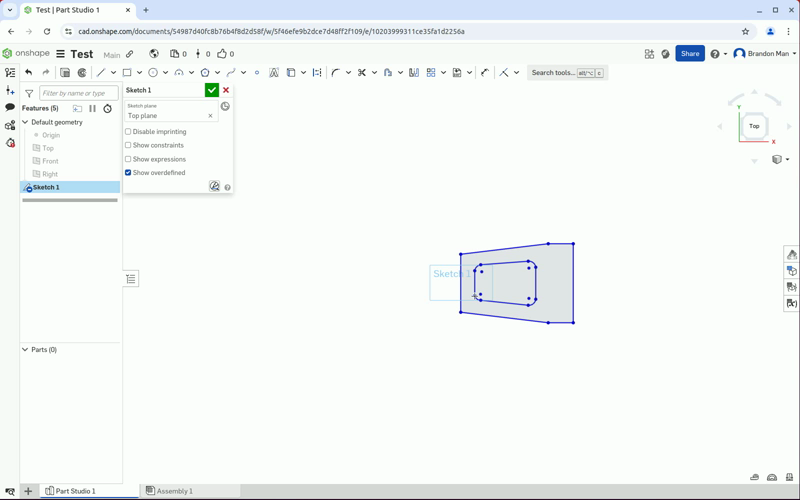
key_down(shift)
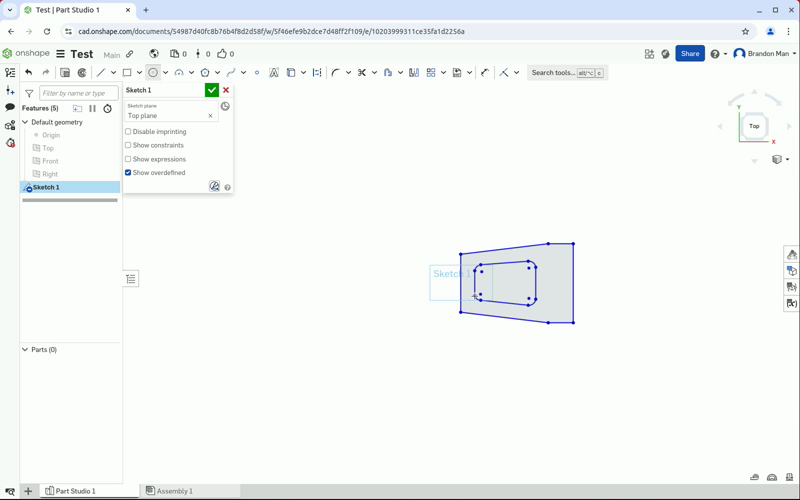
mouse_move(554, 282)
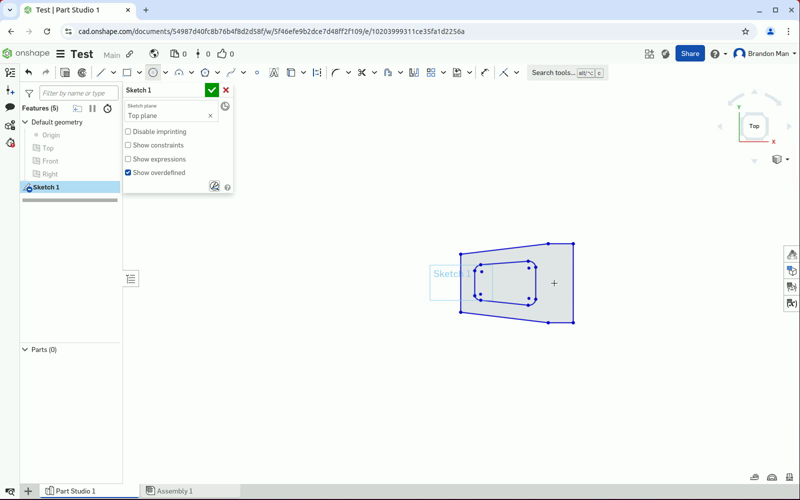
click(554, 282)
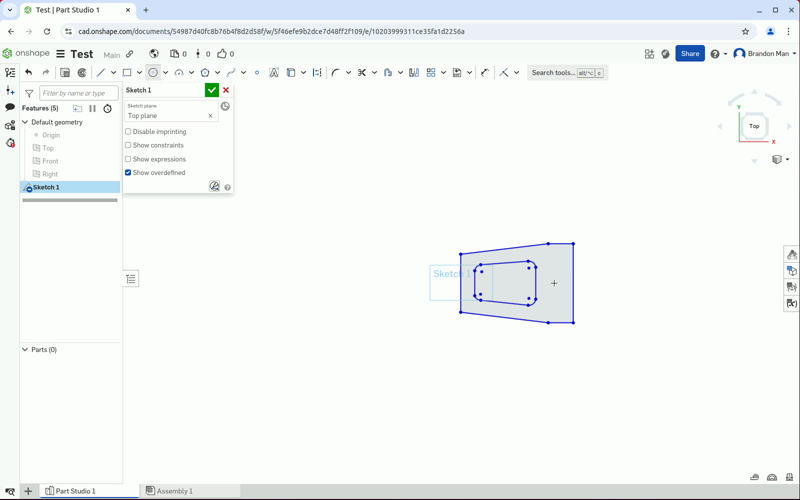
key_up(shift)
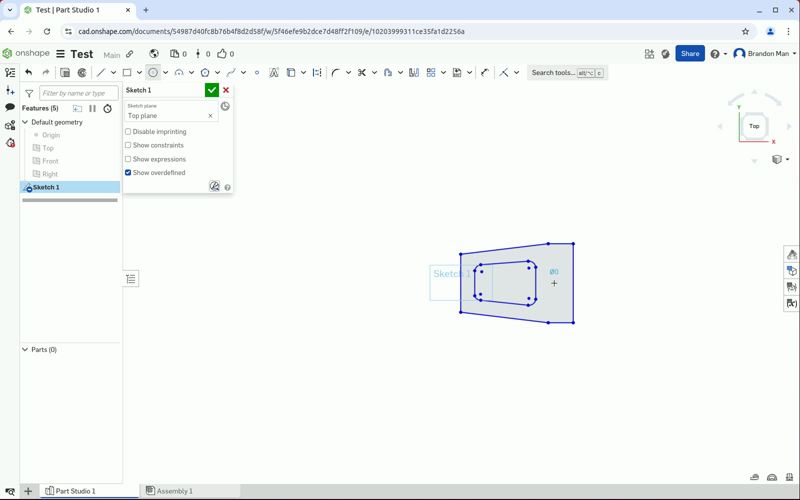
mouse_move(555, 282)
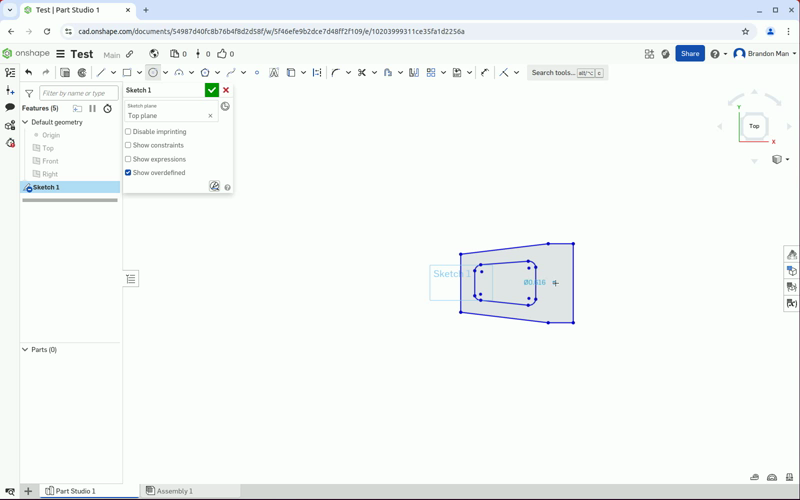
scroll(6)
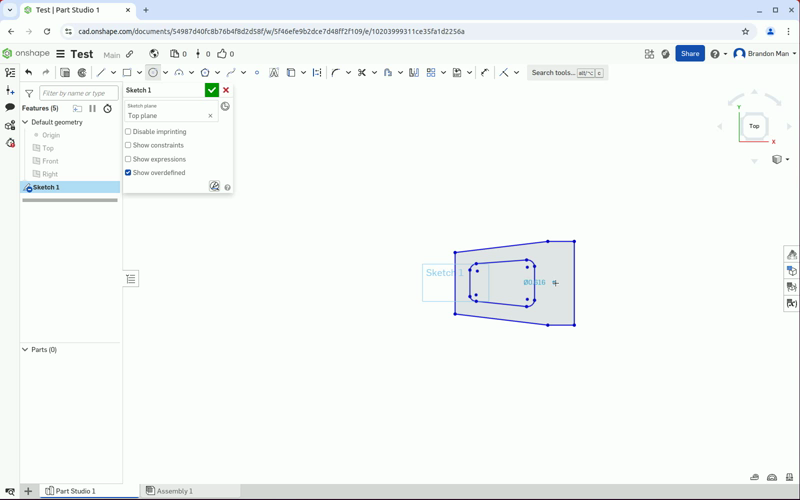
scroll(6)
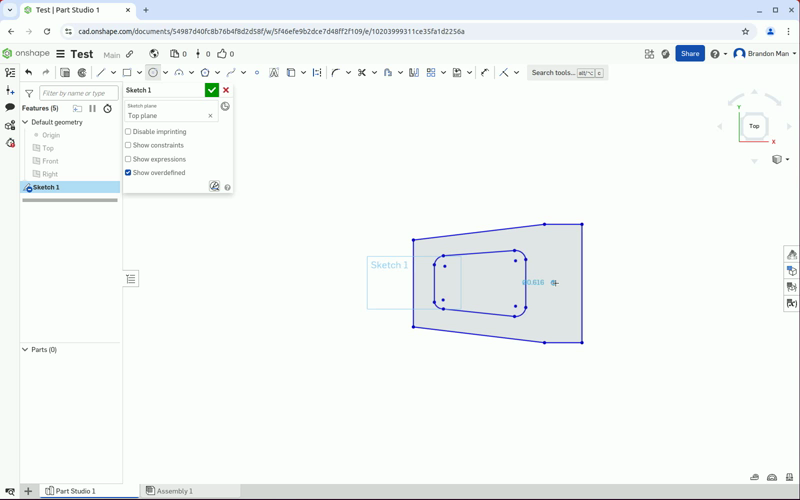
scroll(6)
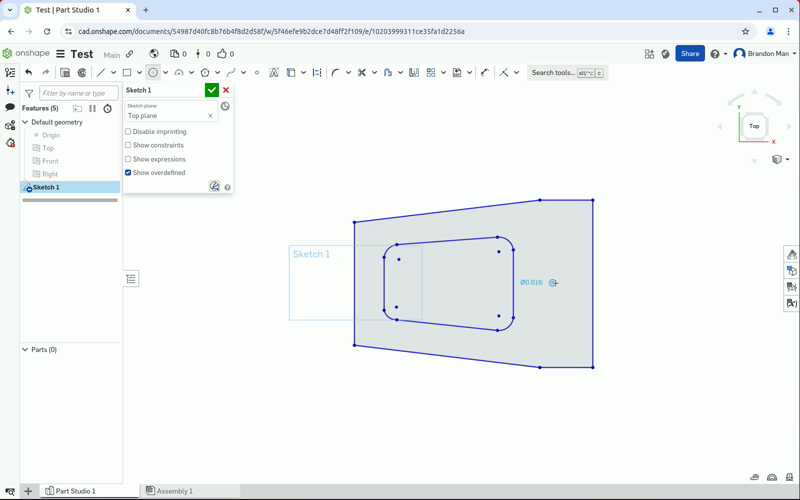
scroll(6)
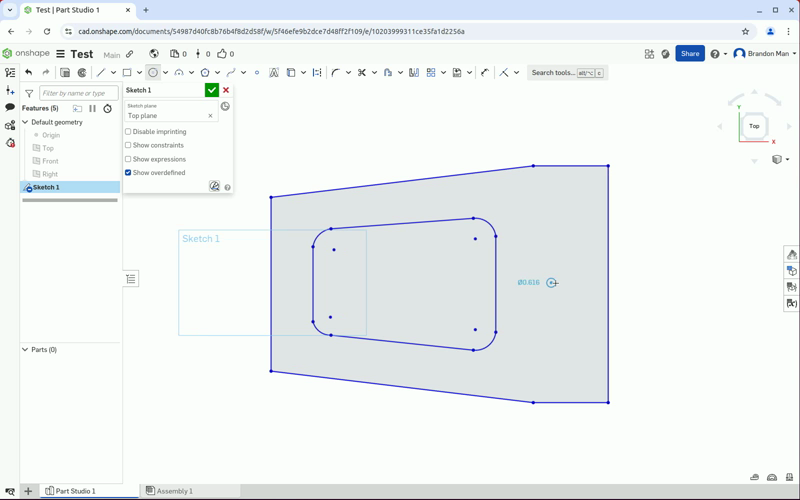
scroll(6)
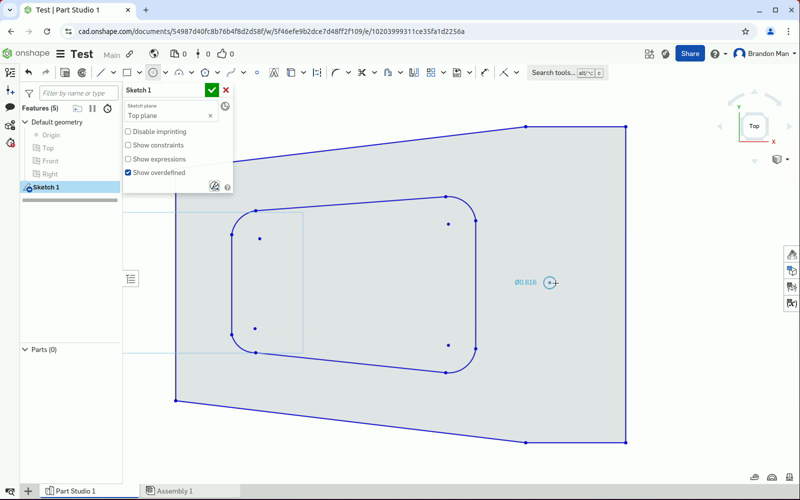
scroll(6)
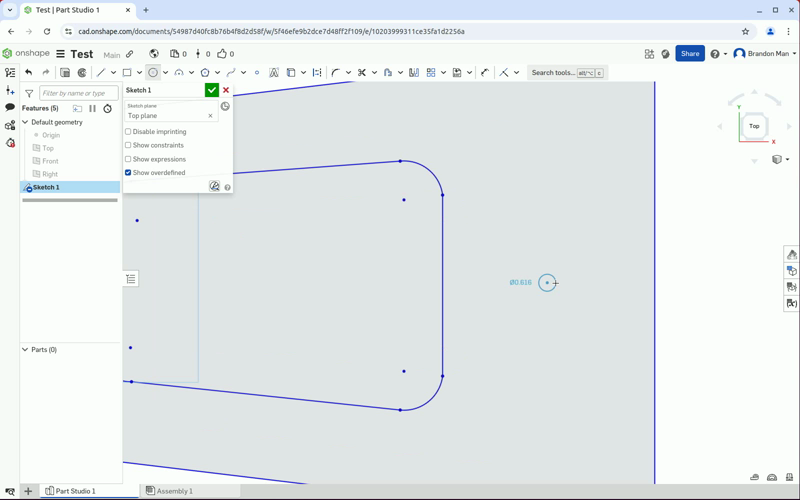
scroll(6)
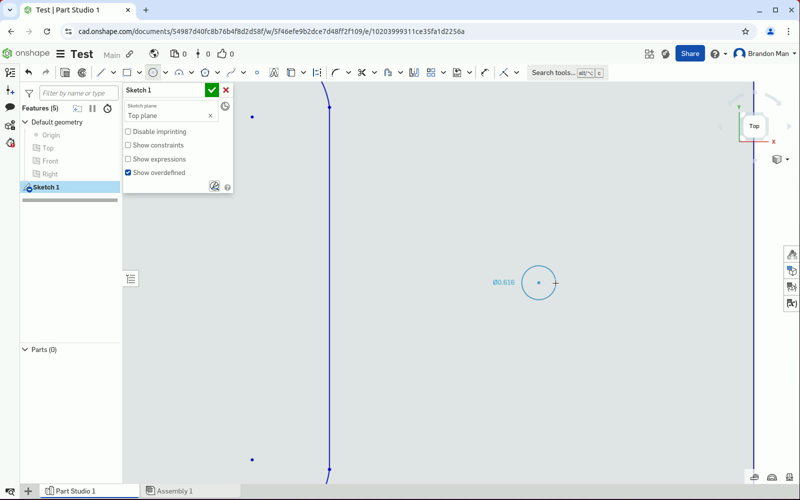
click(555, 282)
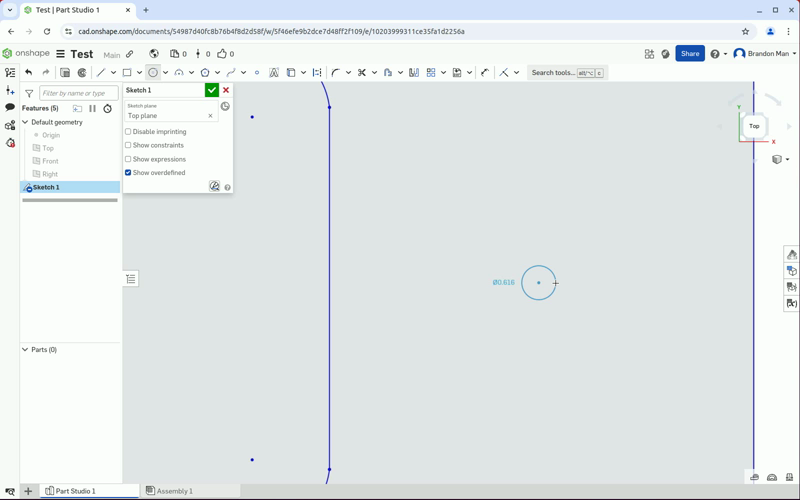
scroll(-6)
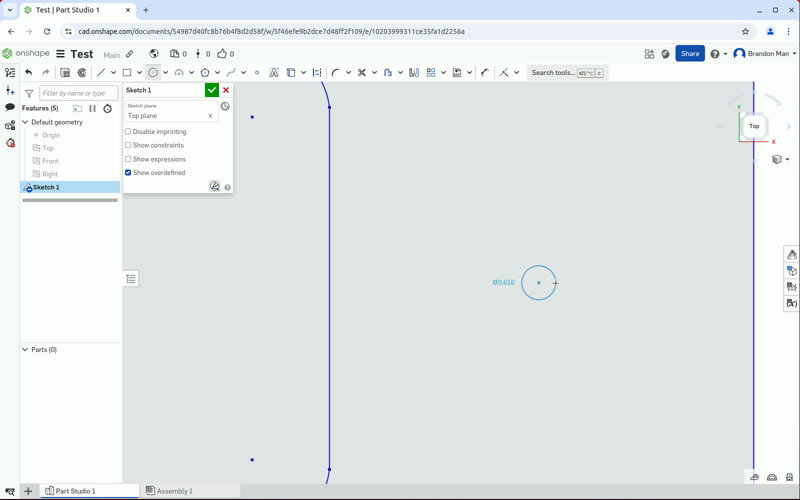
scroll(-6)
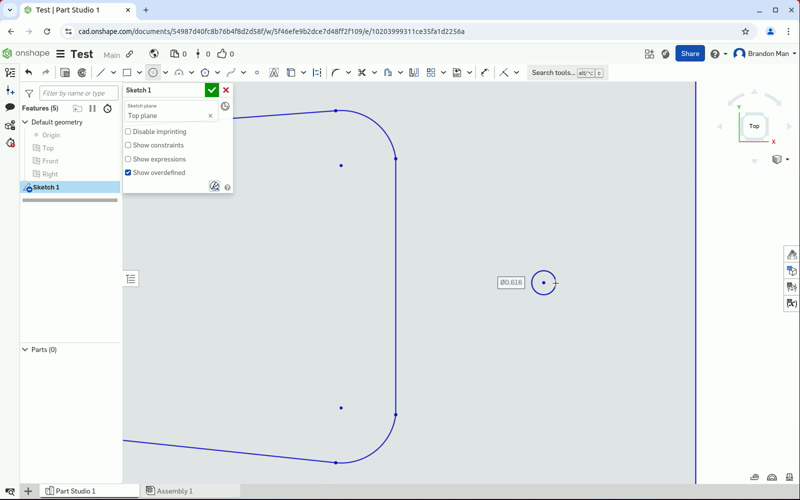
scroll(-6)
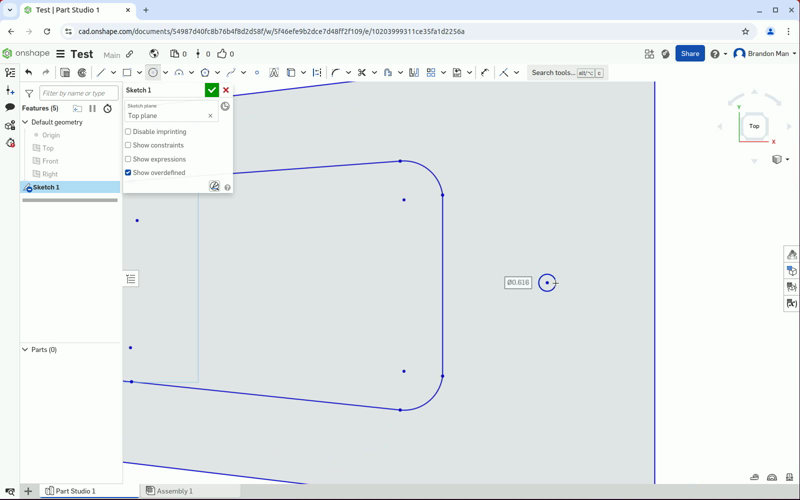
scroll(-6)
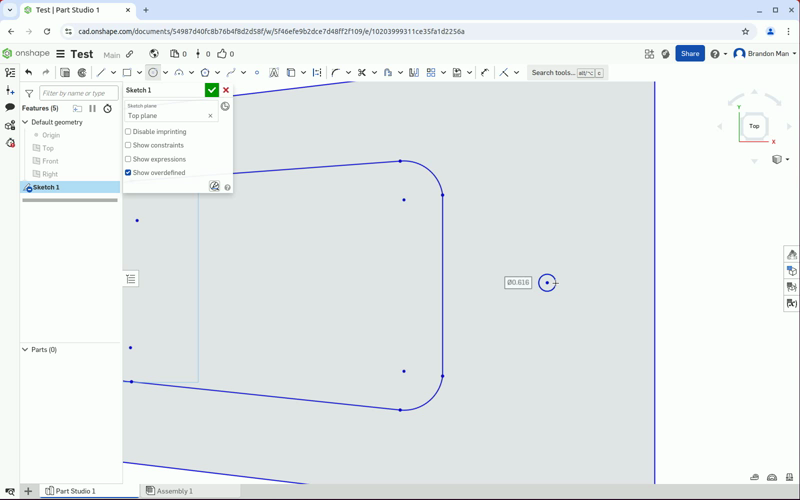
scroll(-6)
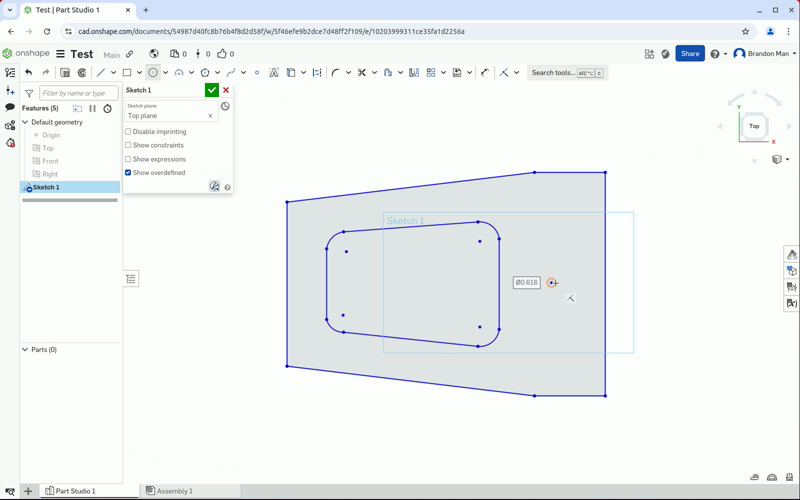
scroll(-6)
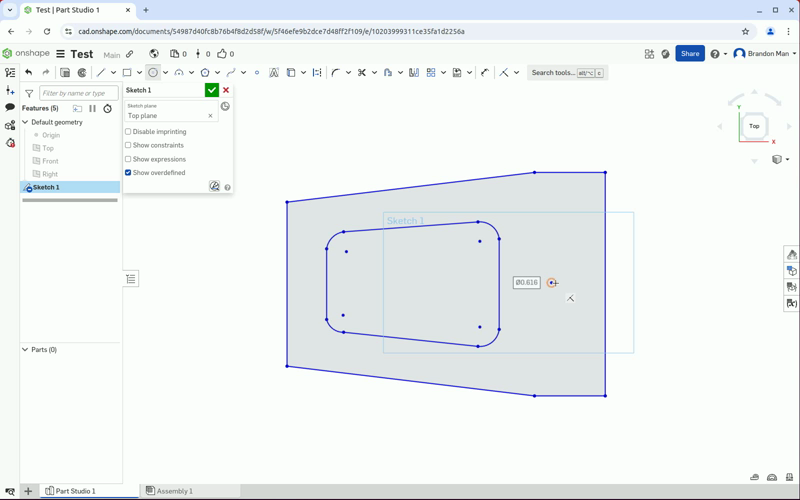
scroll(-6)
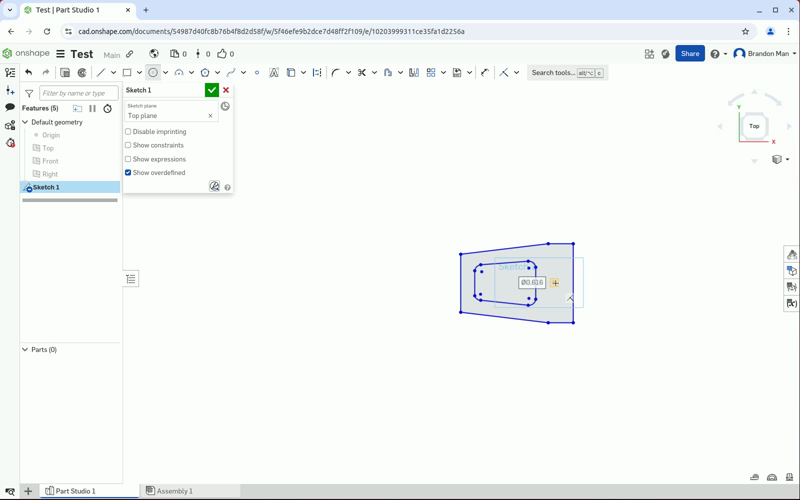
key(esc)
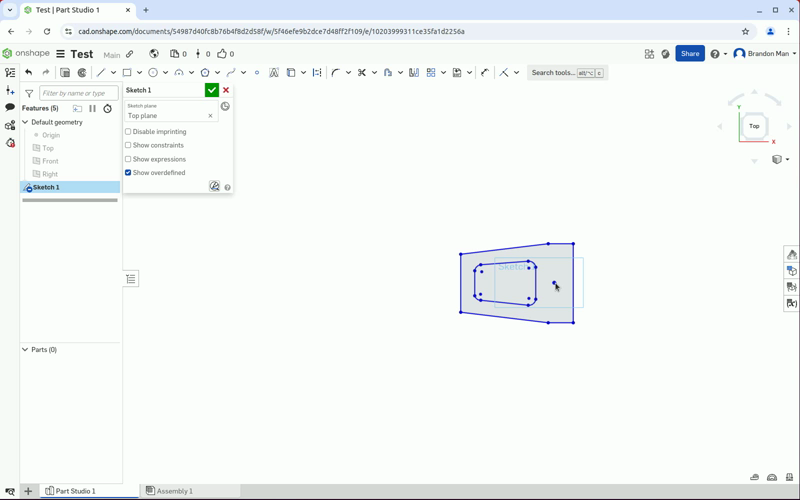
mouse_move(544, 266)
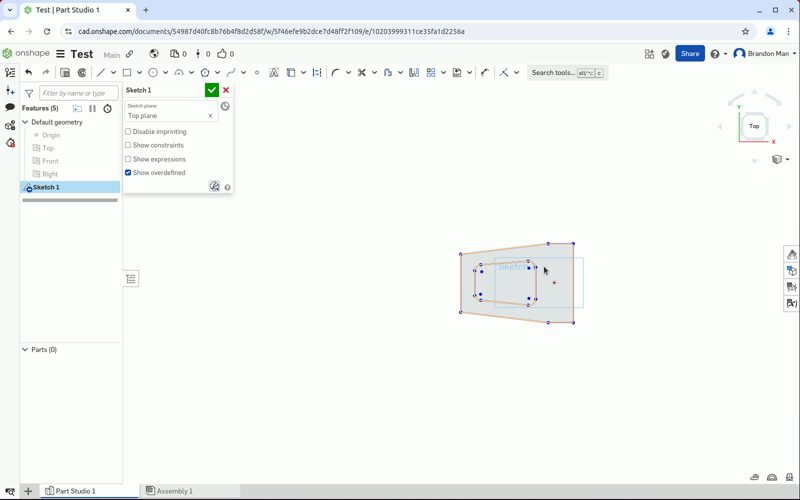
click(544, 266)
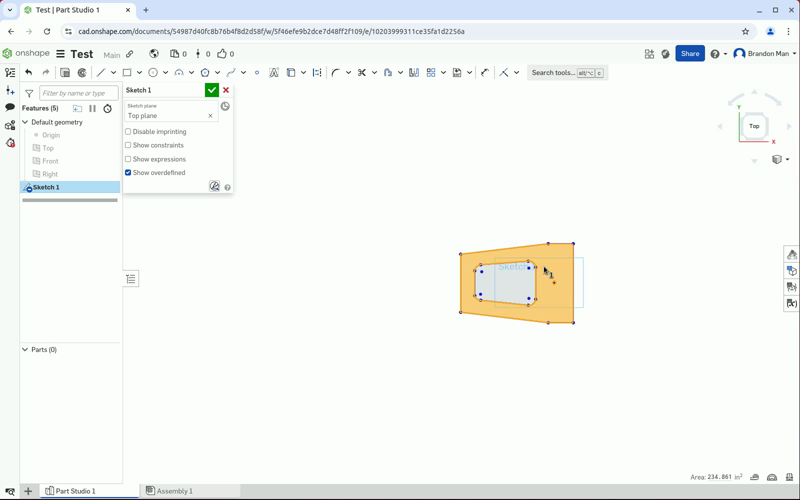
mouse_move(73, 352)
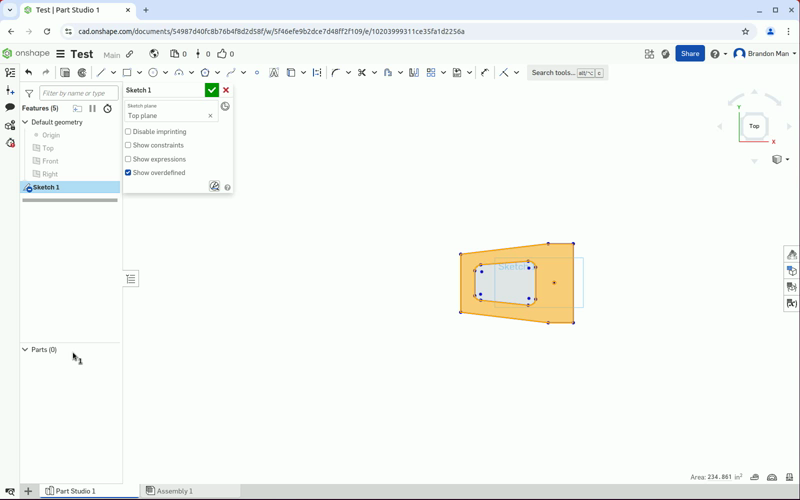
key(shift+y)
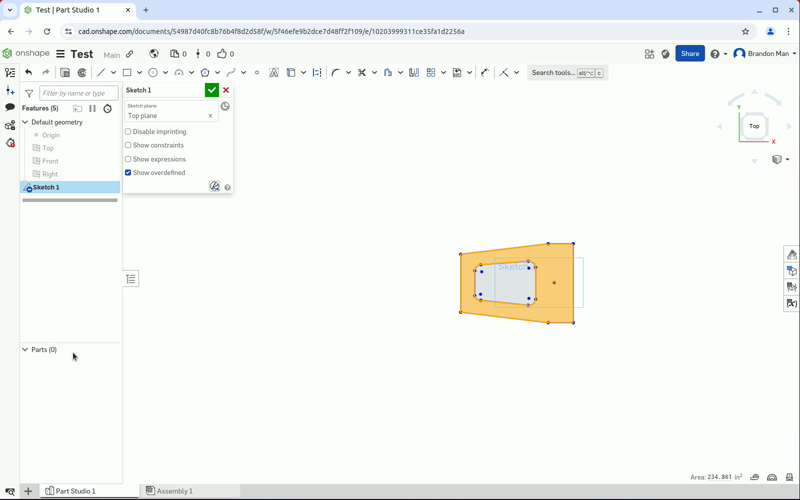
key(shift+e)
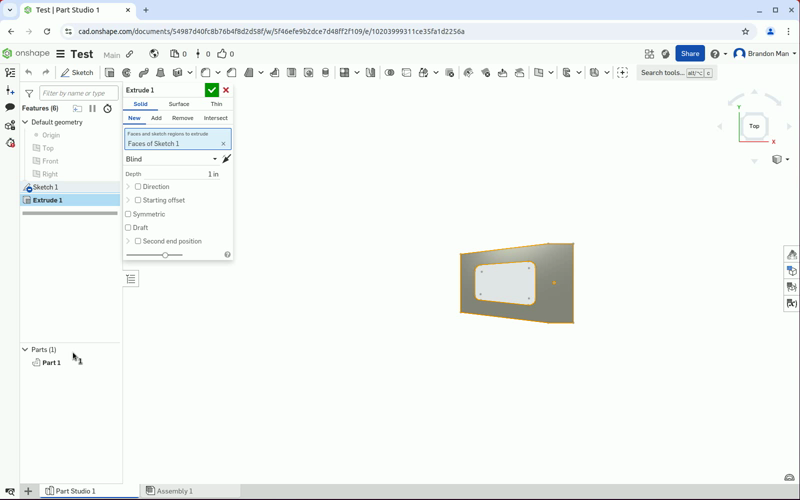
mouse_move(143, 106)
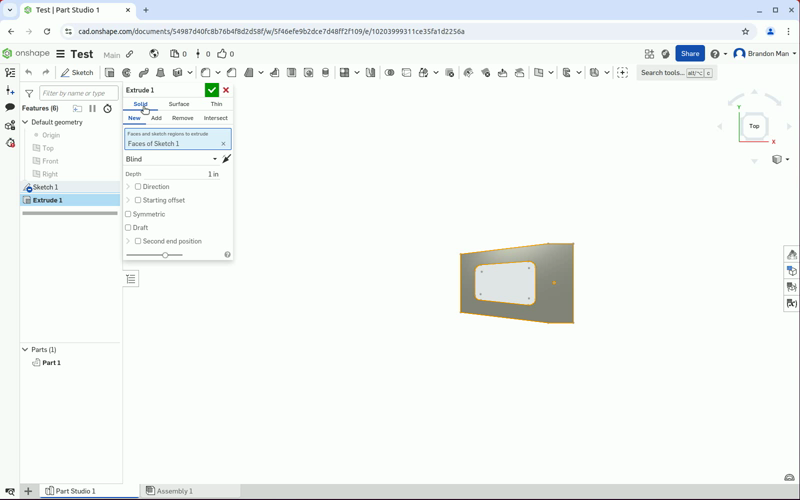
click(143, 106)
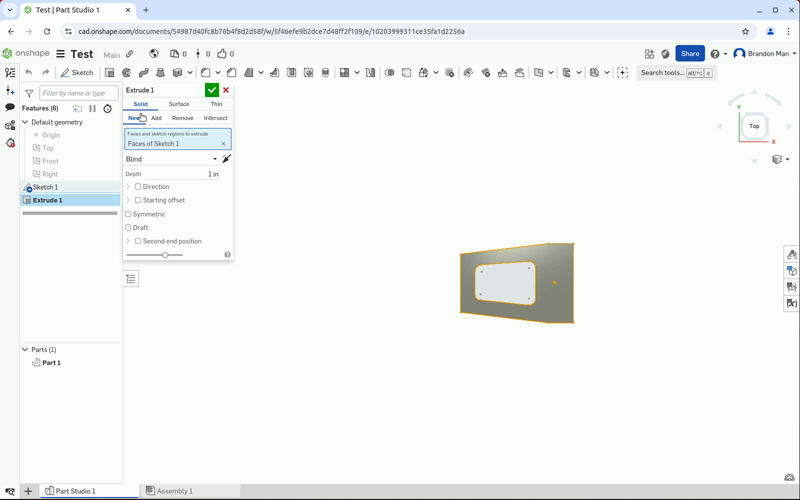
mouse_move(137, 120)
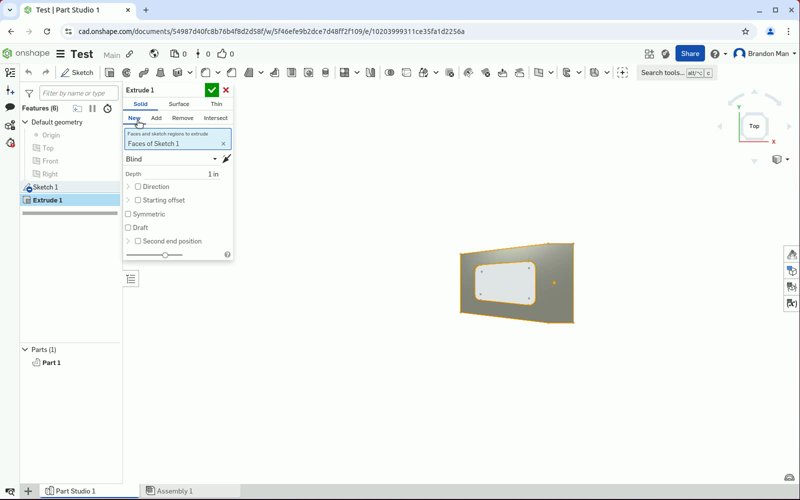
click(137, 120)
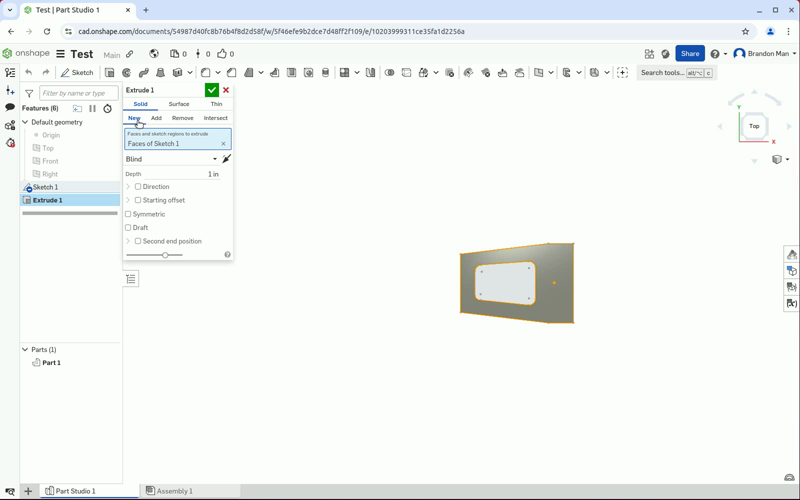
key(tab, 4)
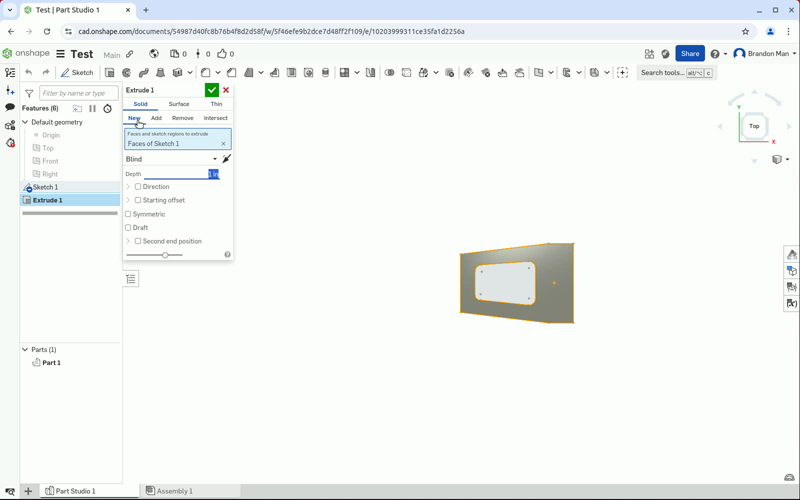
text(0.481)
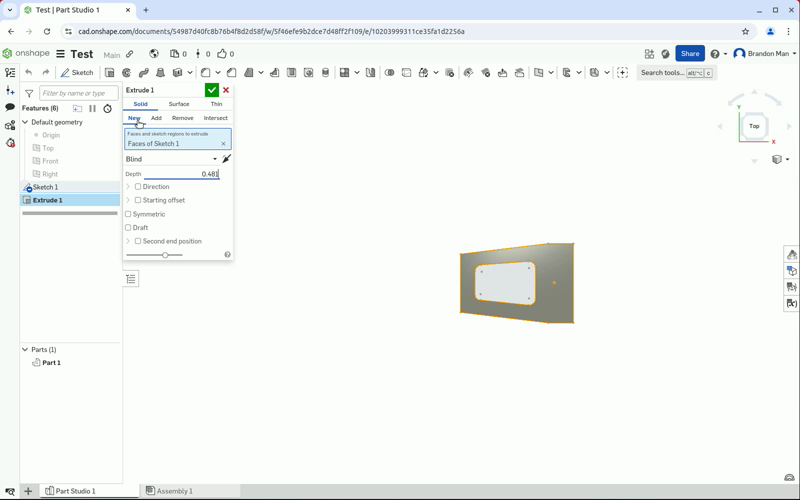
key(enter)
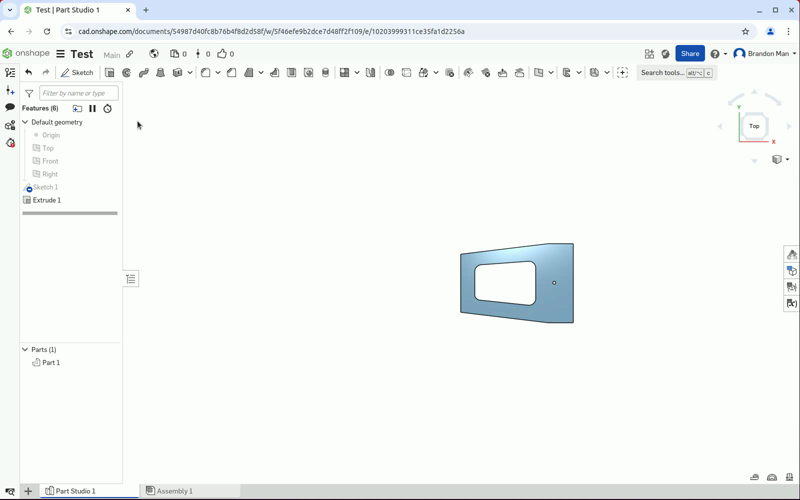
key(shift+h)
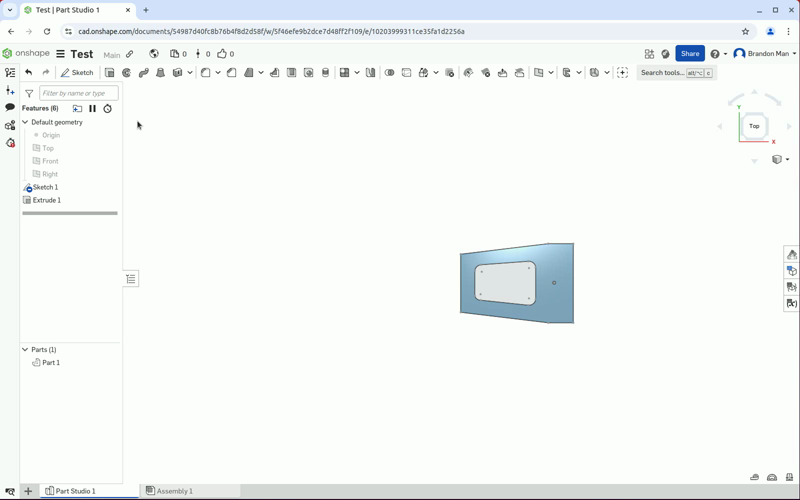
key(shift+h)
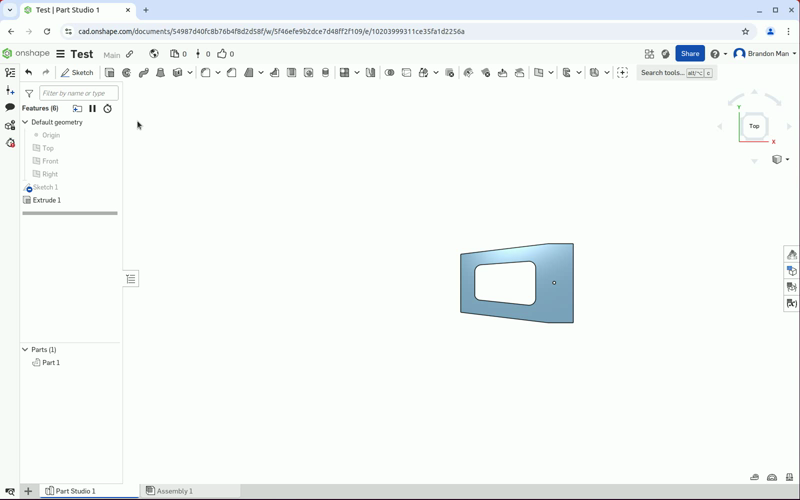
mouse_move(73, 189)
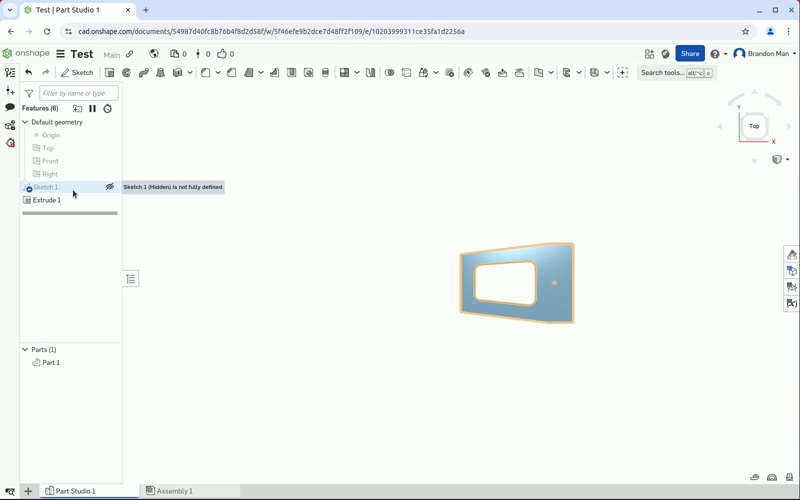
click(73, 189)
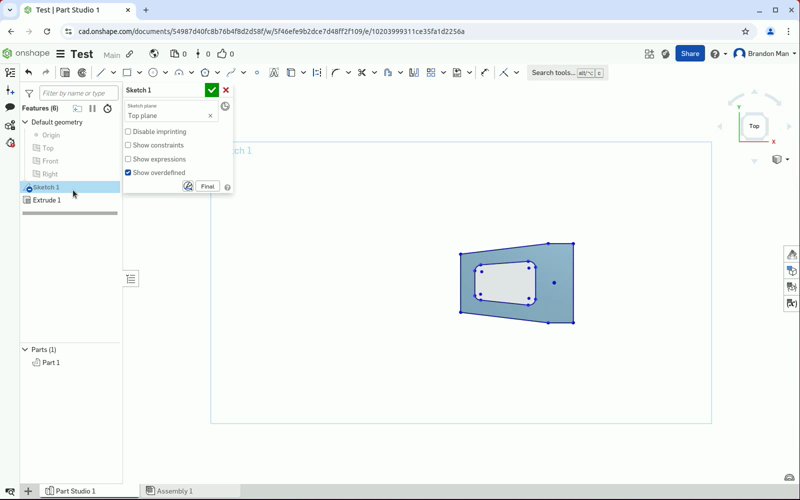
mouse_move(229, 92)
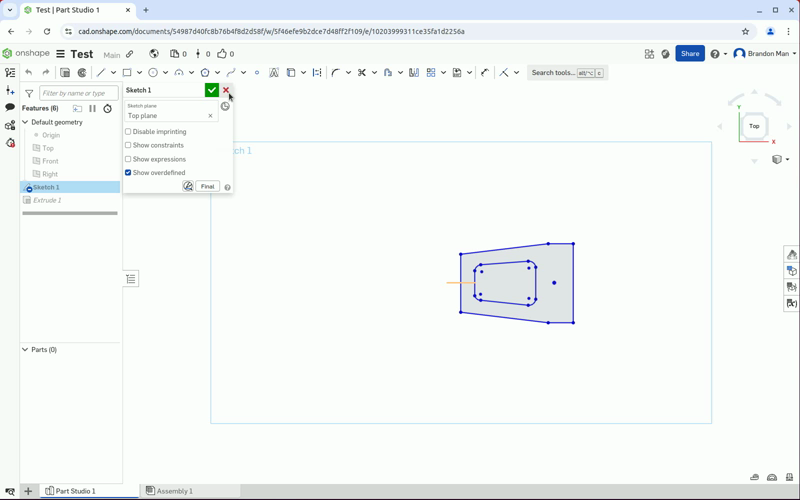
click(229, 92)
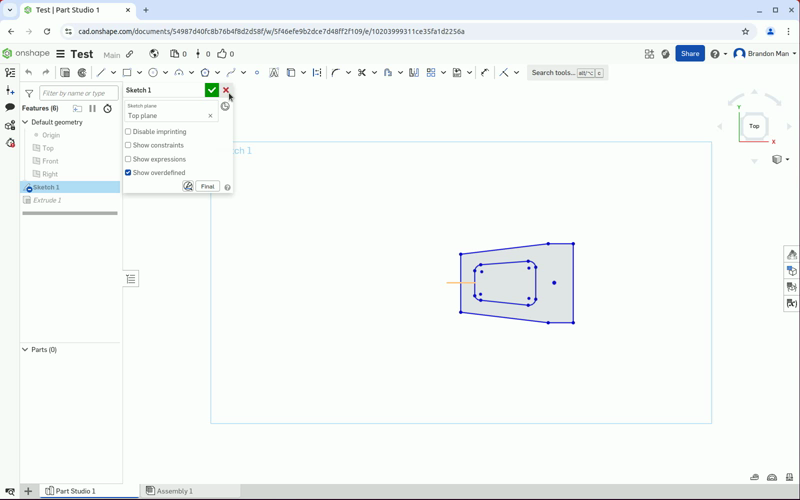
key(shift+s)
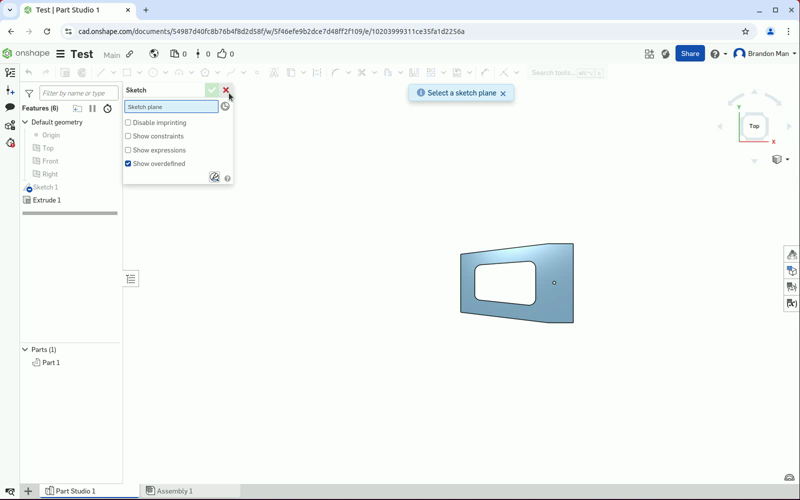
mouse_move(73, 150)
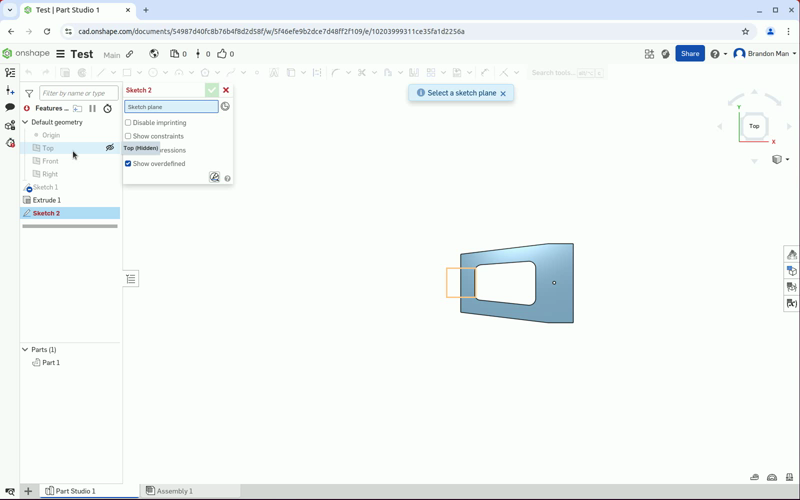
click(73, 150)
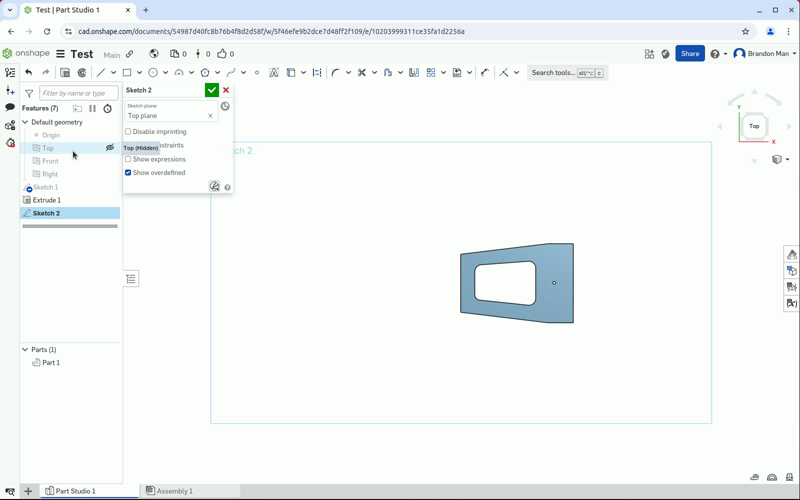
mouse_move(73, 352)
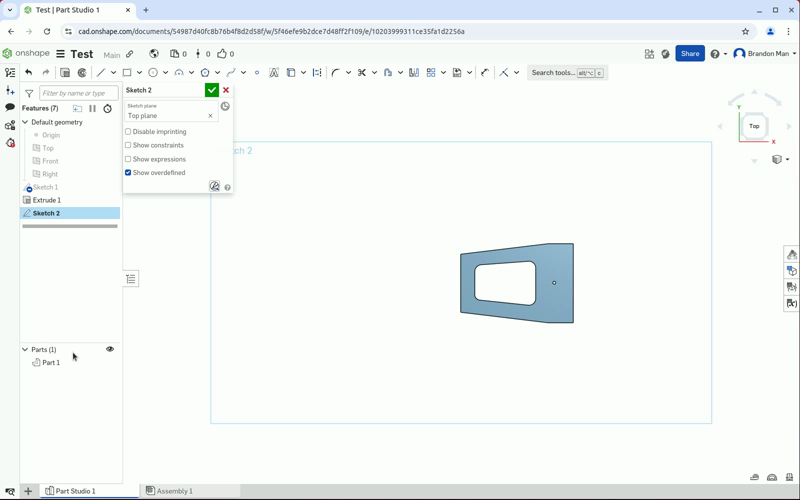
key(y)
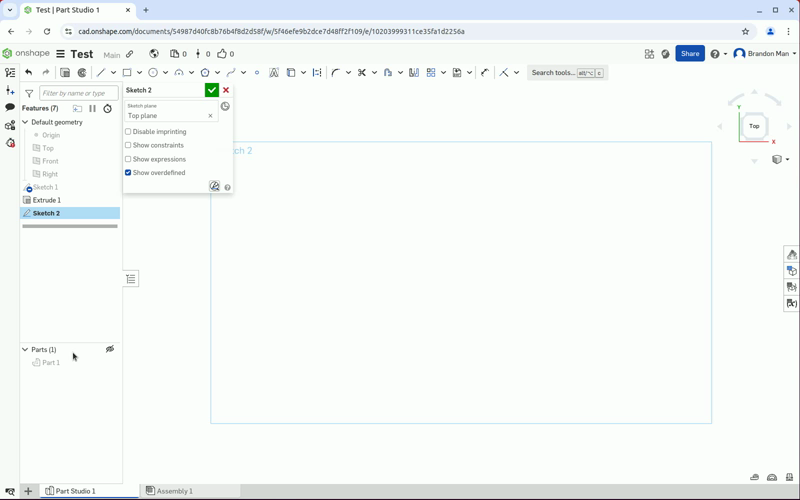
key(l)
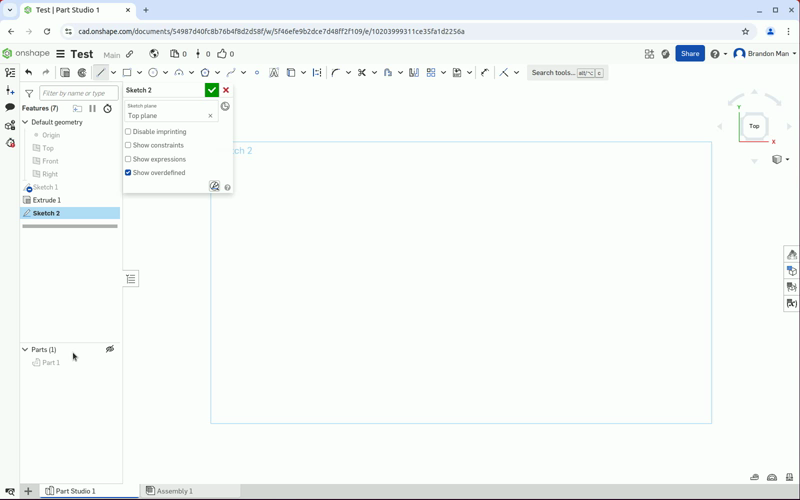
key_down(shift)
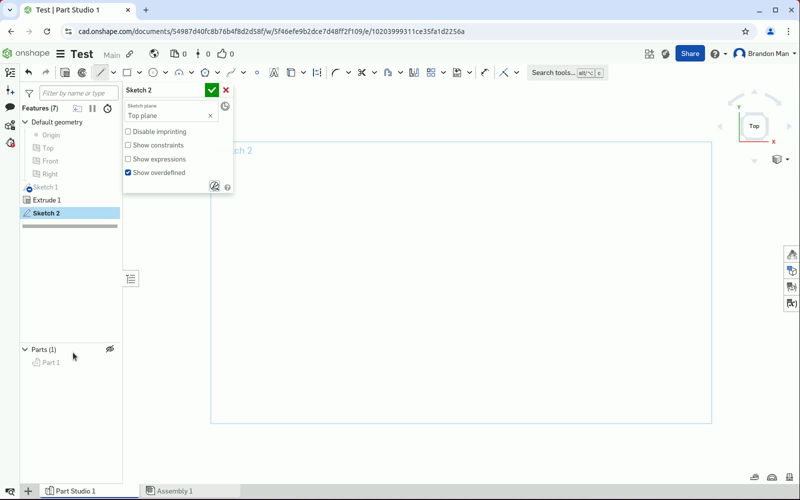
mouse_move(460, 308)
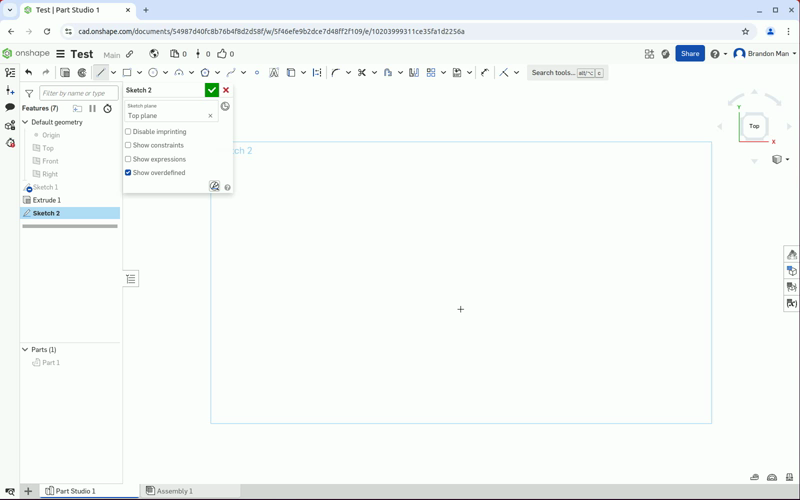
click(460, 308)
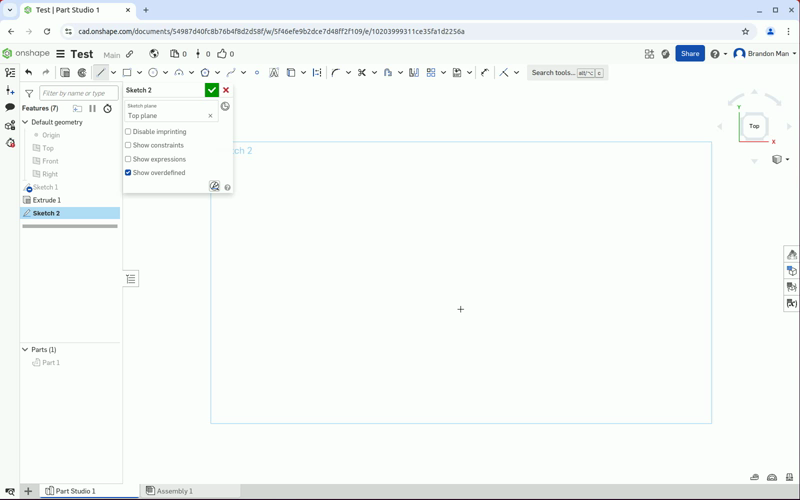
key_up(shift)
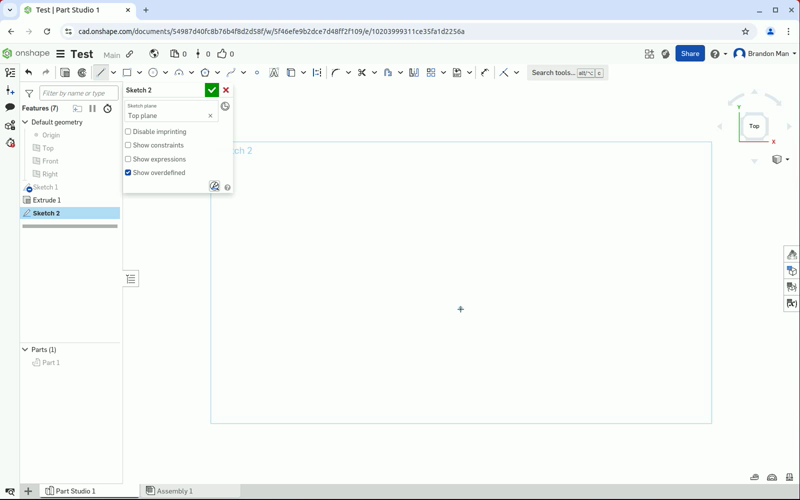
key_down(shift)
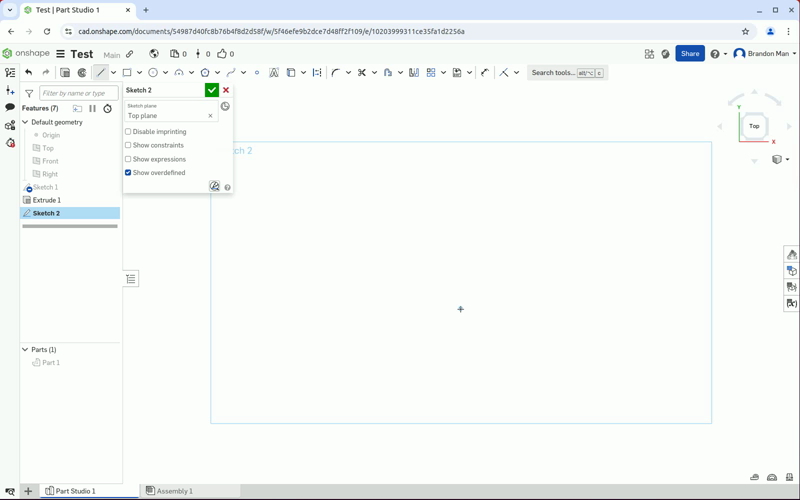
mouse_move(490, 308)
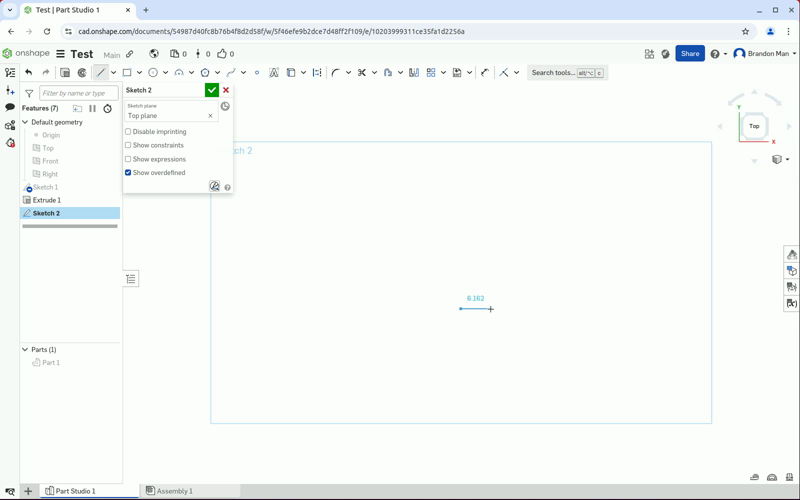
mouse_move(464, 309)
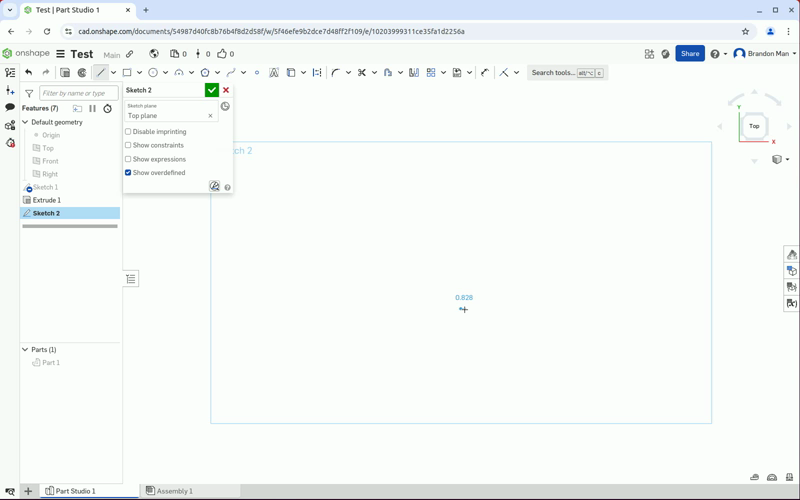
scroll(6)
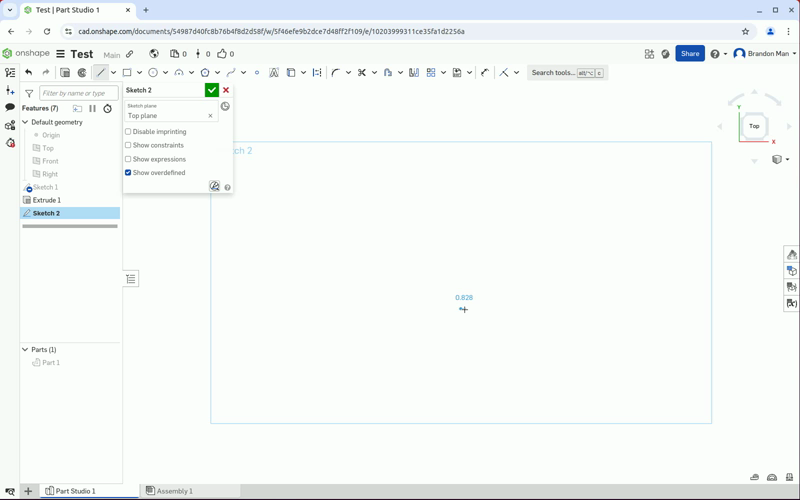
scroll(6)
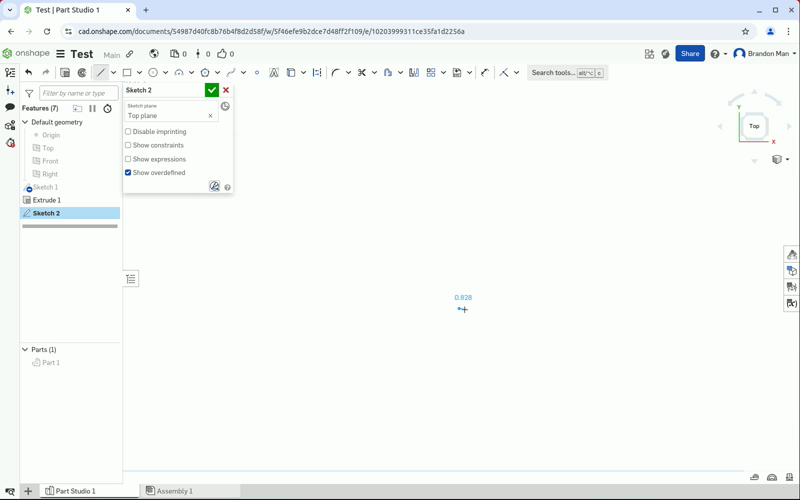
scroll(6)
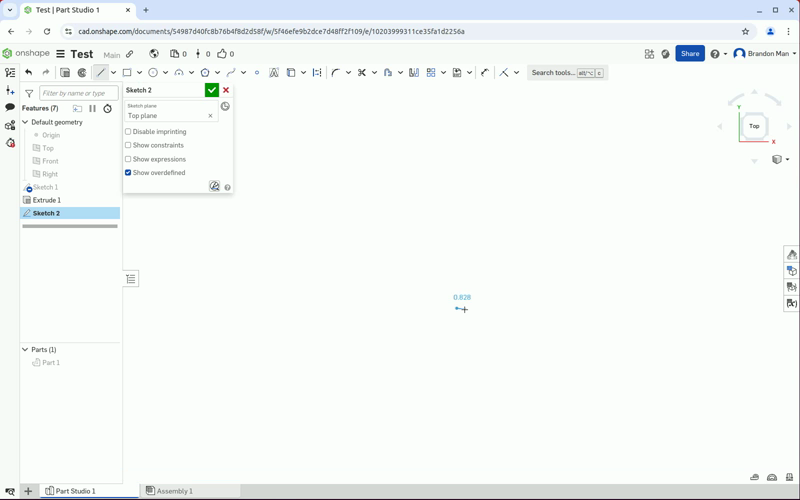
scroll(6)
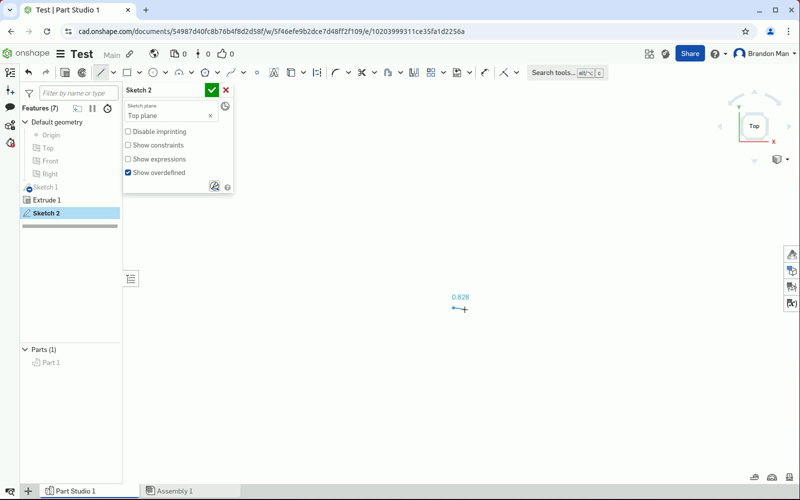
scroll(6)
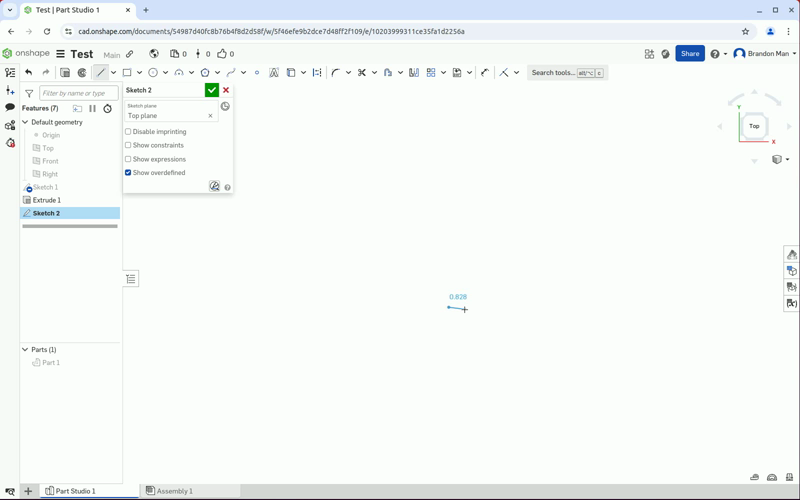
scroll(6)
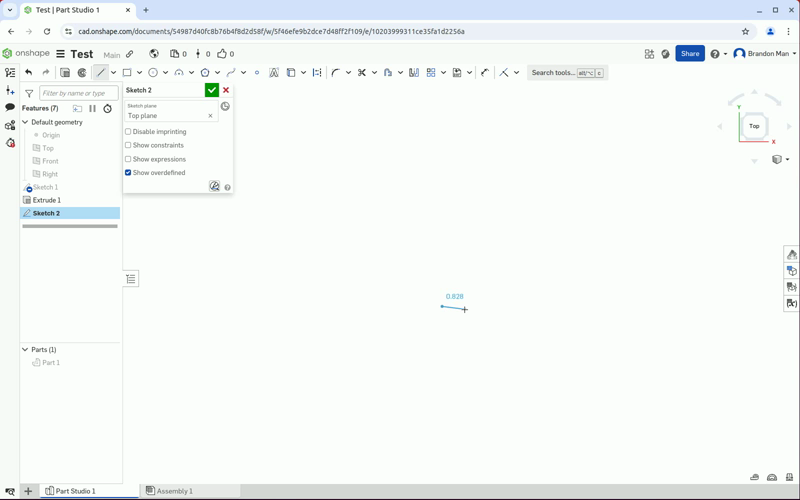
scroll(6)
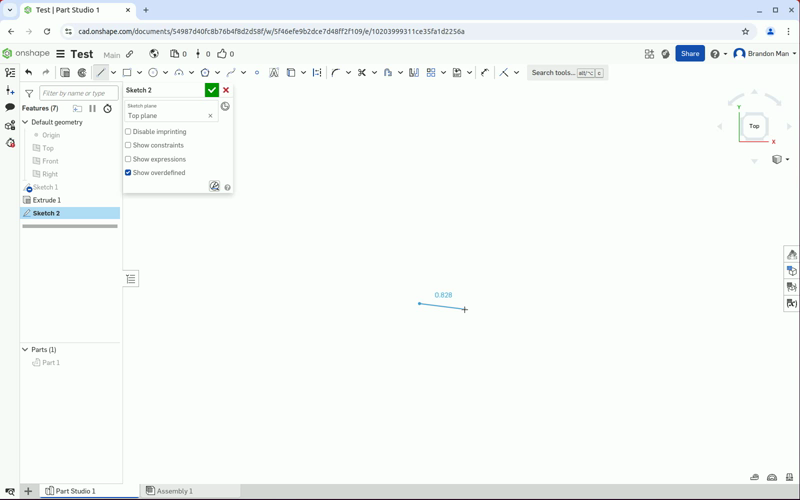
click(464, 309)
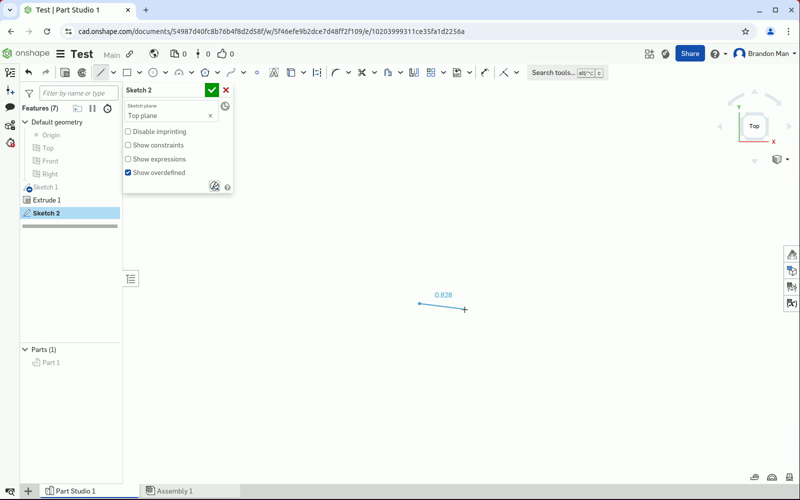
scroll(-6)
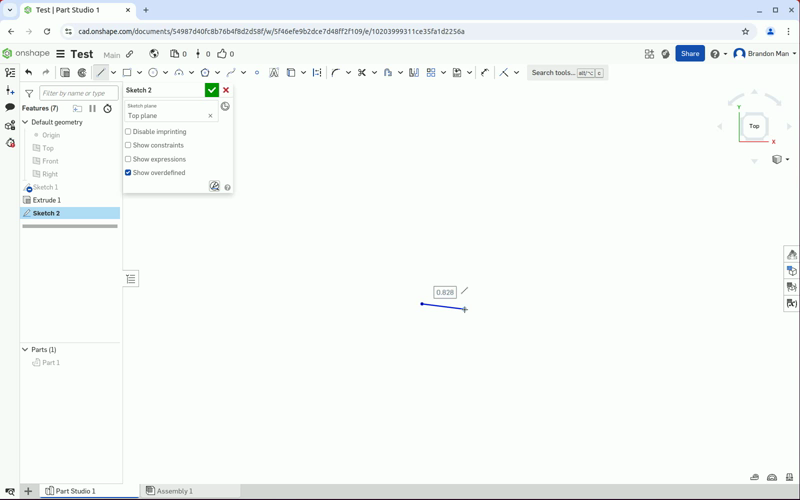
scroll(-6)
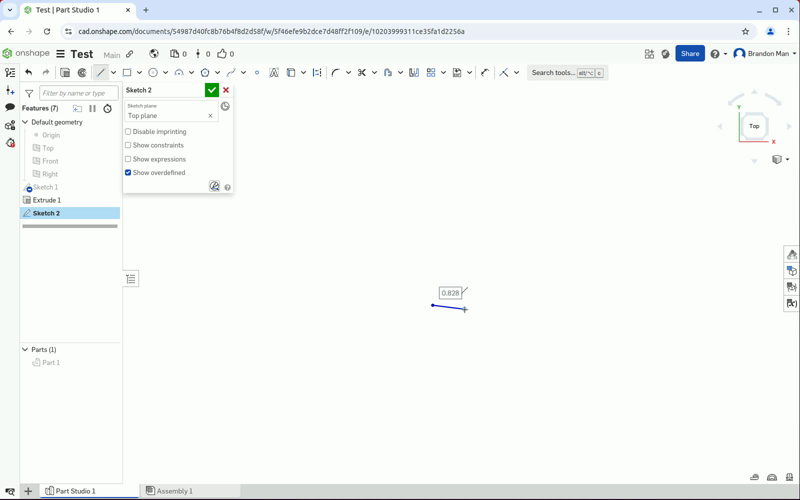
scroll(-6)
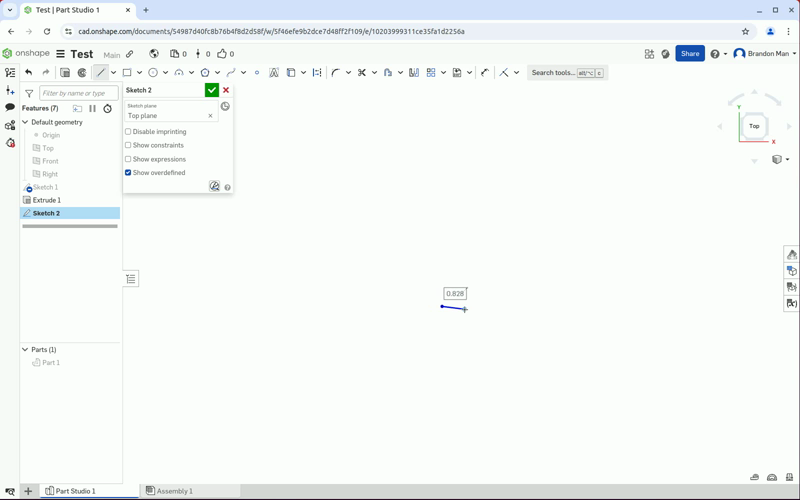
scroll(-6)
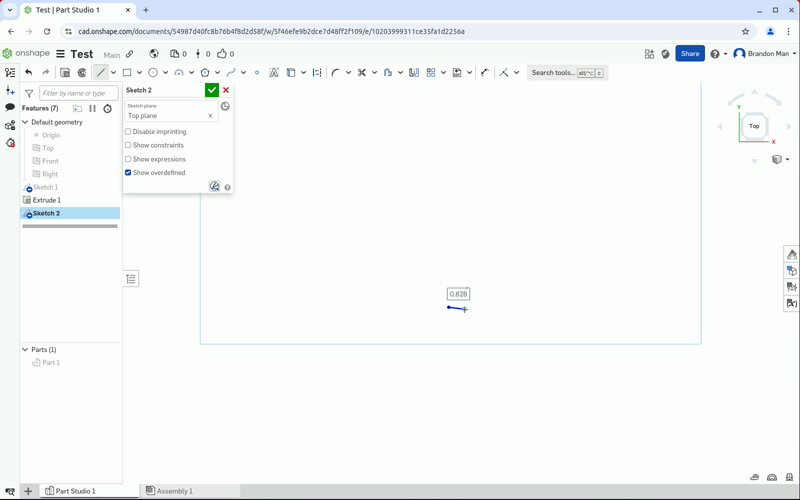
scroll(-6)
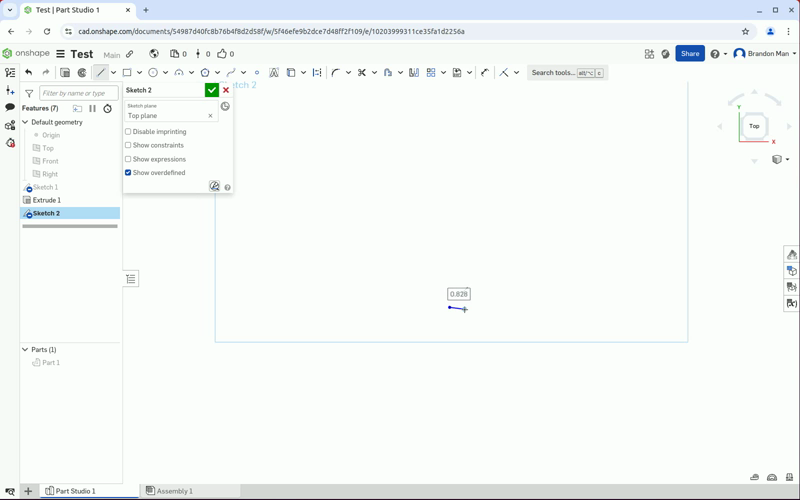
scroll(-6)
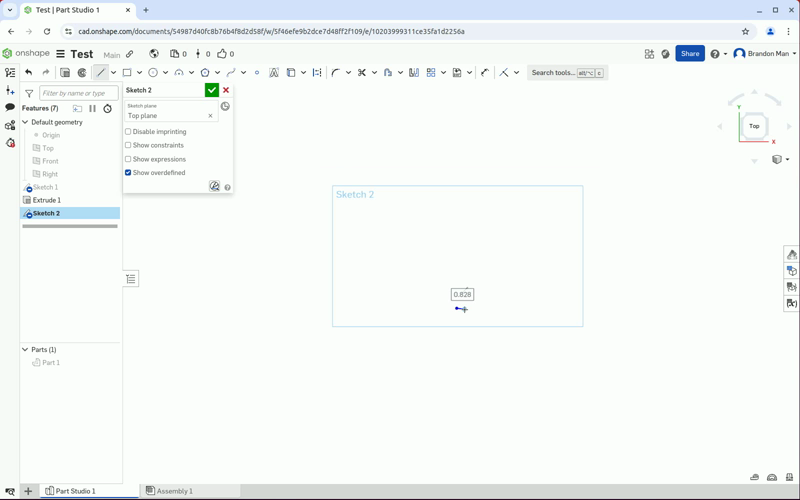
scroll(-6)
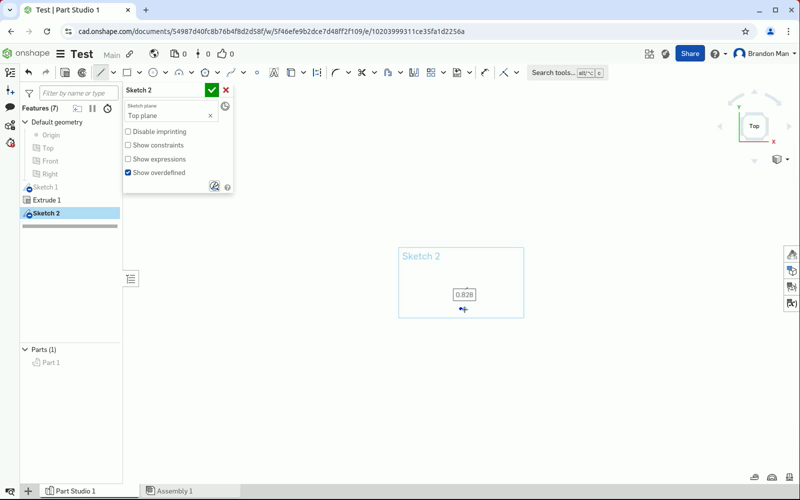
key_up(shift)
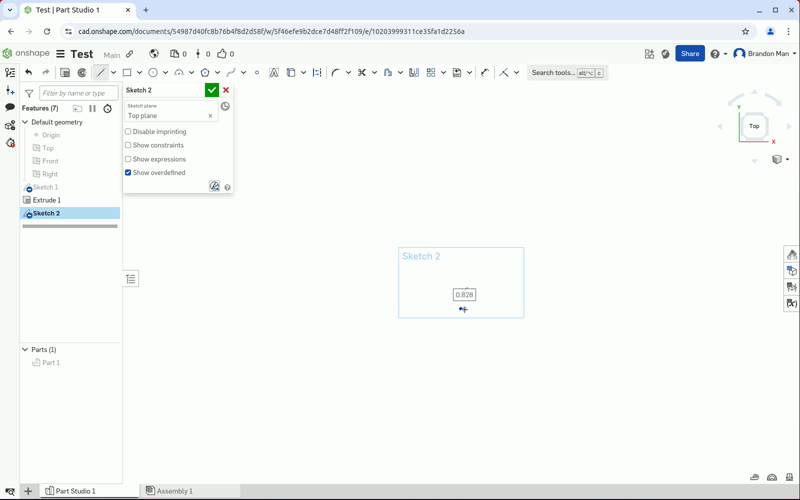
key_down(shift)
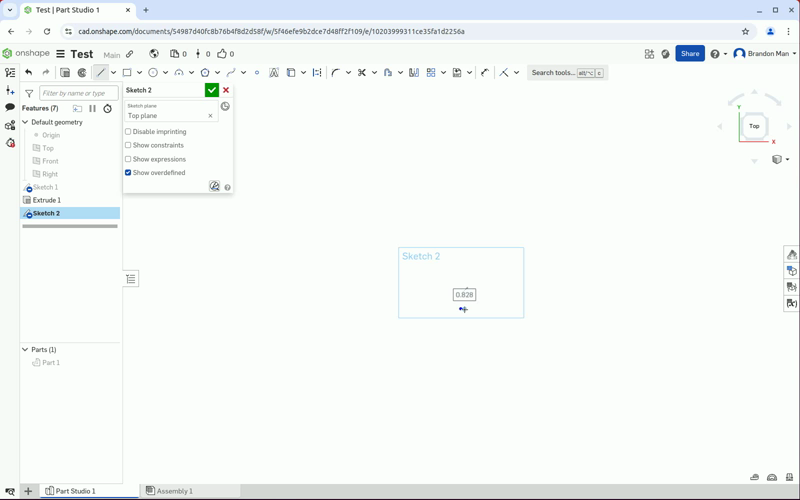
mouse_move(494, 309)
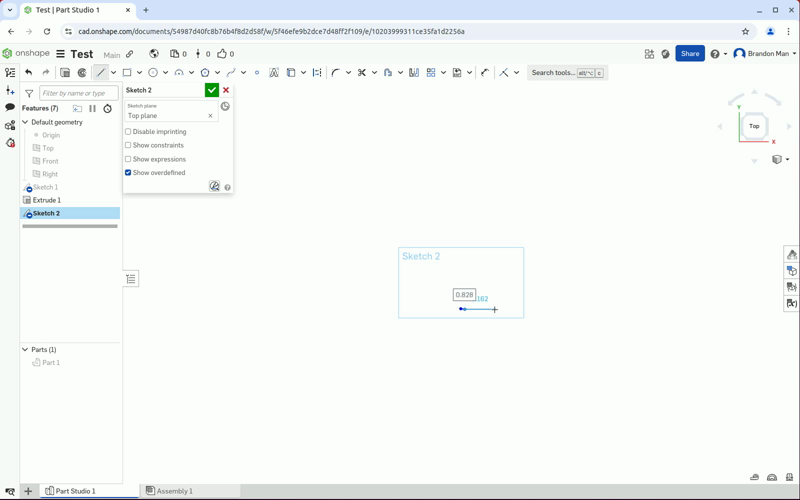
mouse_move(464, 256)
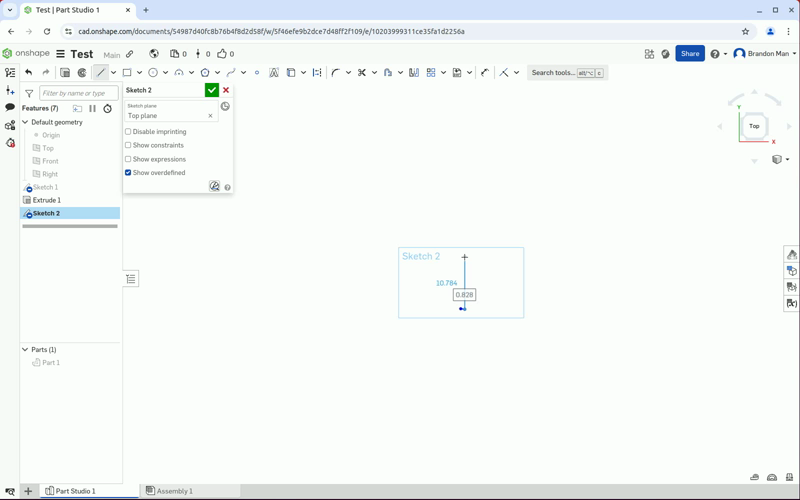
click(464, 256)
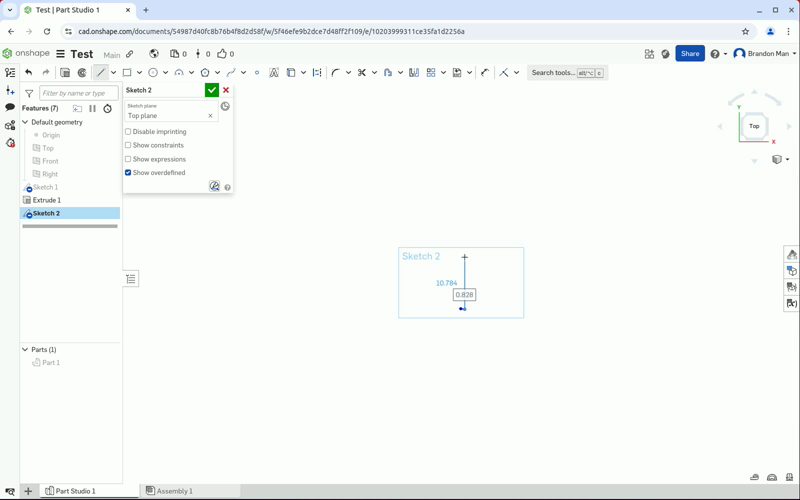
key_up(shift)
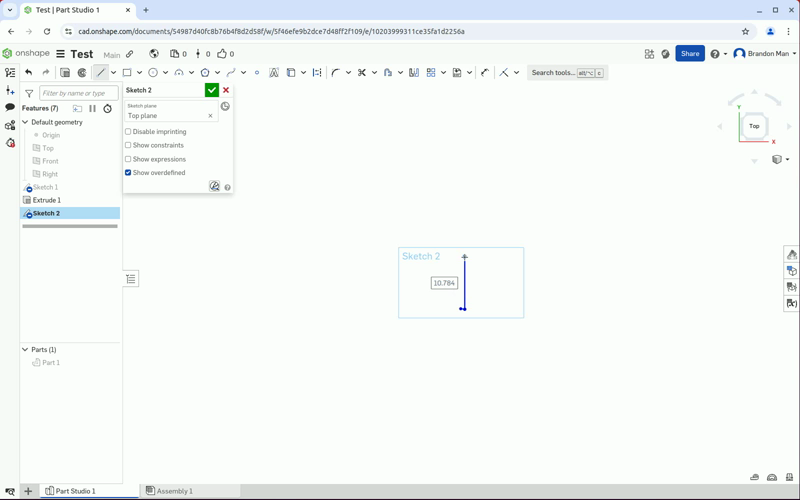
key_down(shift)
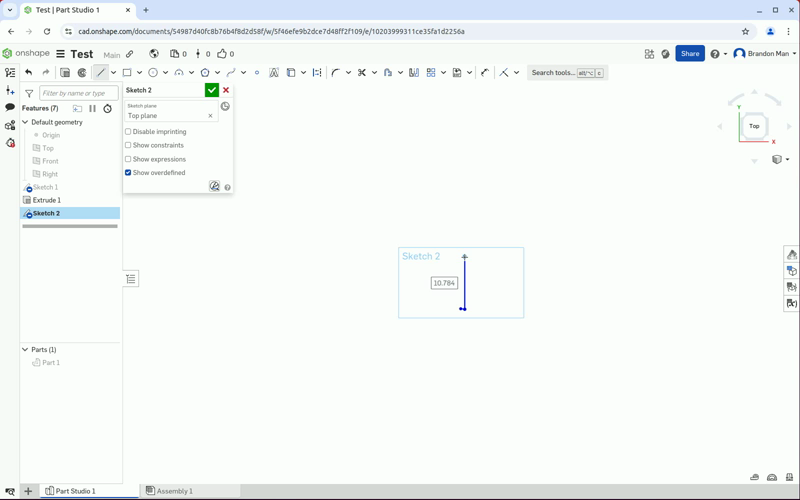
mouse_move(494, 256)
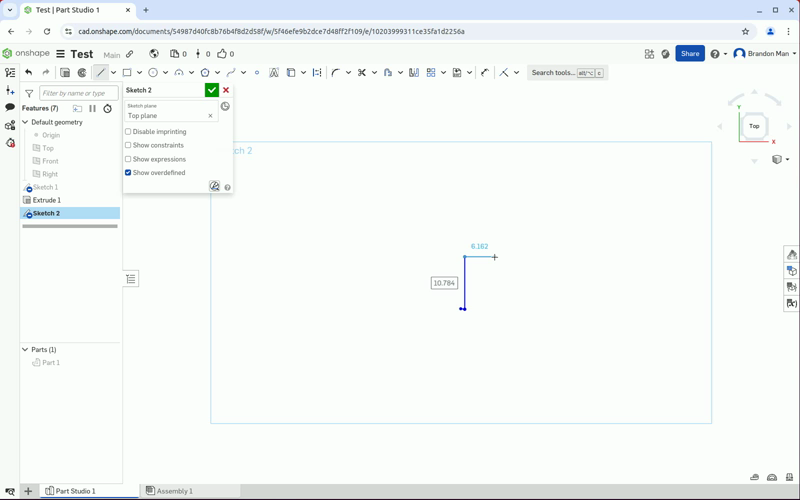
mouse_move(460, 257)
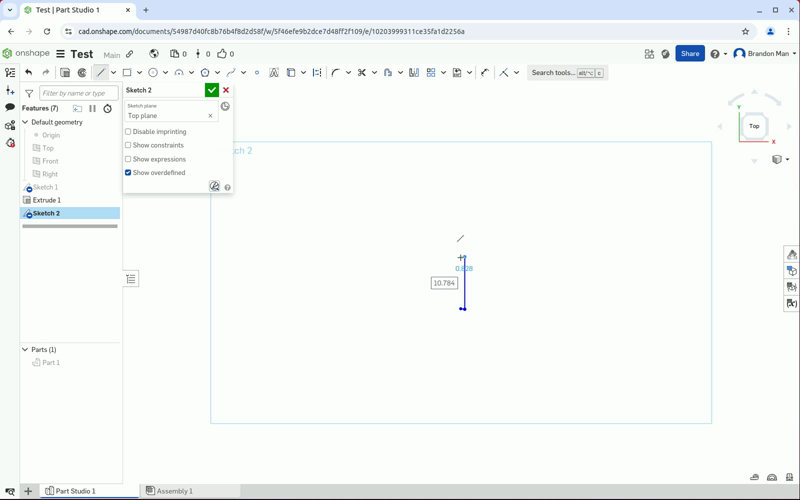
scroll(6)
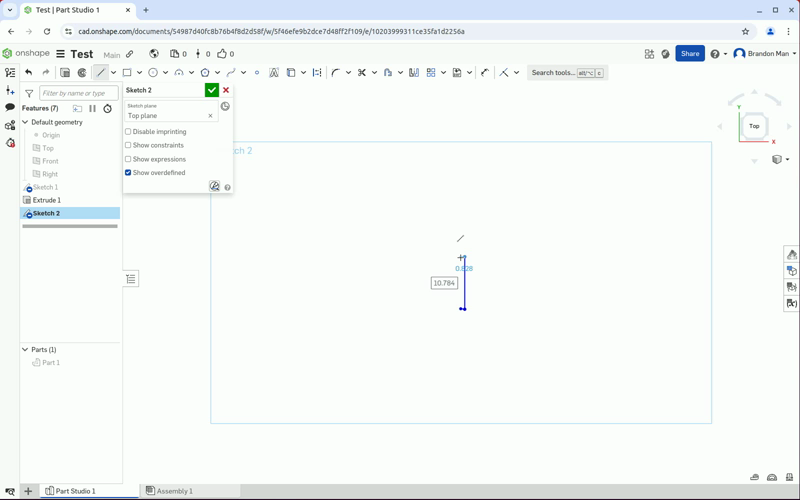
scroll(6)
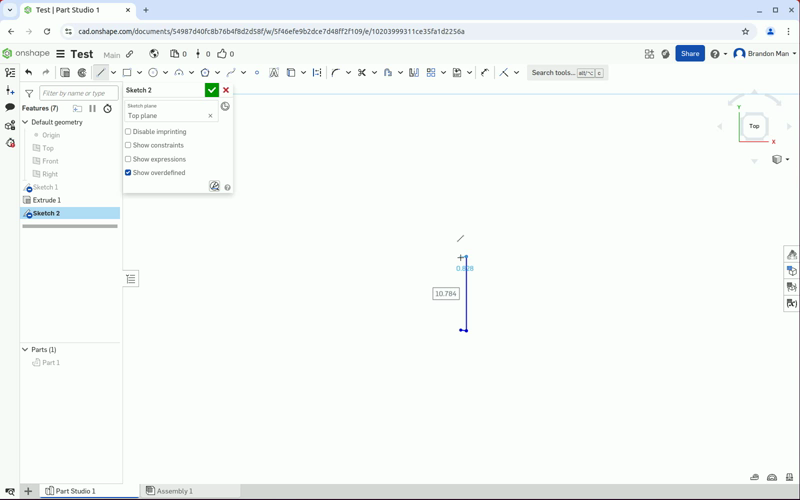
scroll(6)
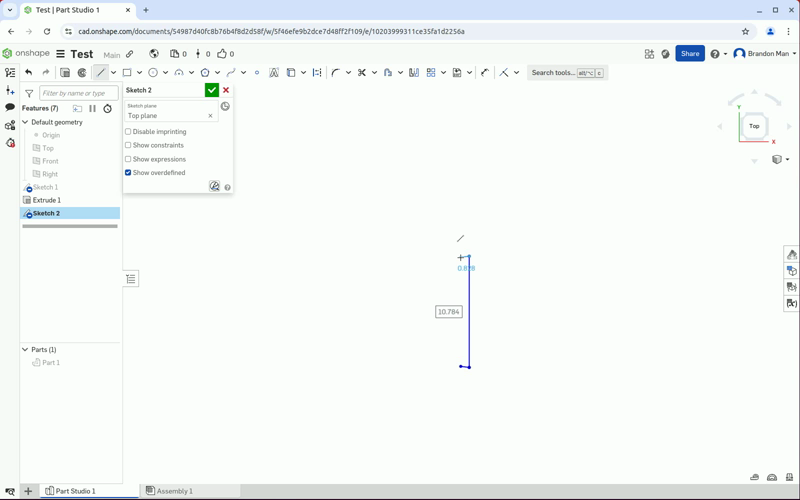
scroll(6)
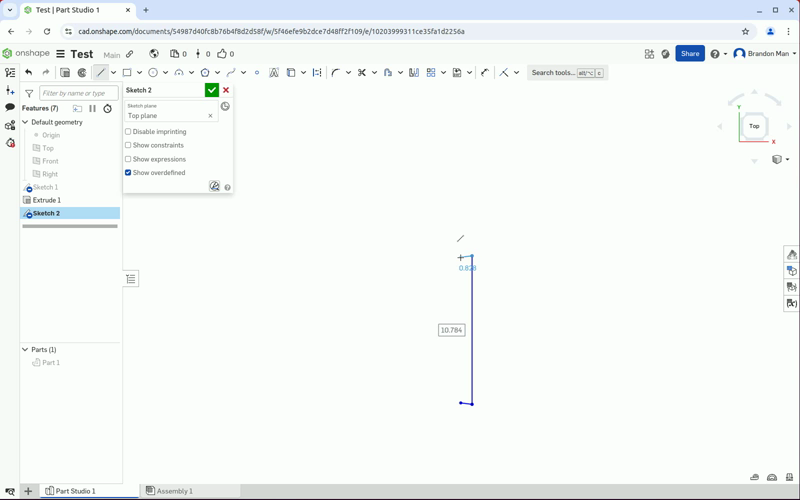
scroll(6)
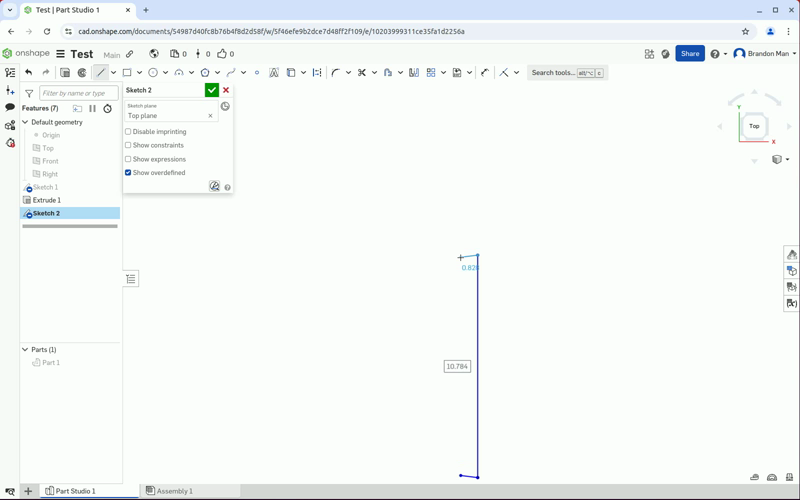
scroll(6)
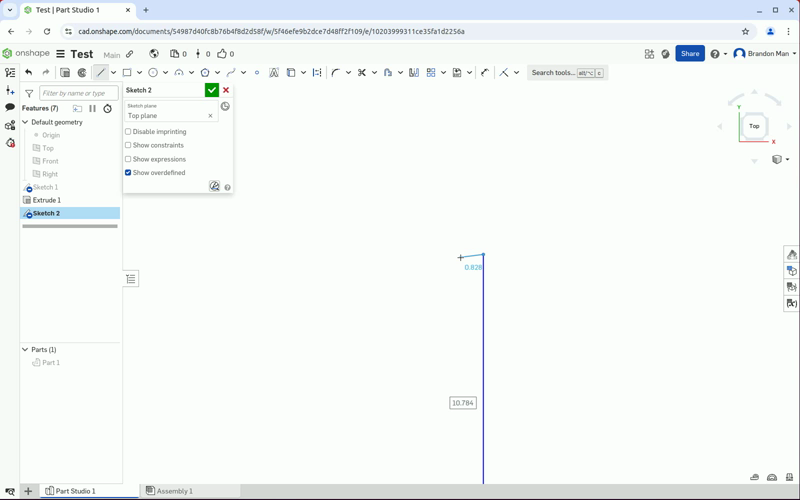
scroll(6)
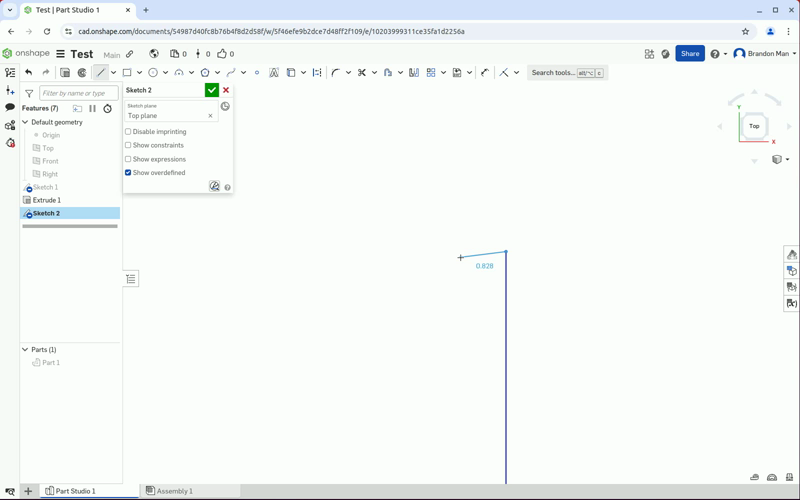
click(460, 257)
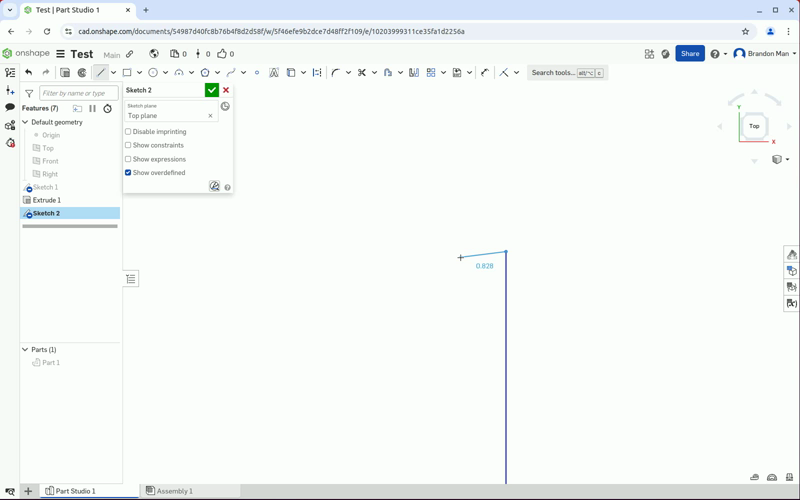
scroll(-6)
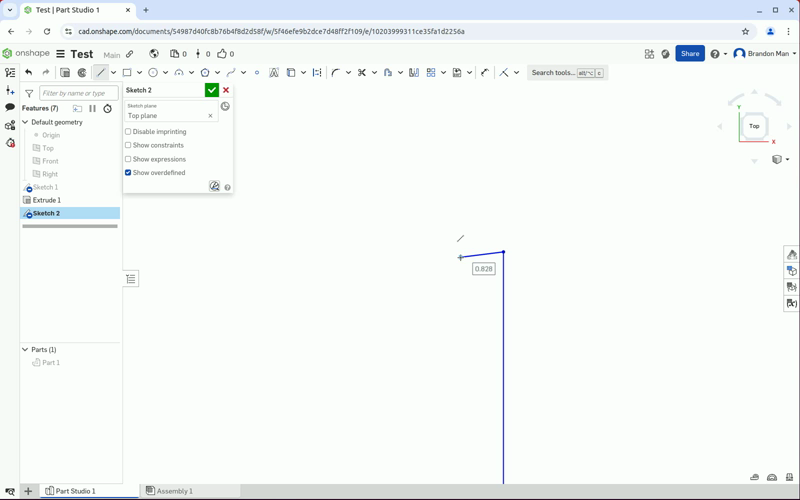
scroll(-6)
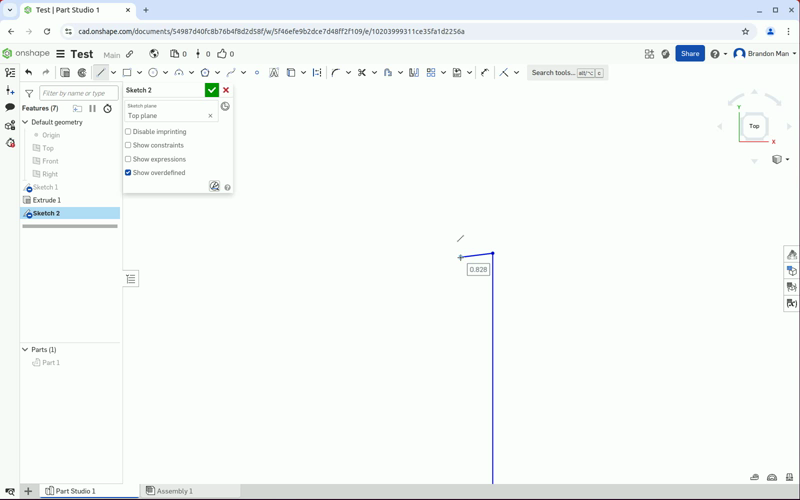
scroll(-6)
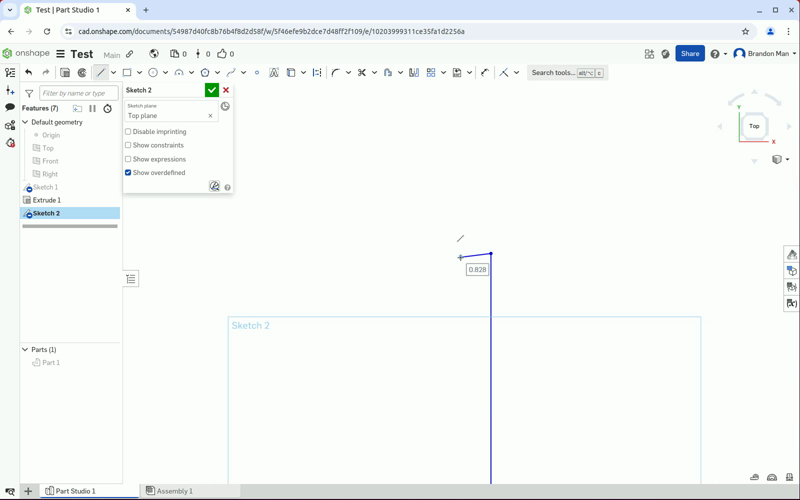
scroll(-6)
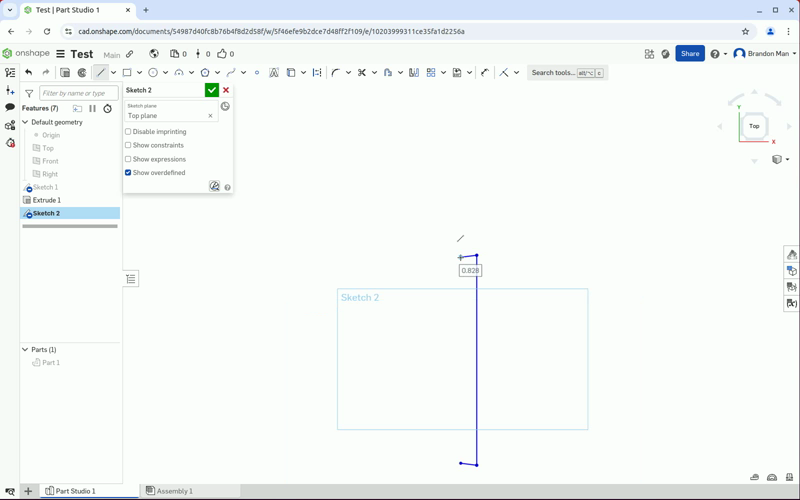
scroll(-6)
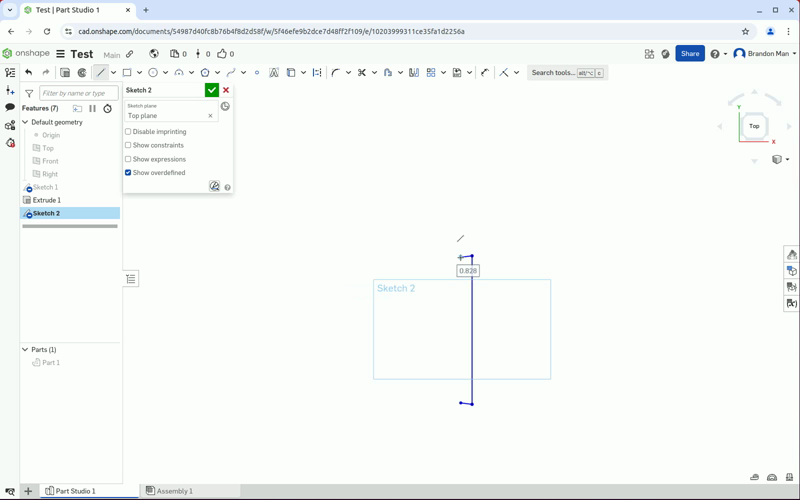
scroll(-6)
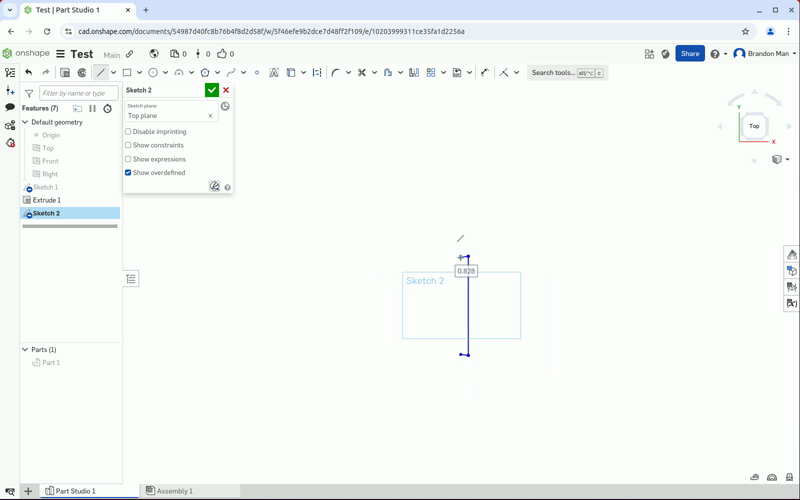
scroll(-6)
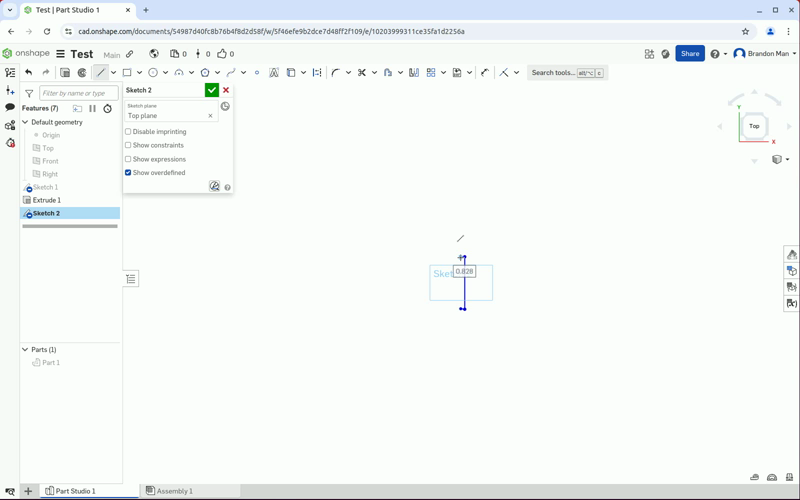
key_up(shift)
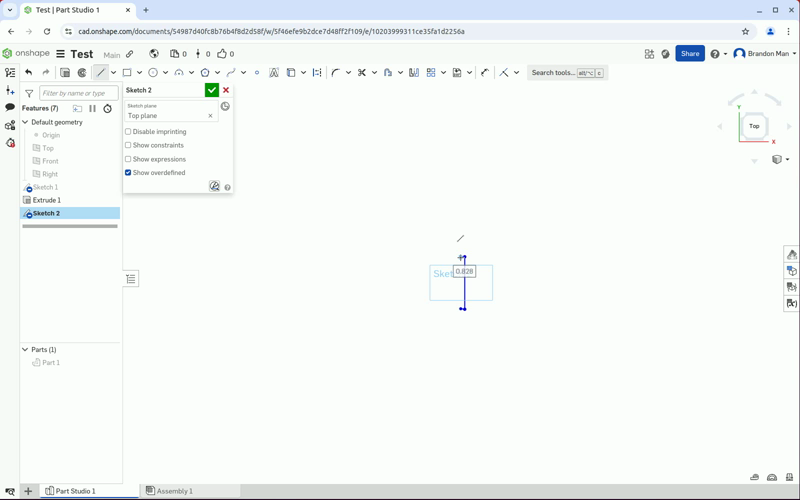
mouse_move(490, 257)
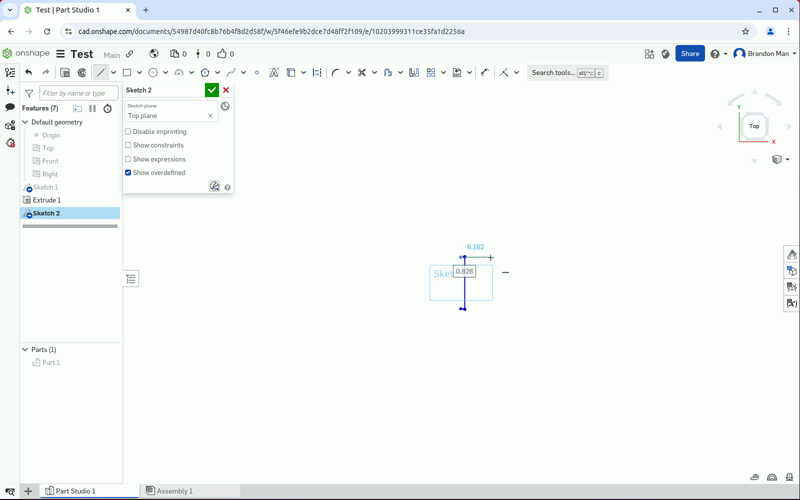
key_down(shift)
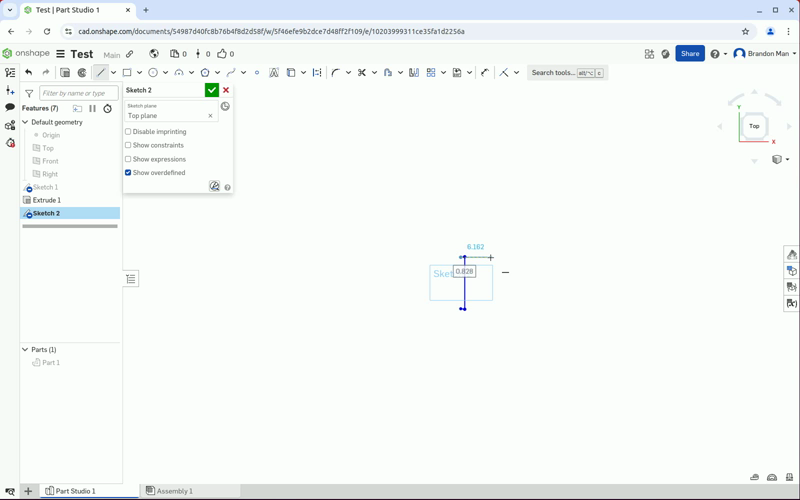
mouse_move(460, 308)
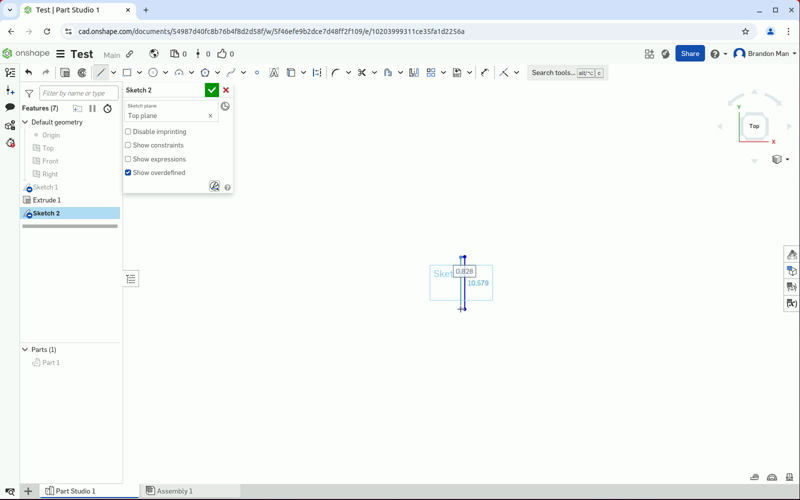
scroll(6)
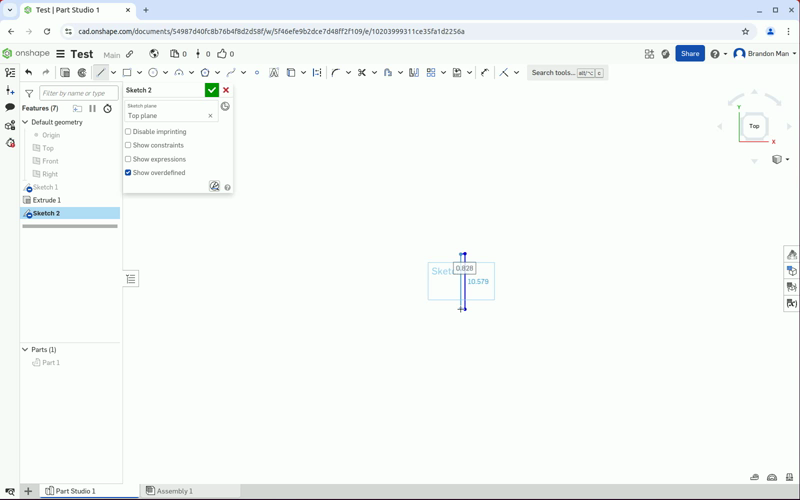
scroll(6)
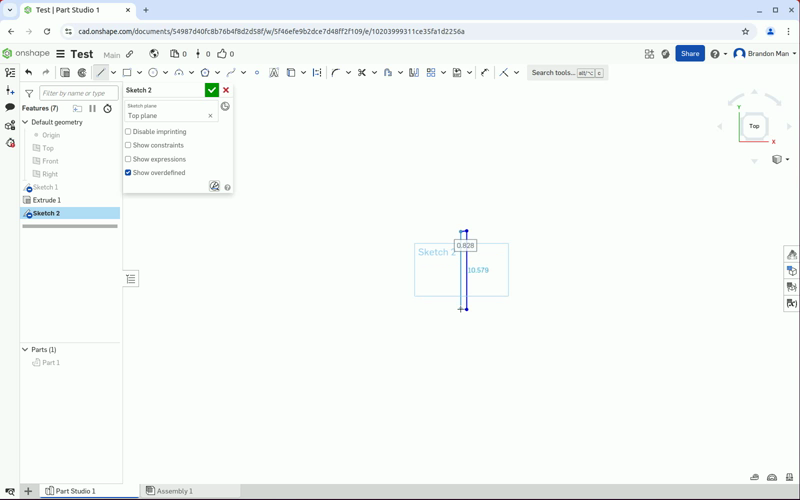
scroll(6)
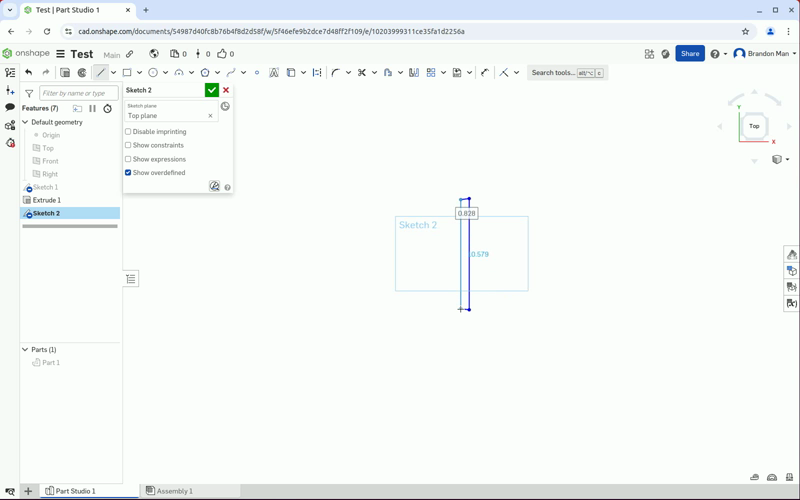
scroll(6)
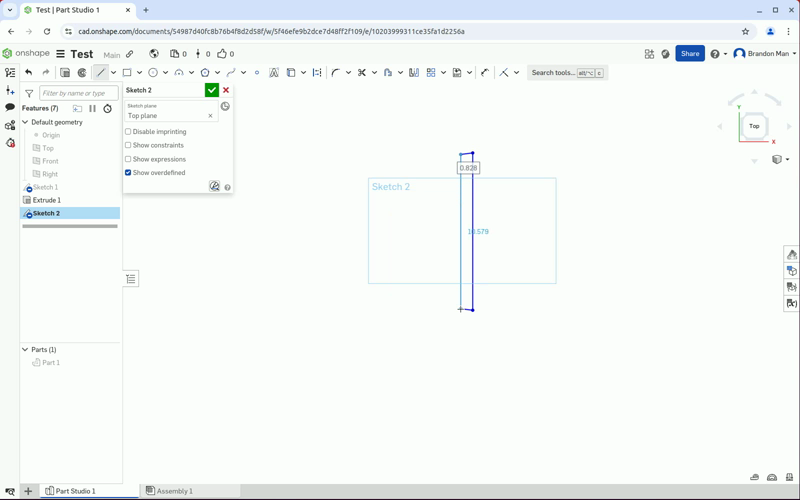
scroll(6)
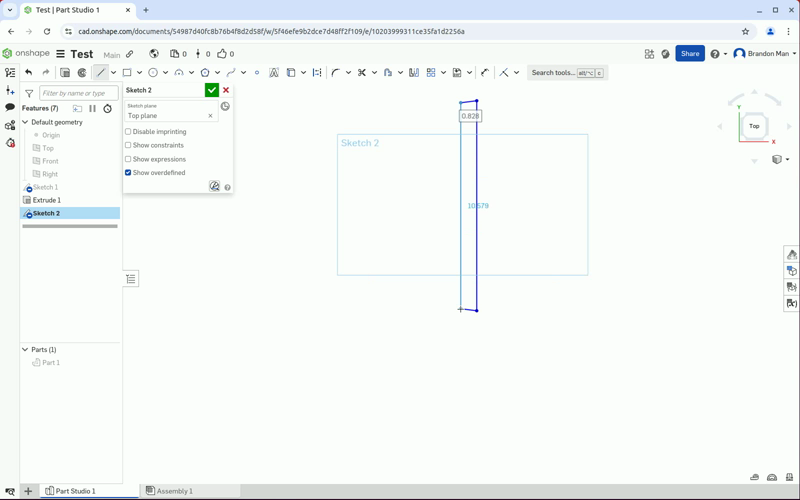
scroll(6)
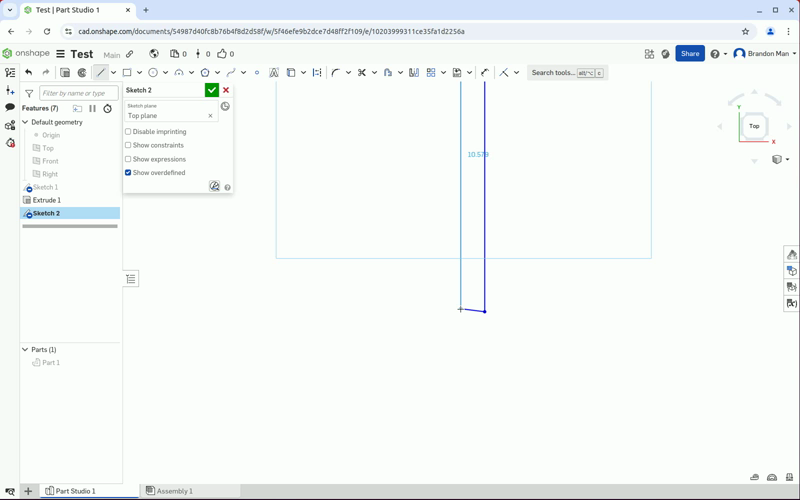
scroll(6)
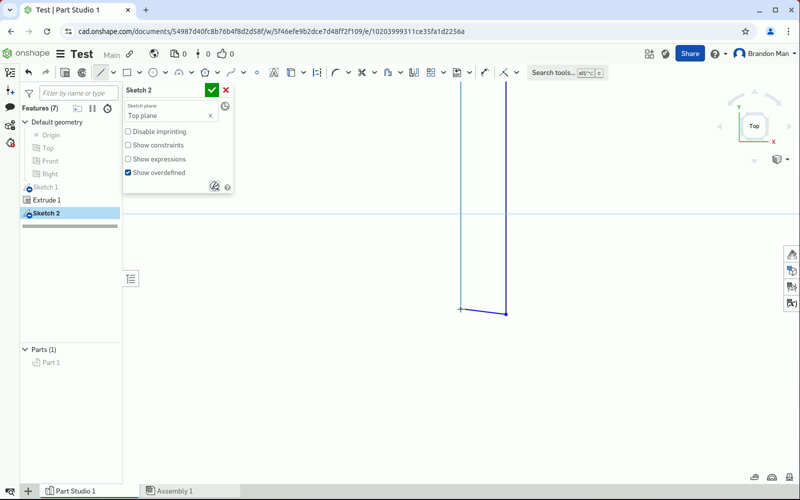
key_up(shift)
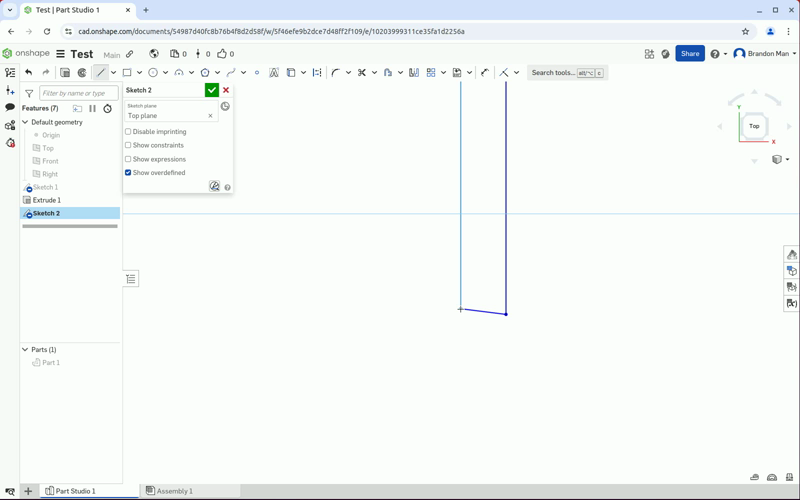
click(460, 308)
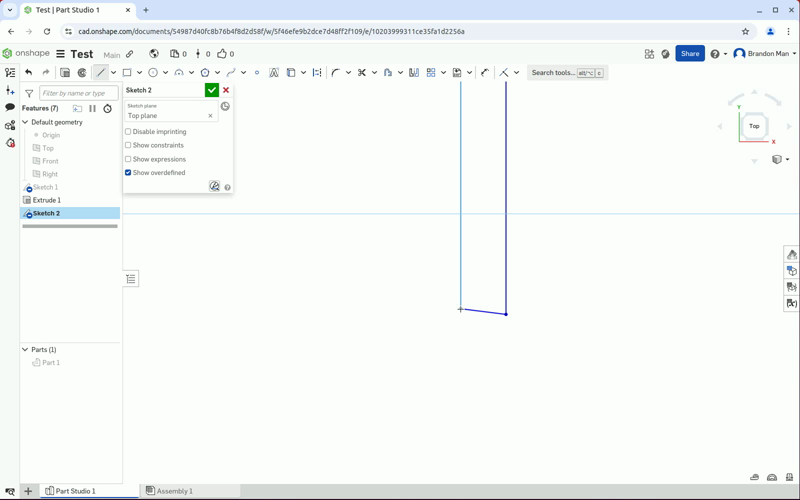
scroll(-6)
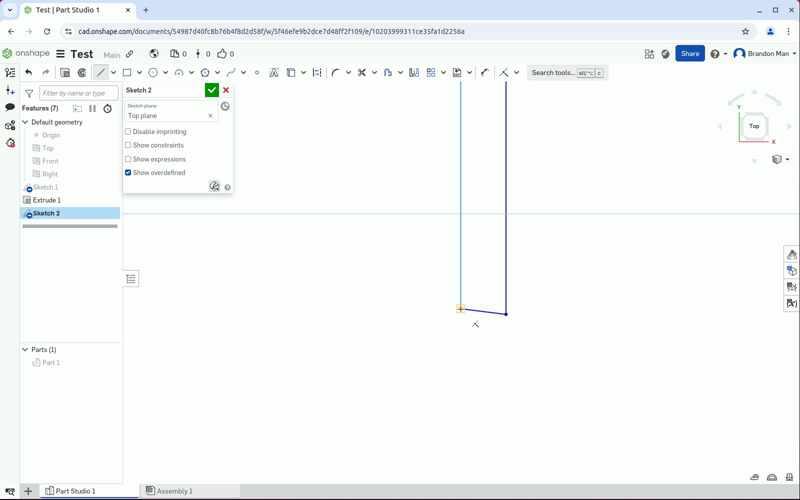
scroll(-6)
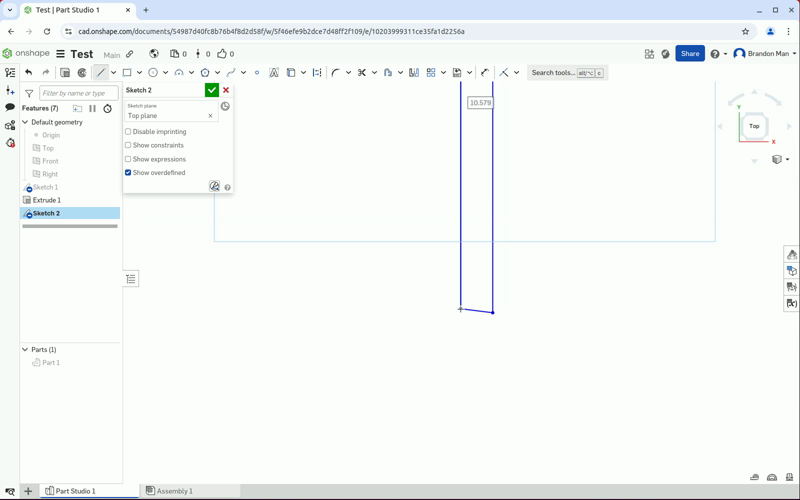
scroll(-6)
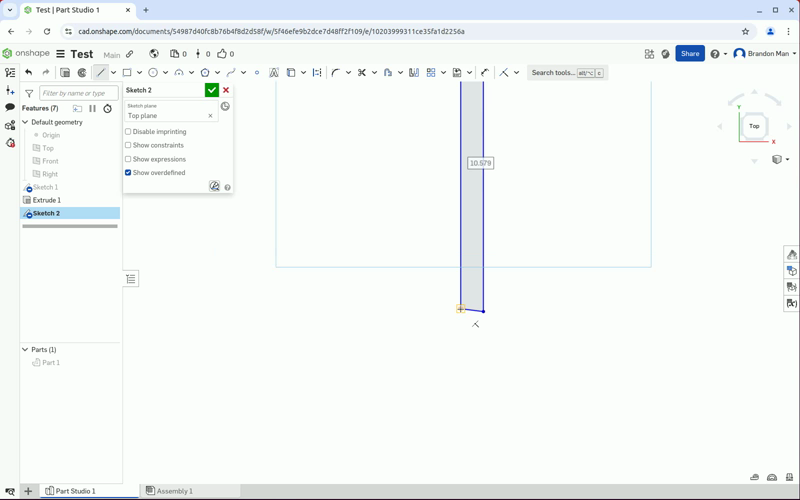
scroll(-6)
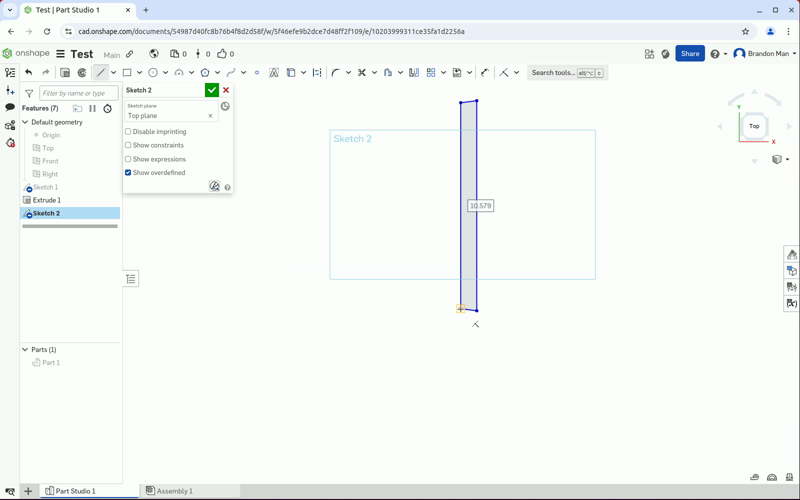
scroll(-6)
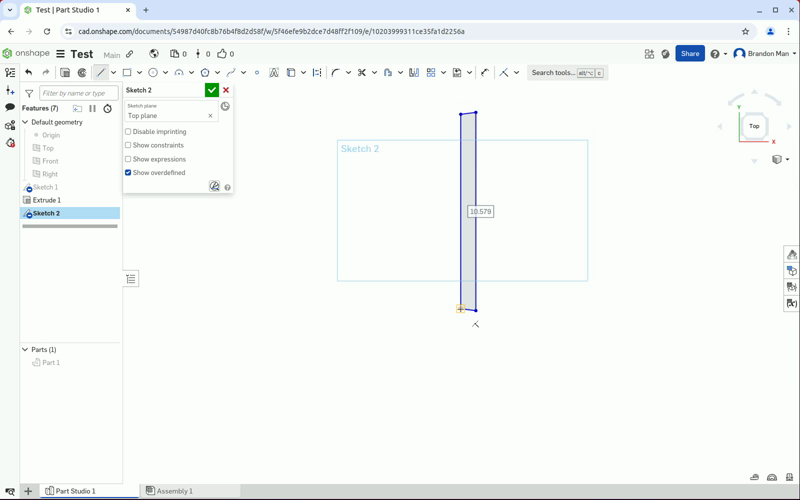
scroll(-6)
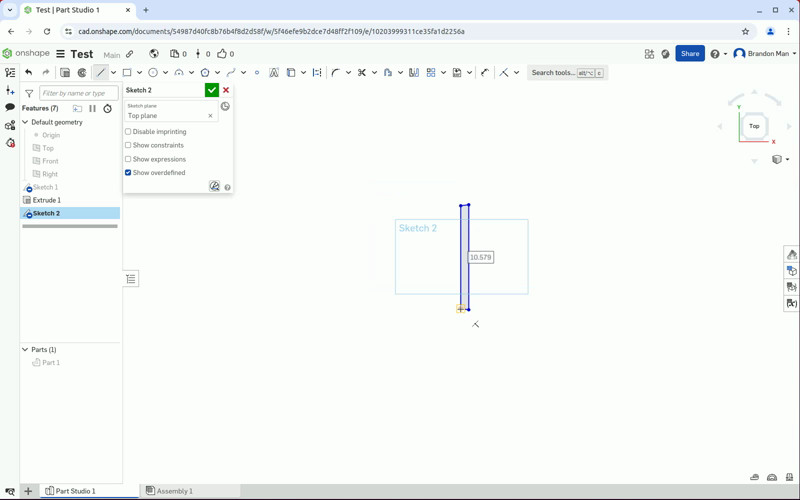
scroll(-6)
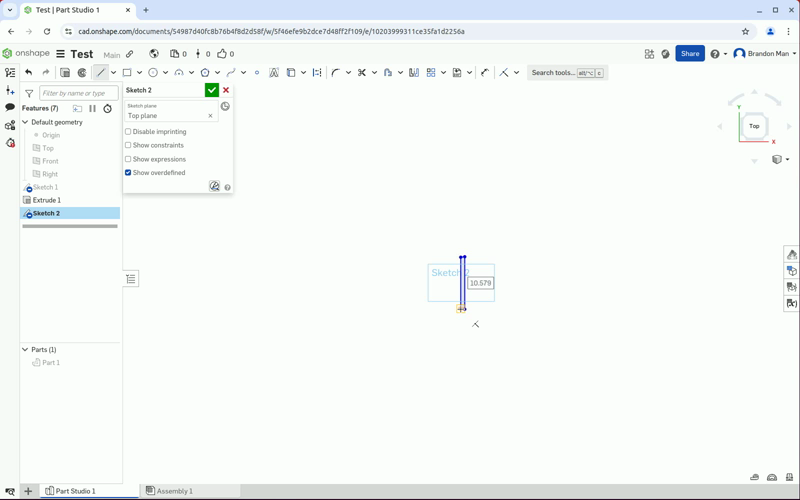
key(esc)
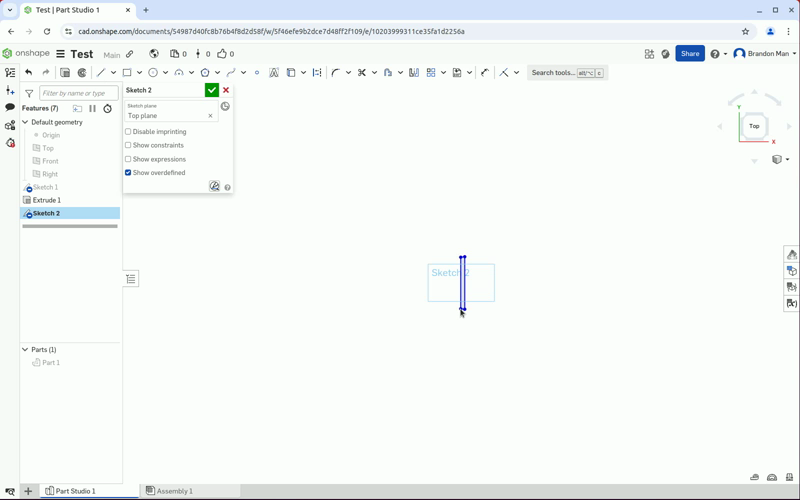
mouse_move(464, 290)
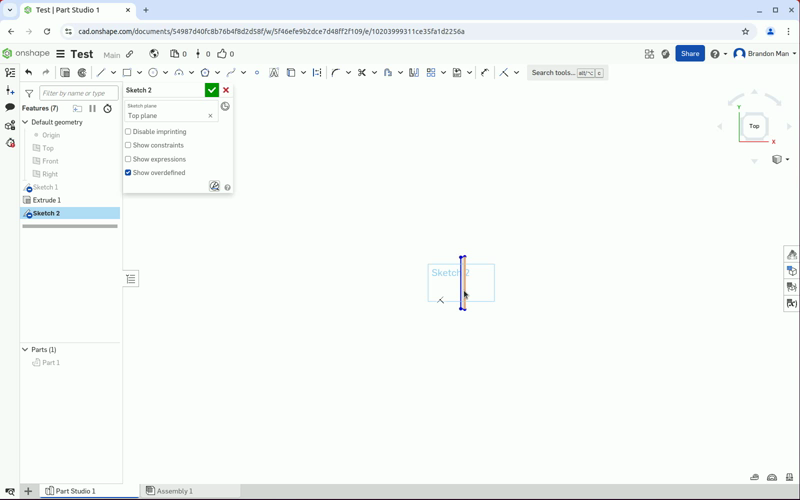
scroll(6)
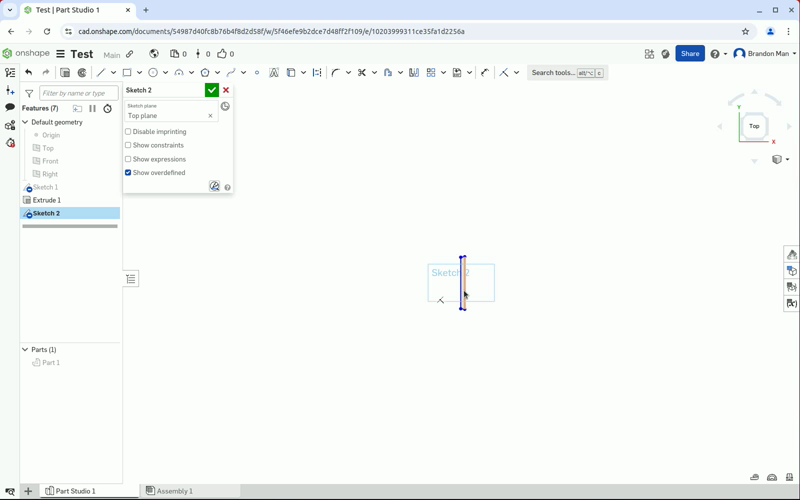
scroll(6)
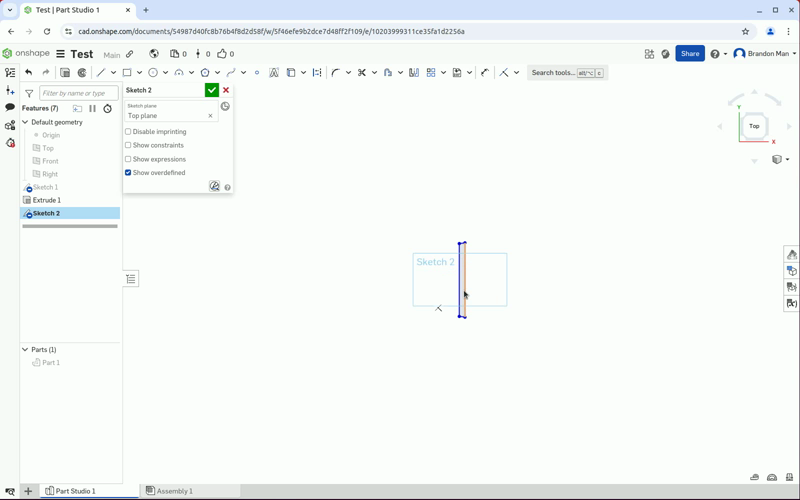
scroll(6)
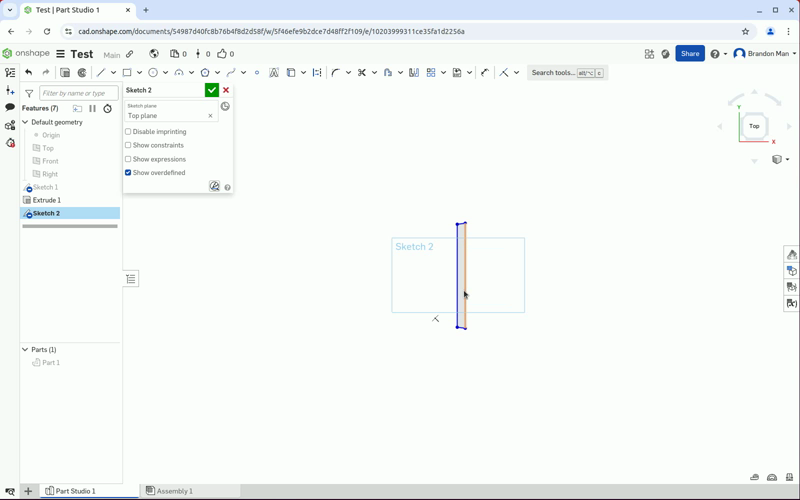
scroll(6)
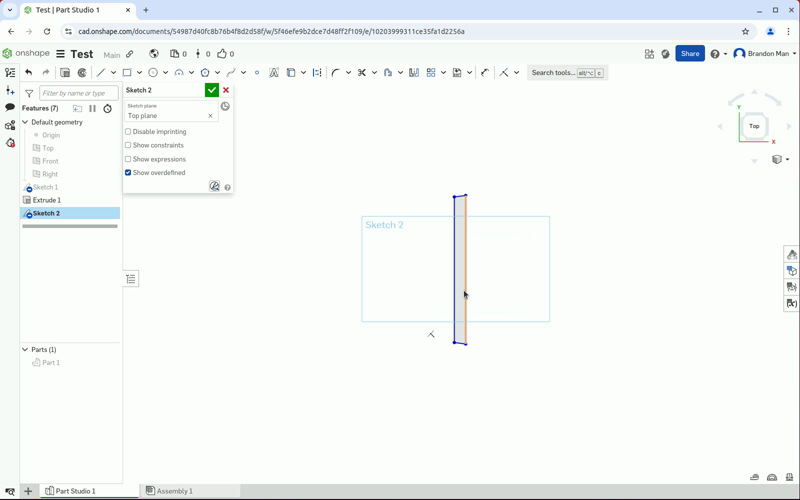
scroll(6)
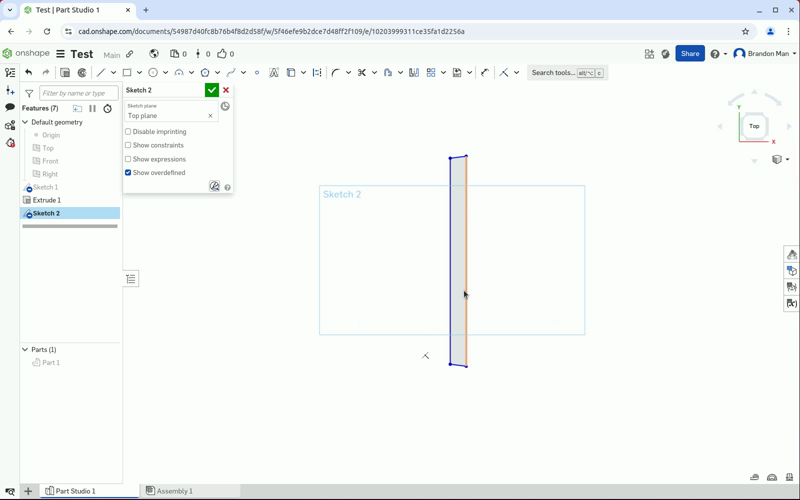
scroll(6)
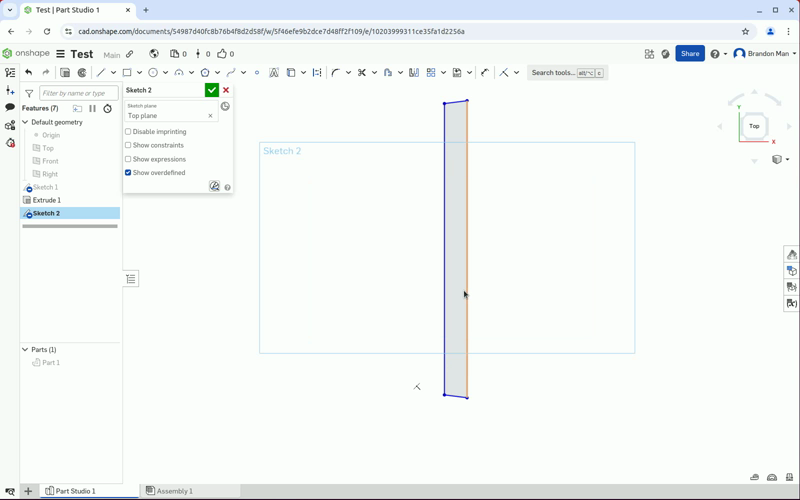
scroll(6)
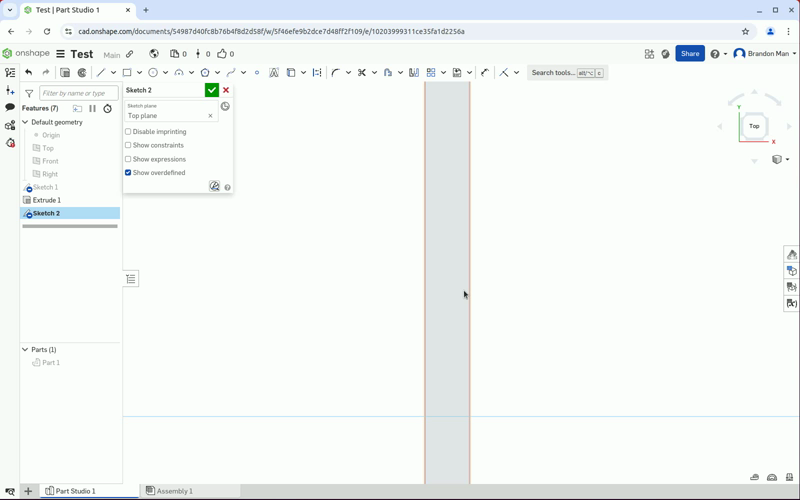
click(464, 290)
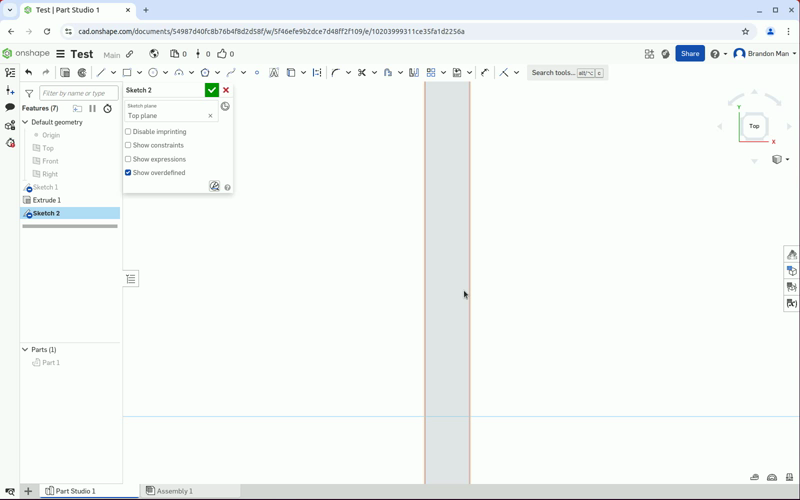
scroll(-6)
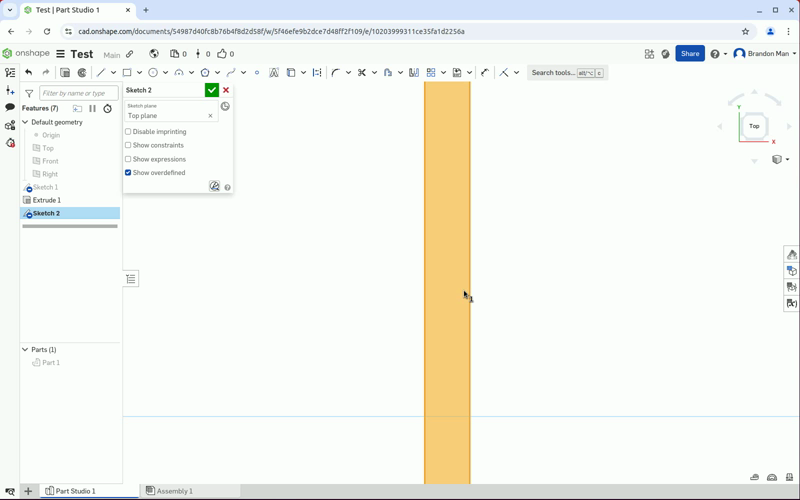
scroll(-6)
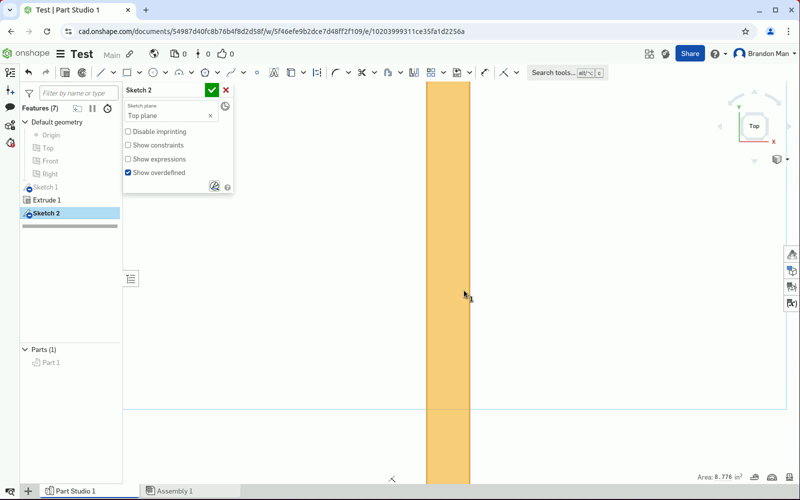
scroll(-6)
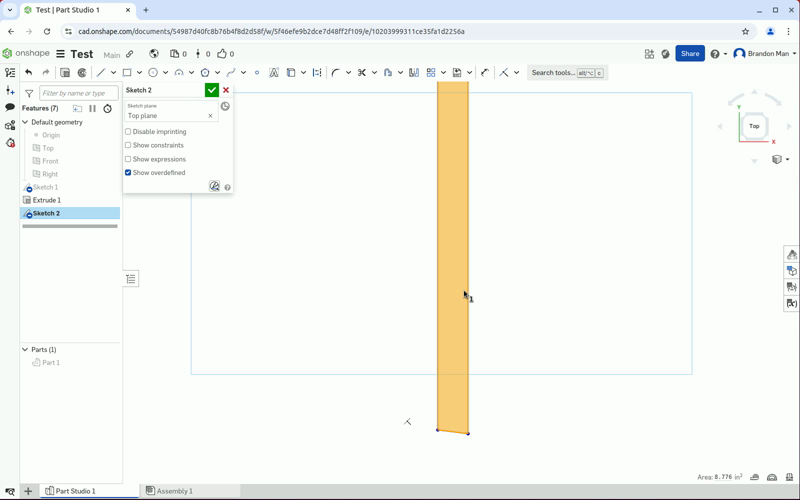
scroll(-6)
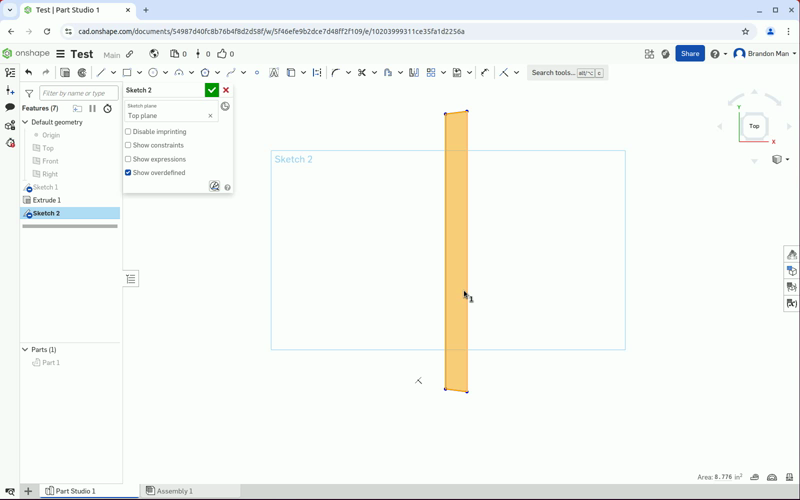
scroll(-6)
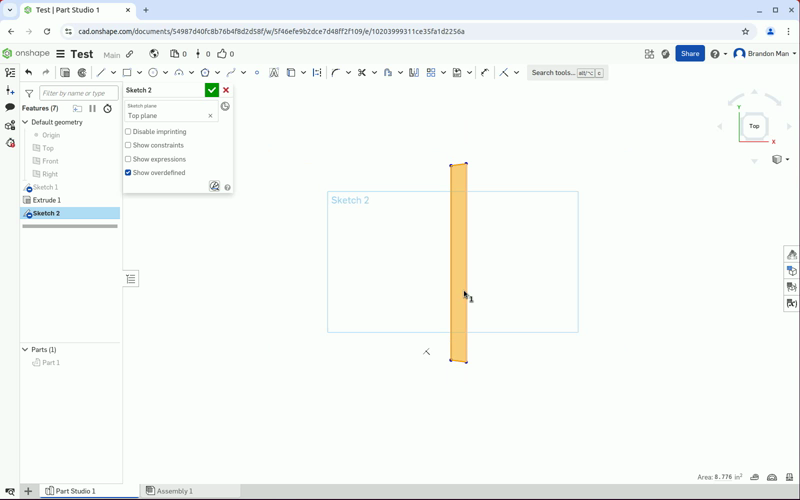
scroll(-6)
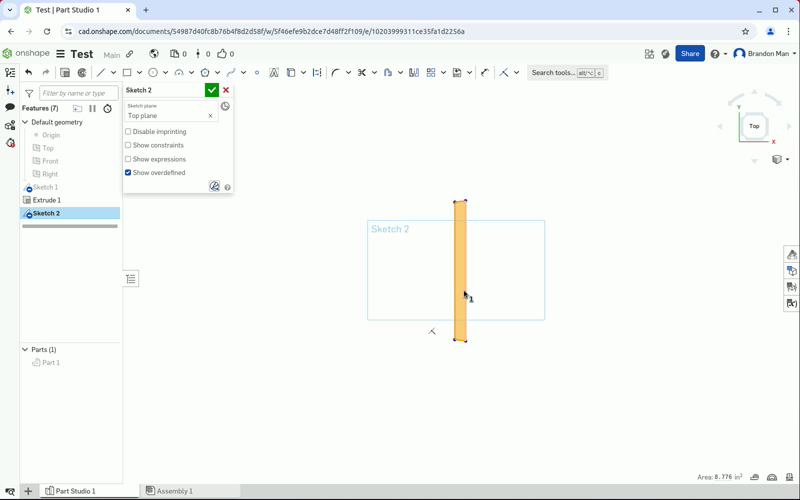
scroll(-6)
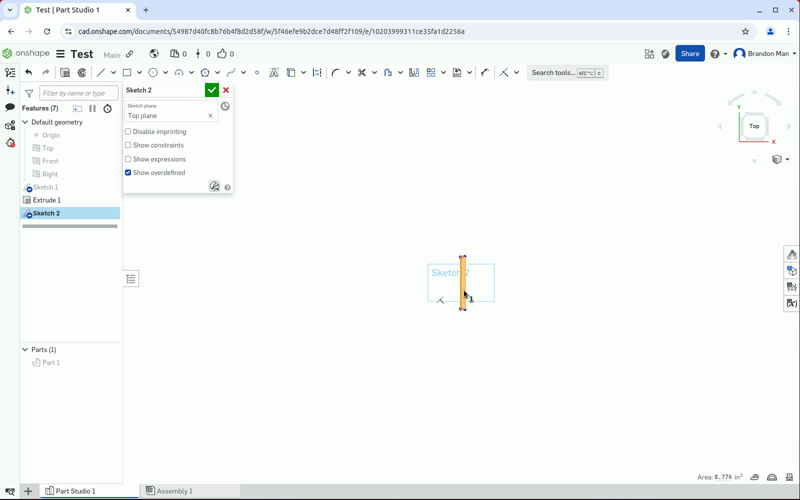
mouse_move(73, 352)
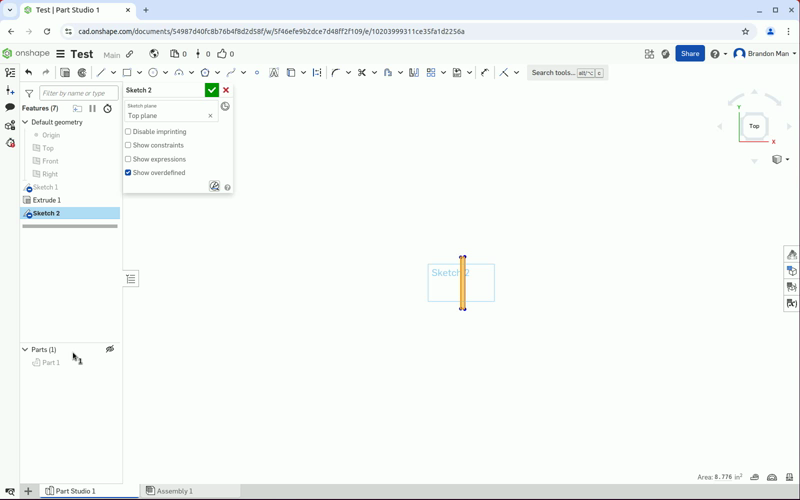
key(shift+y)
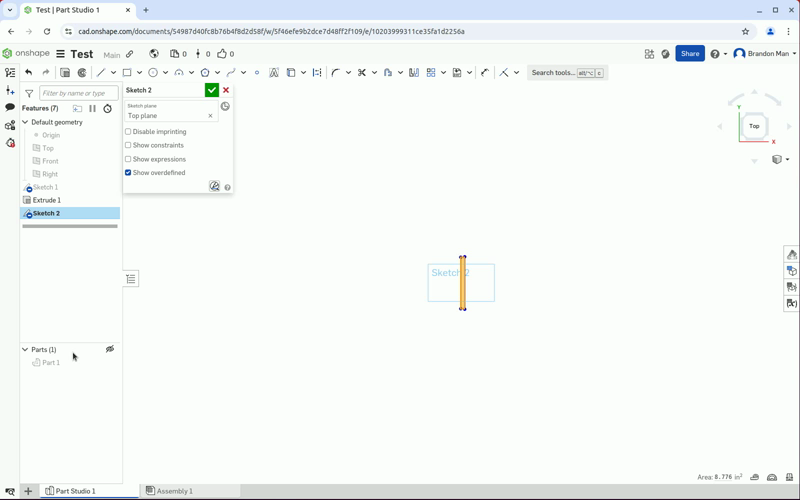
key(shift+e)
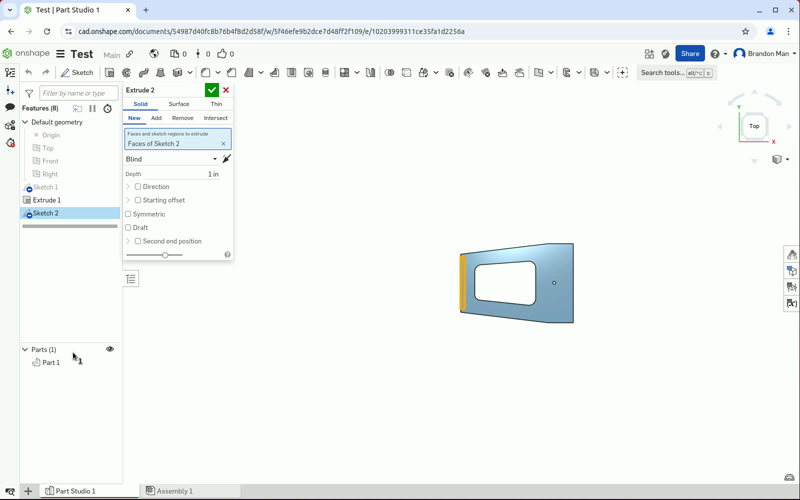
mouse_move(143, 106)
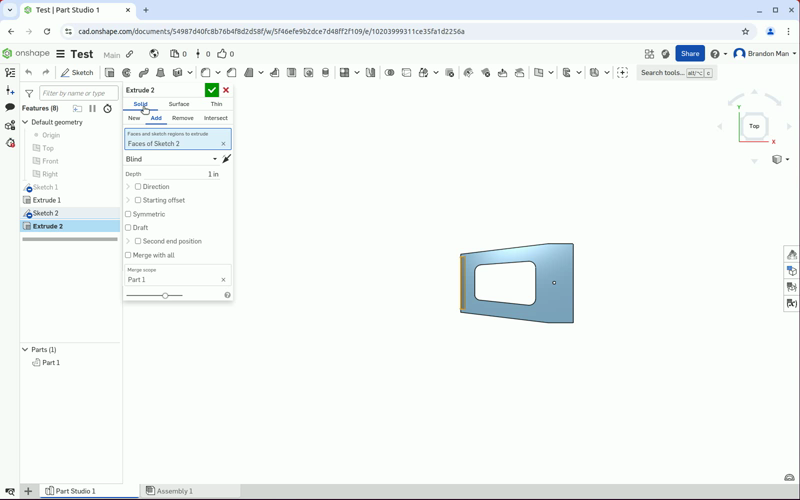
click(143, 106)
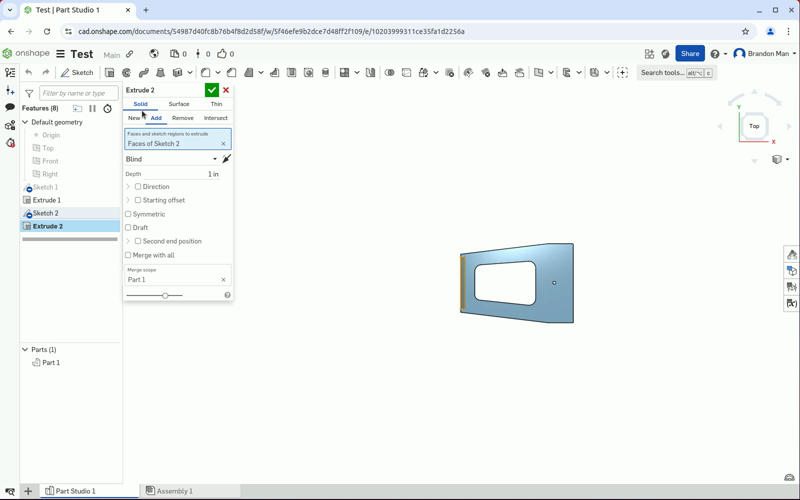
mouse_move(137, 120)
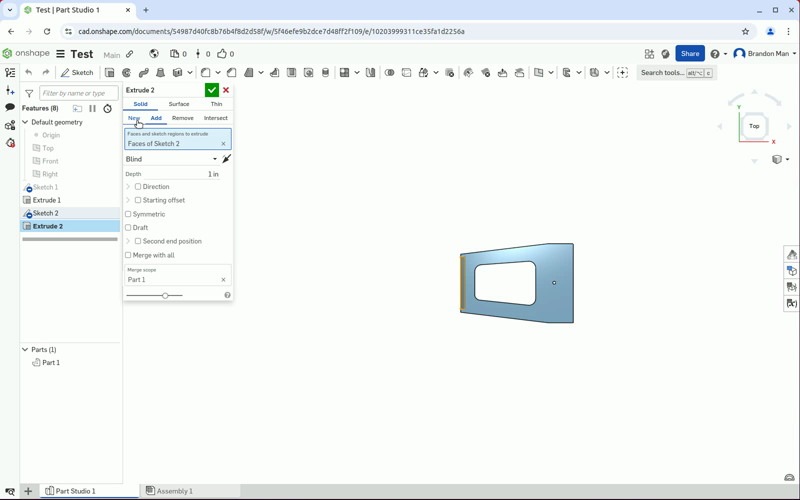
click(137, 120)
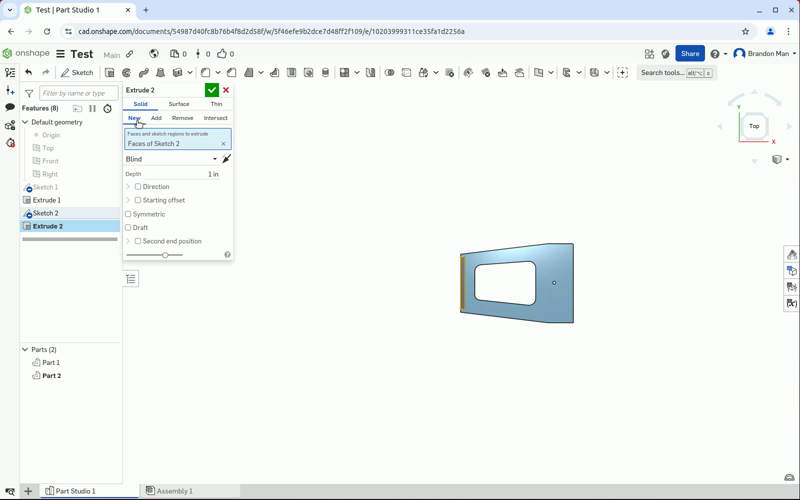
key(tab, 4)
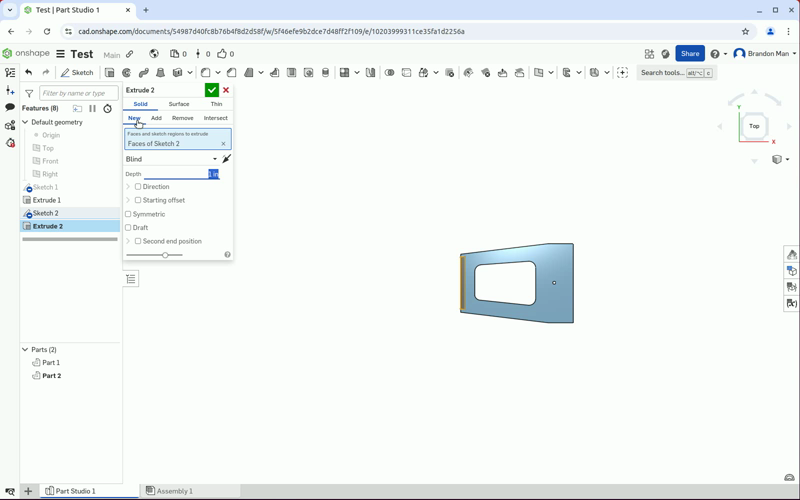
text(-0.481)
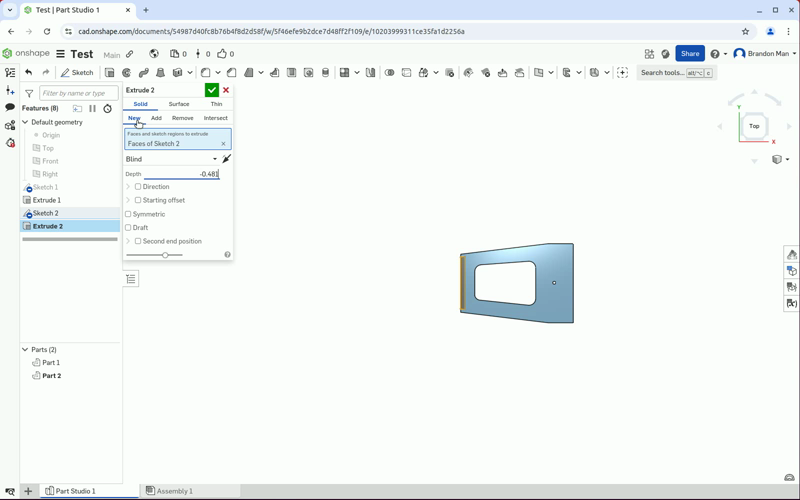
key(enter)
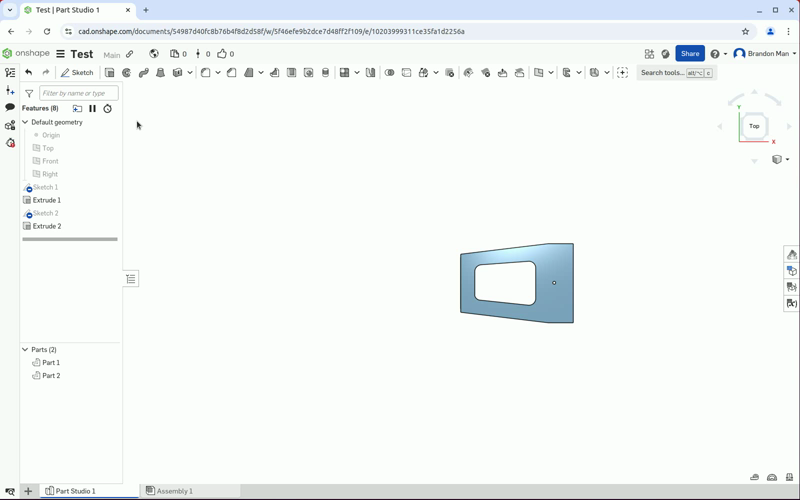
key(shift+h)
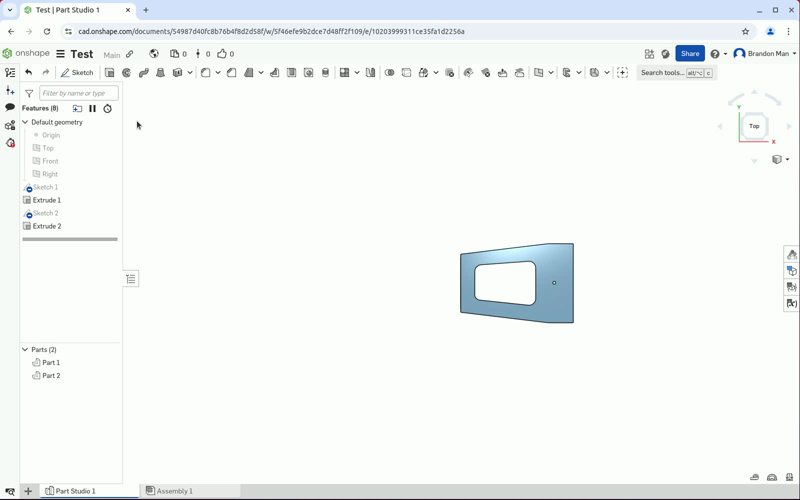
key(shift+h)
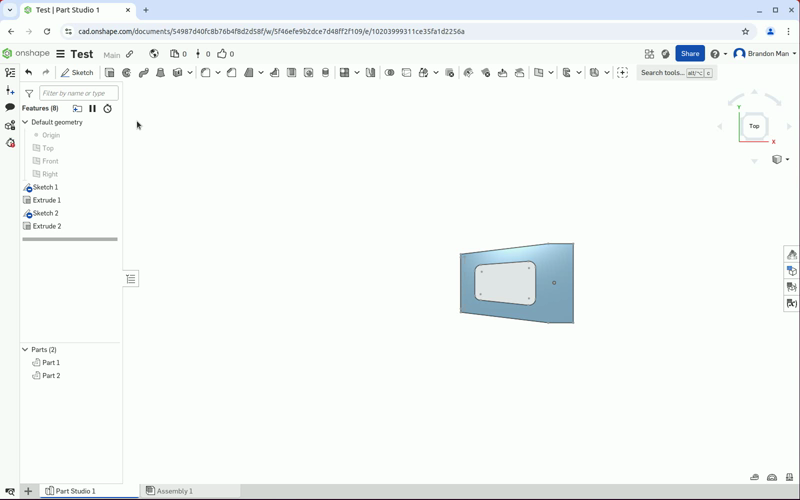
key(shift+7)
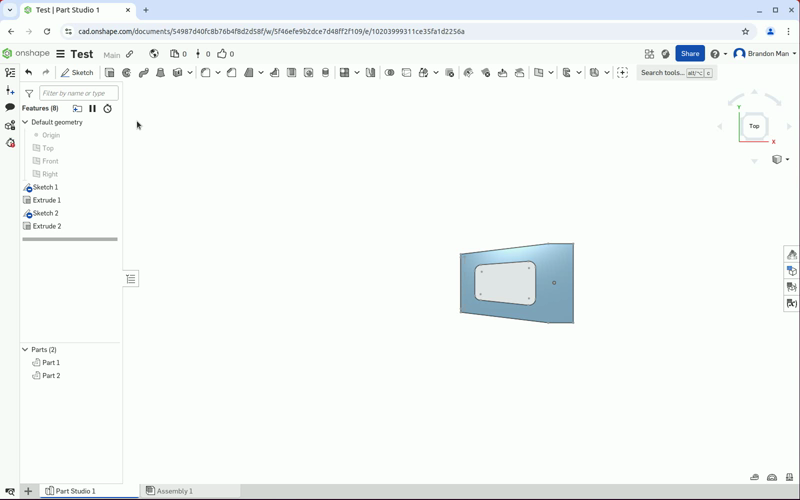
key(up, 3)
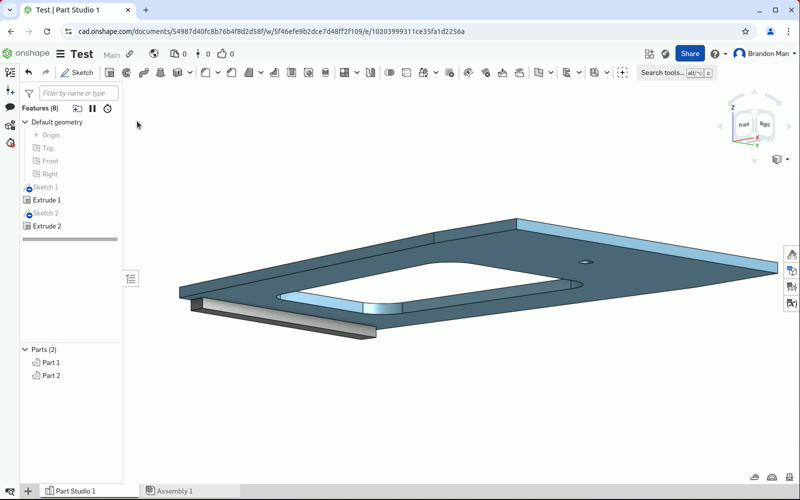
key(left, 3)
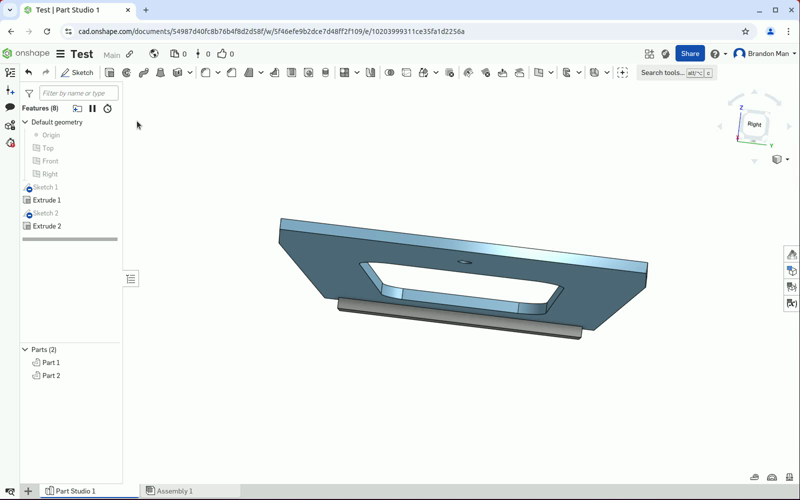
key(right, 3)
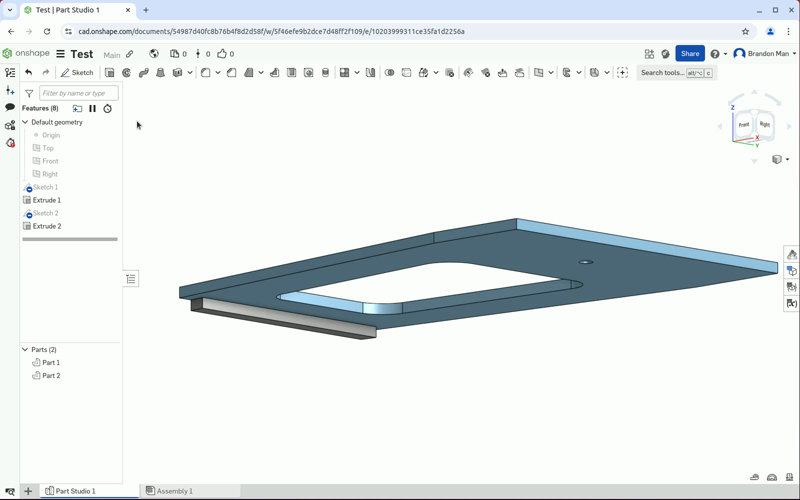
key(down, 3)
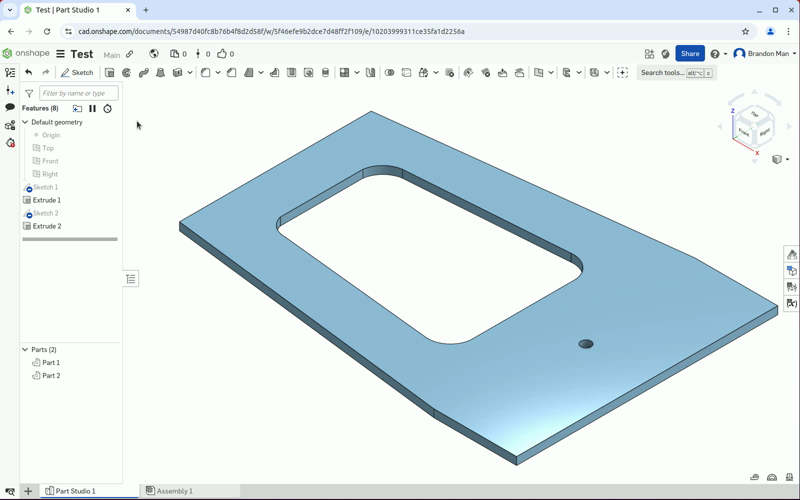
mouse_move(73, 189)
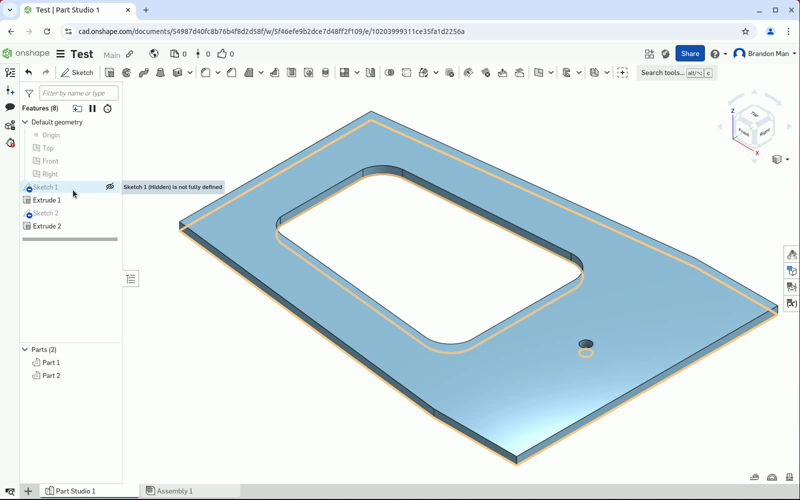
click(73, 189)